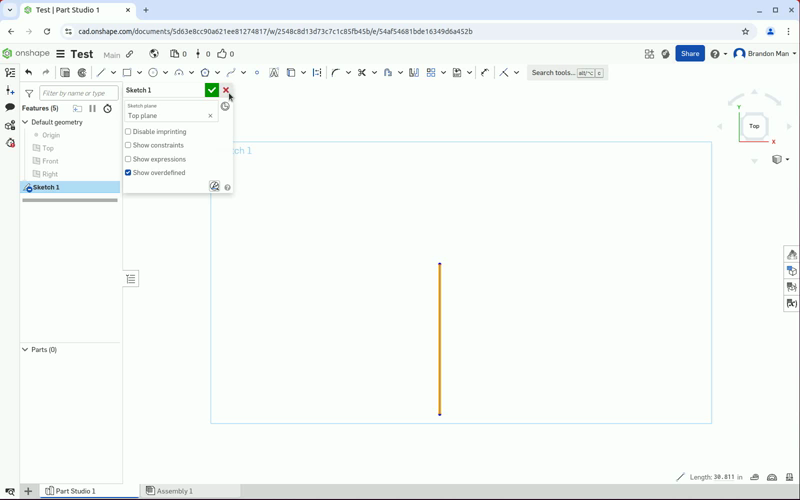
key(shift+h)
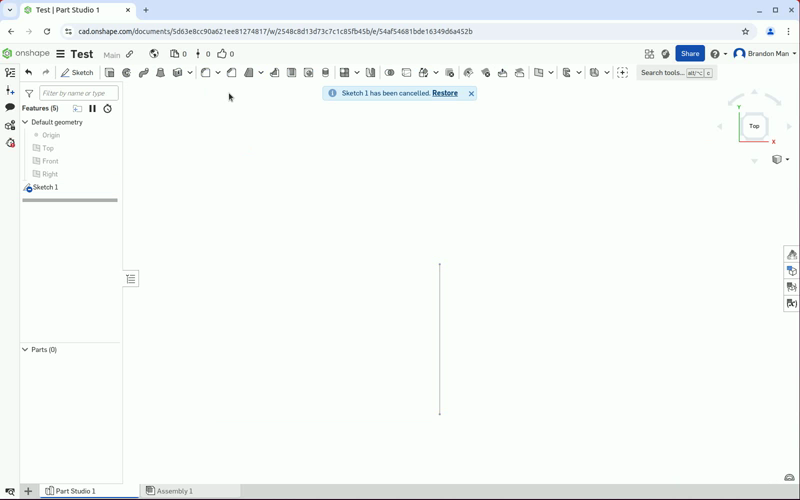
key(shift+s)
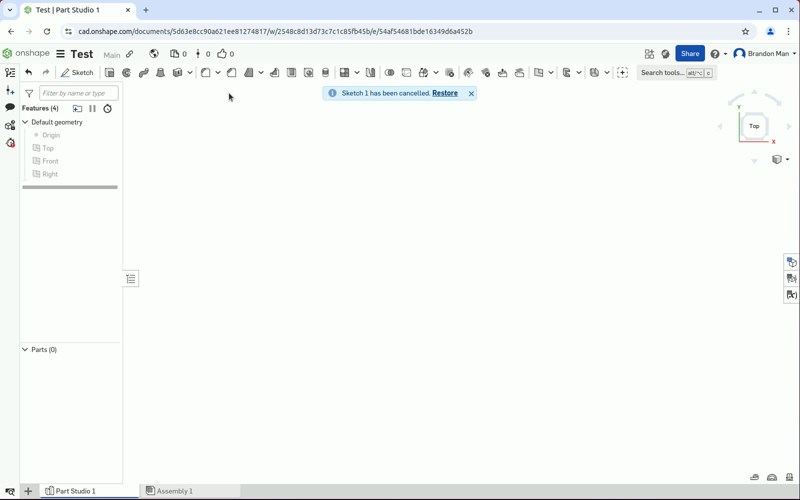
mouse_move(73, 150)
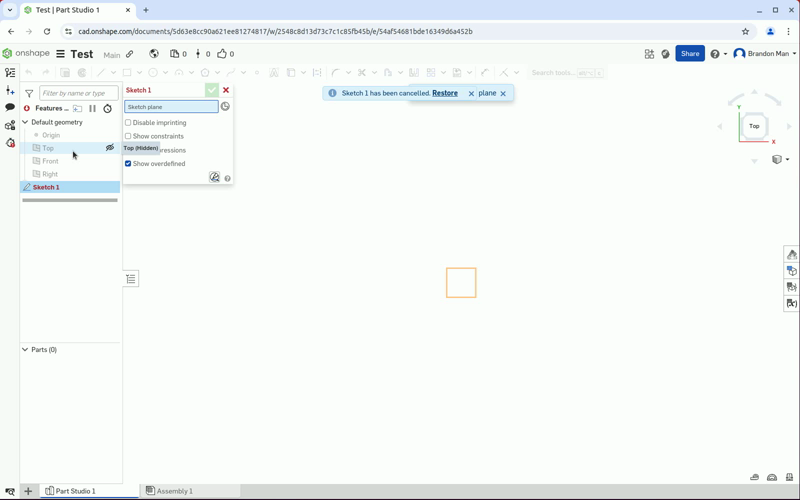
click(73, 150)
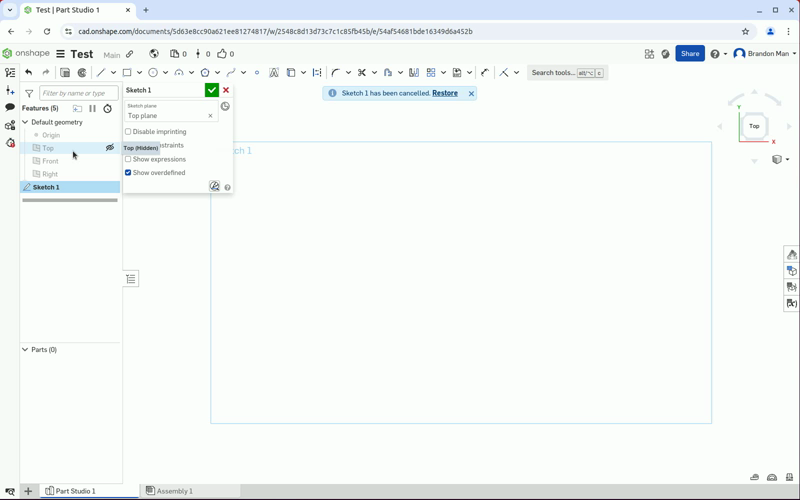
mouse_move(73, 352)
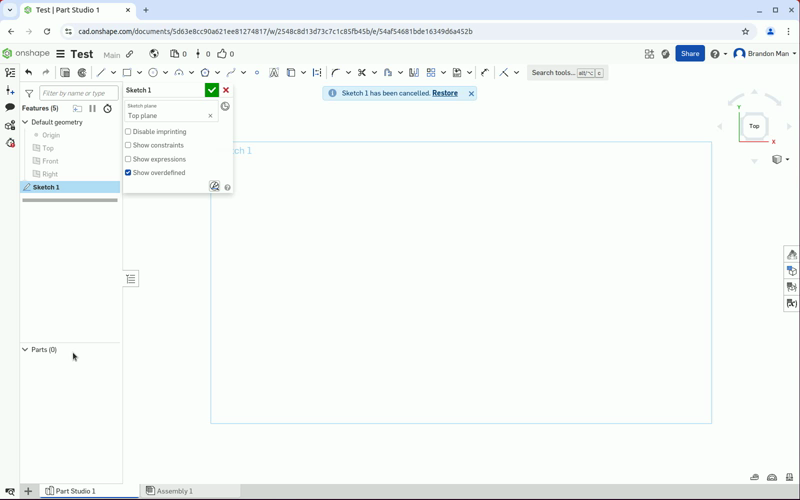
key(y)
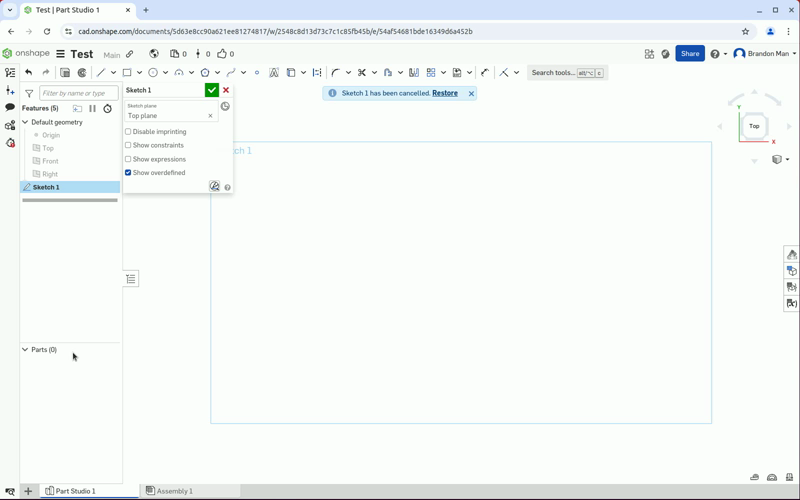
key(l)
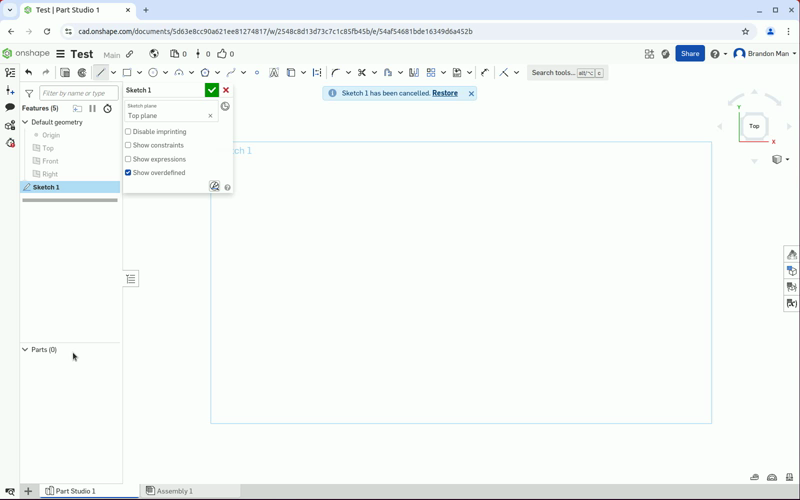
key_down(shift)
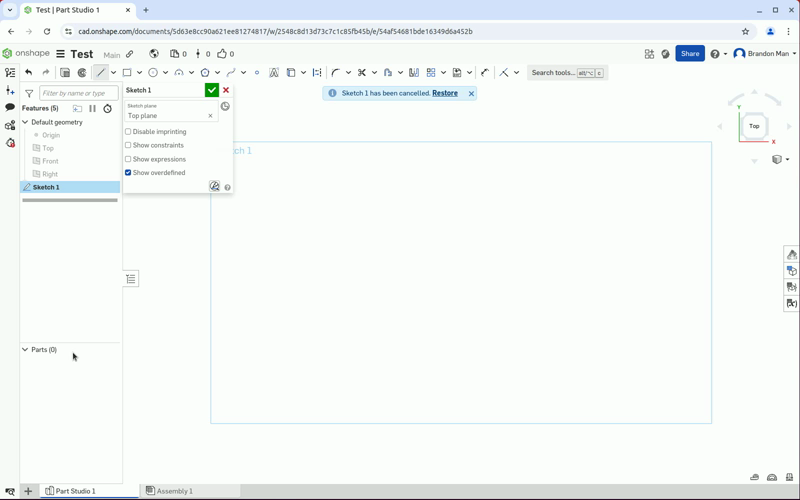
mouse_move(352, 343)
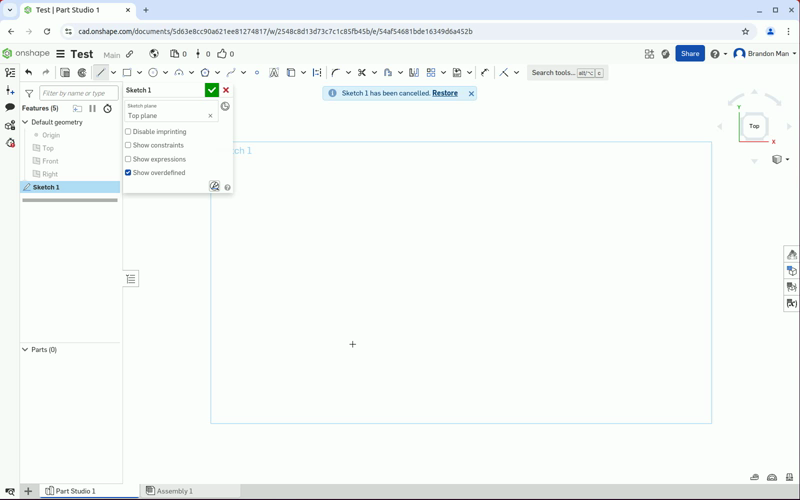
click(352, 343)
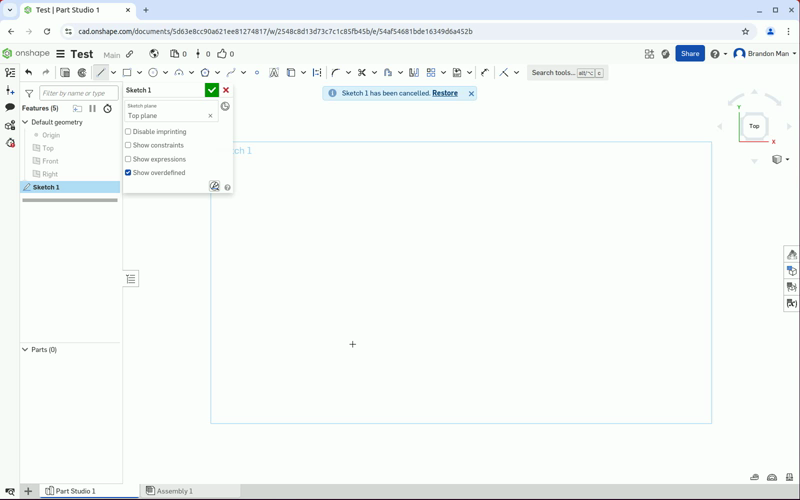
key_up(shift)
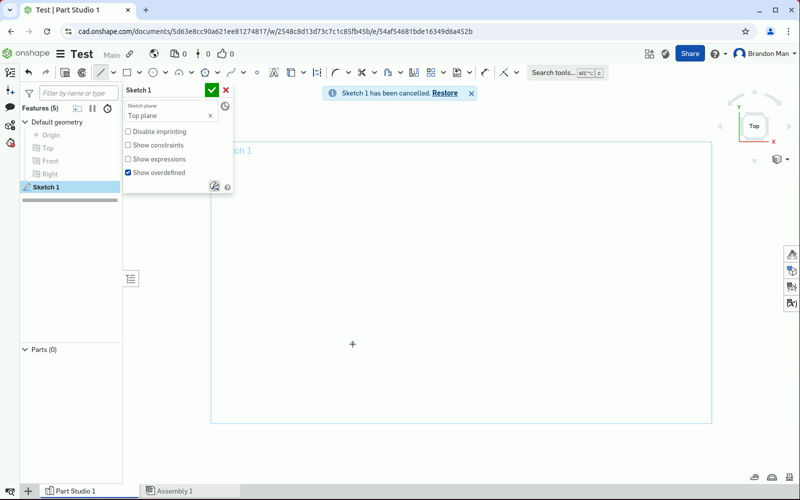
key_down(shift)
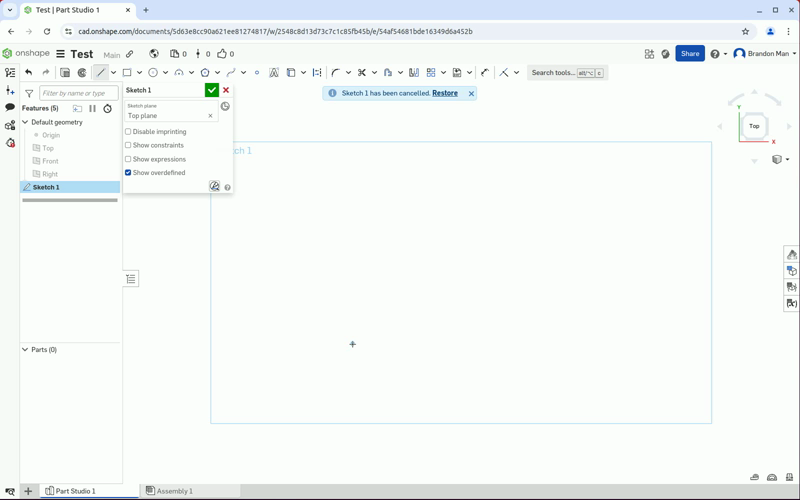
mouse_move(572, 343)
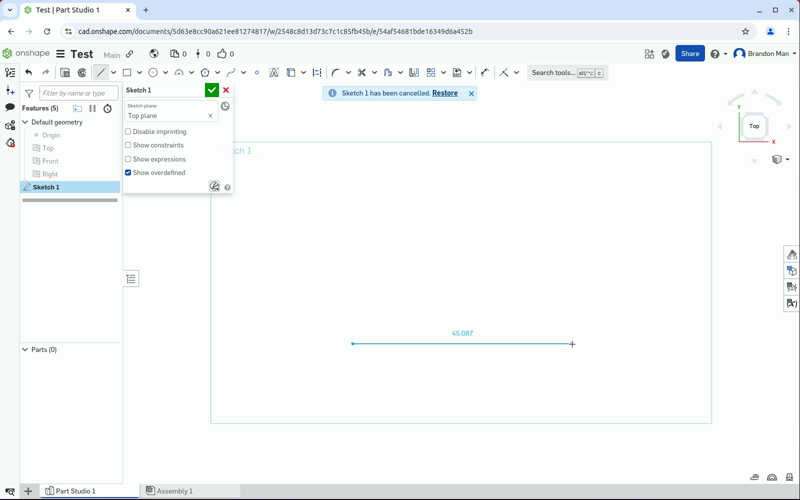
click(572, 343)
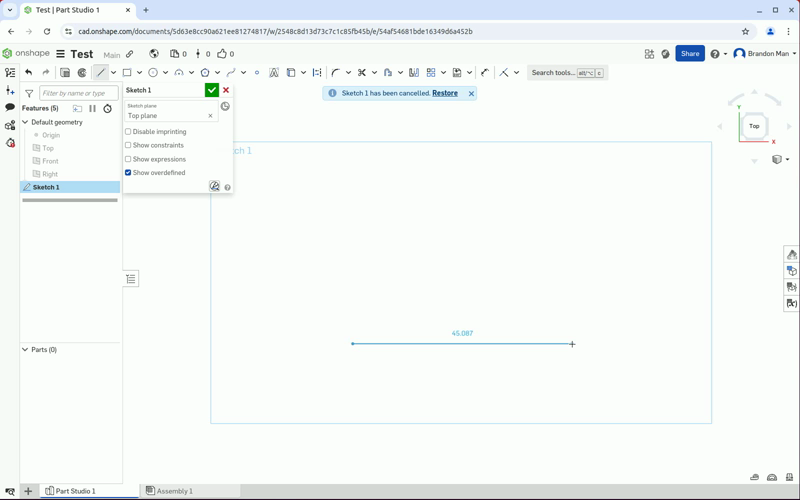
key_up(shift)
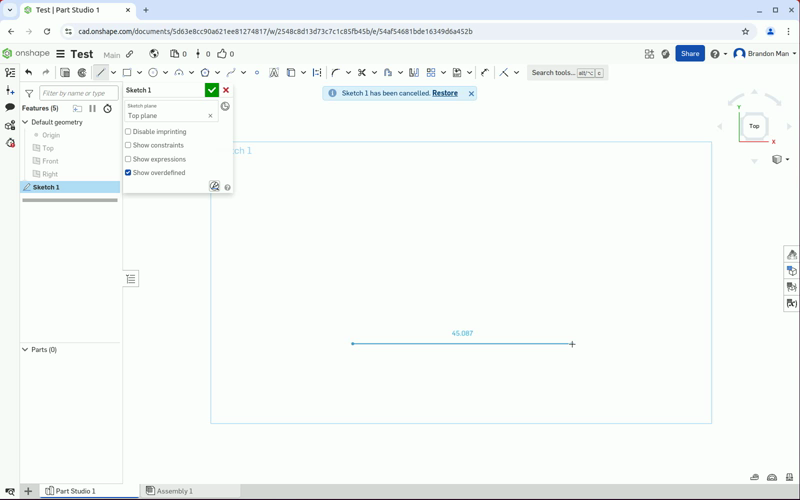
key_down(shift)
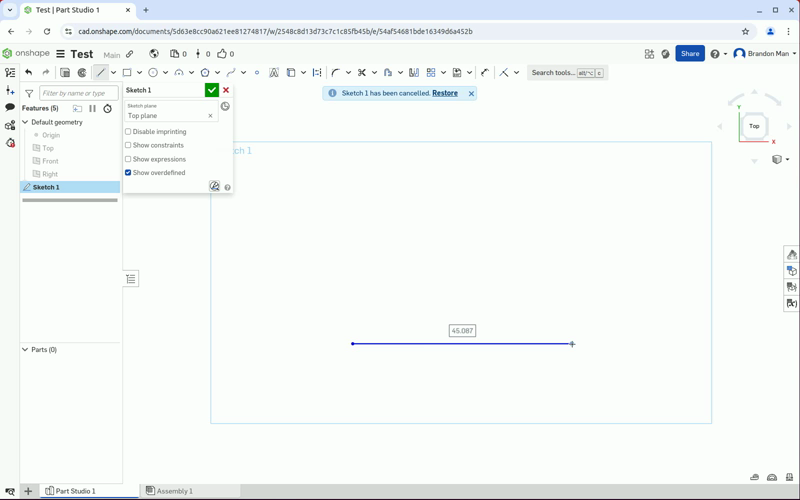
mouse_move(572, 203)
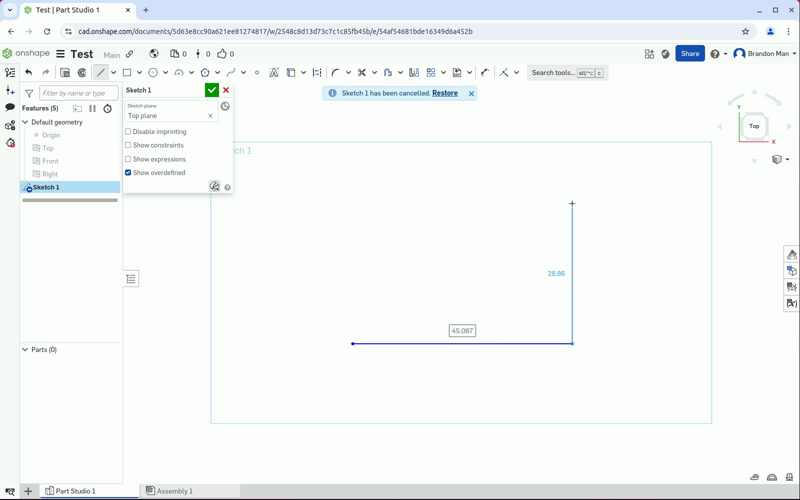
click(572, 203)
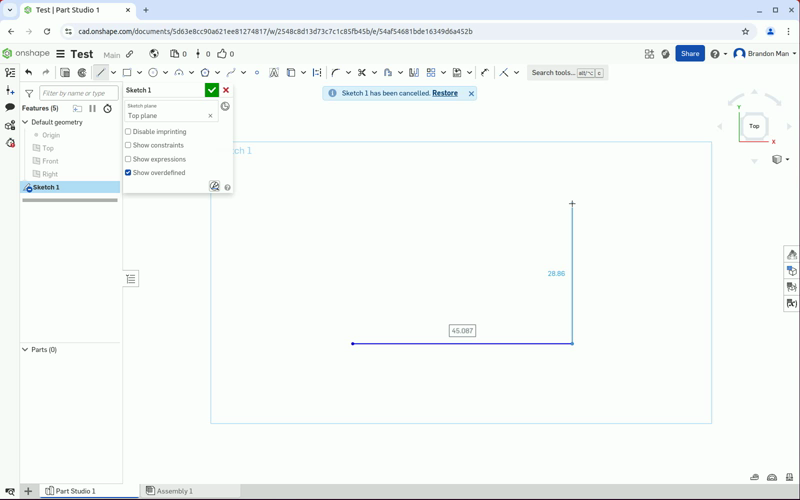
key_up(shift)
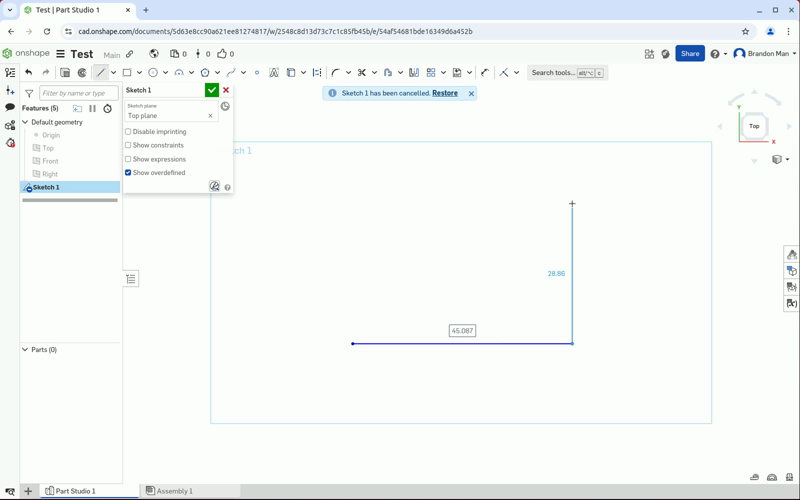
key_down(shift)
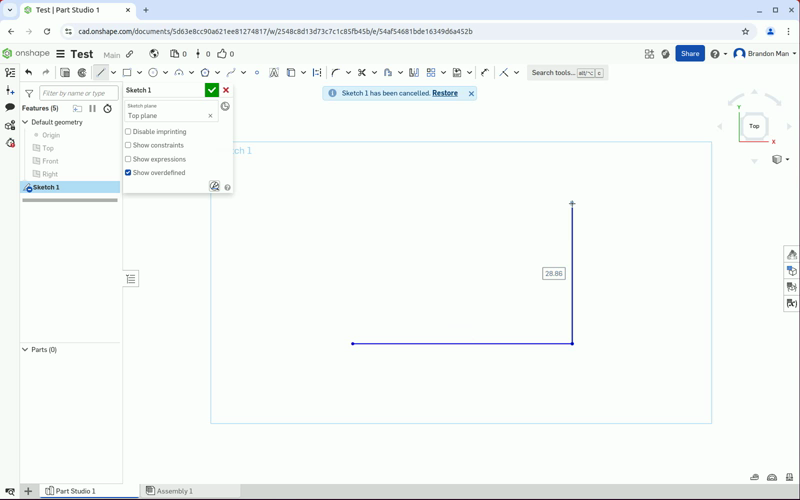
mouse_move(352, 203)
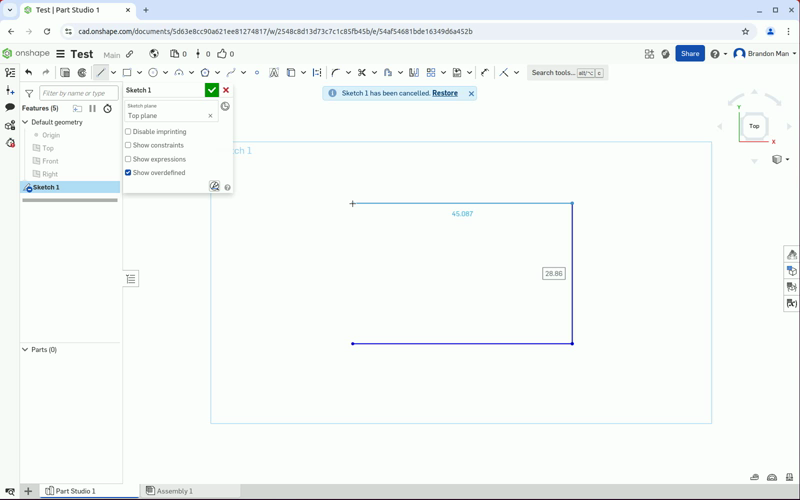
click(352, 203)
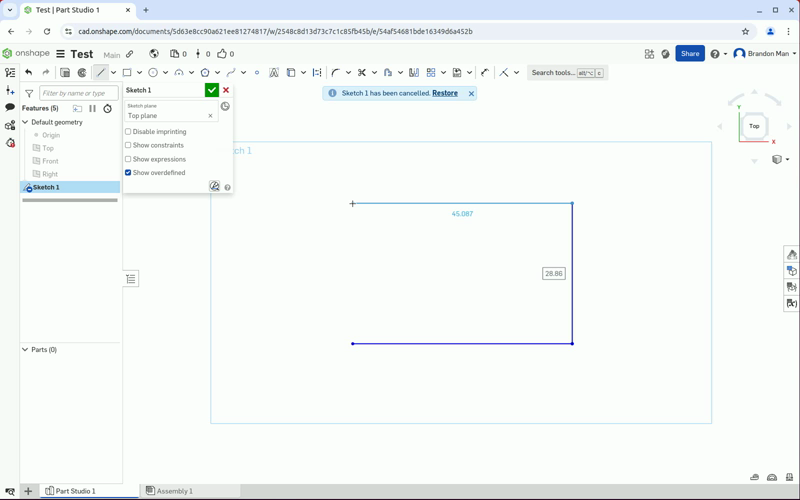
key_up(shift)
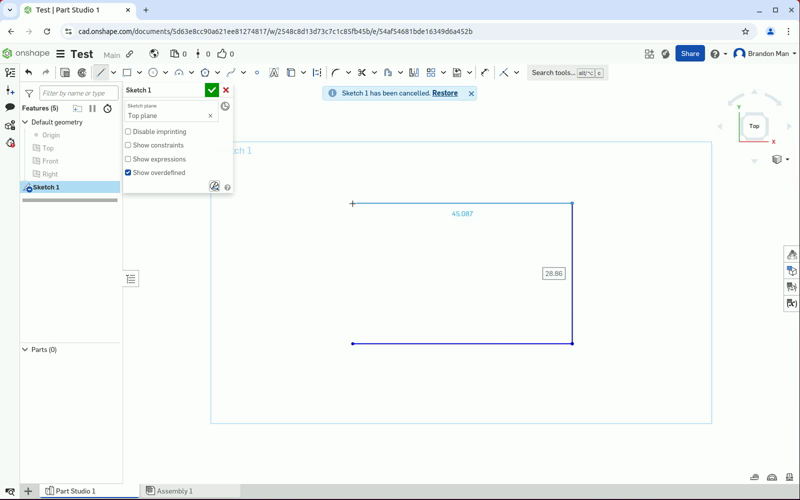
key_down(shift)
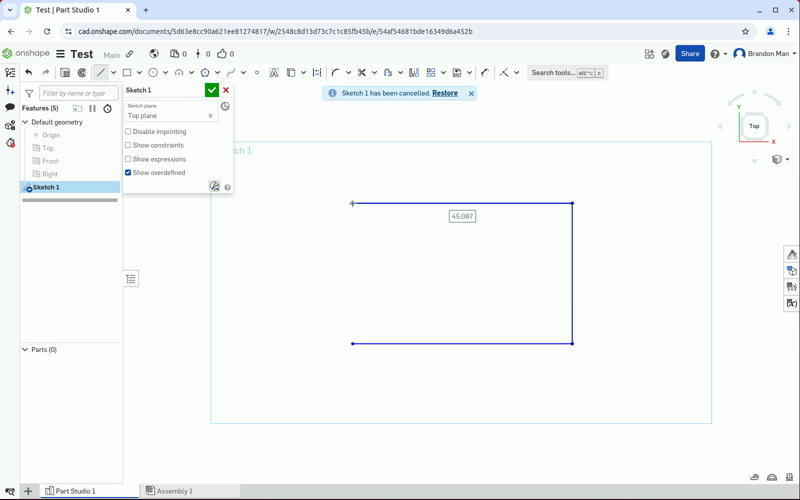
mouse_move(352, 343)
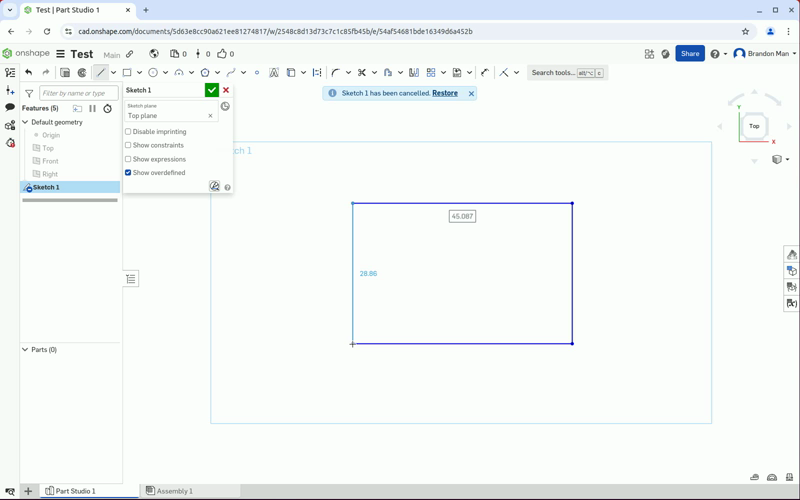
key_up(shift)
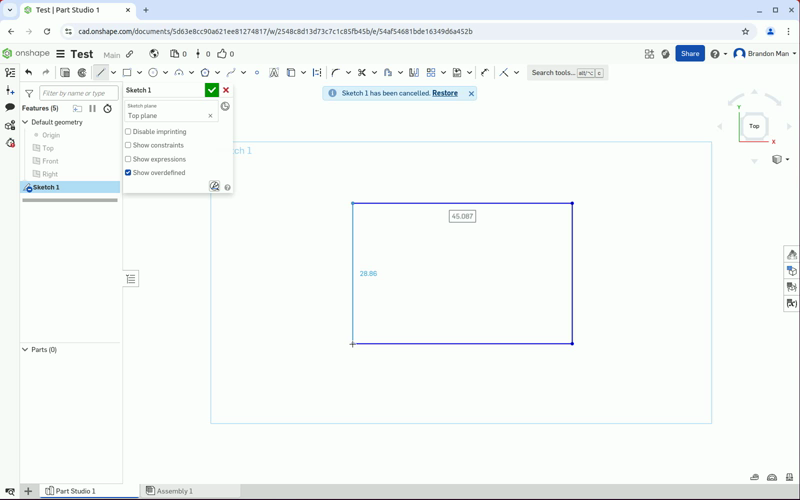
click(352, 343)
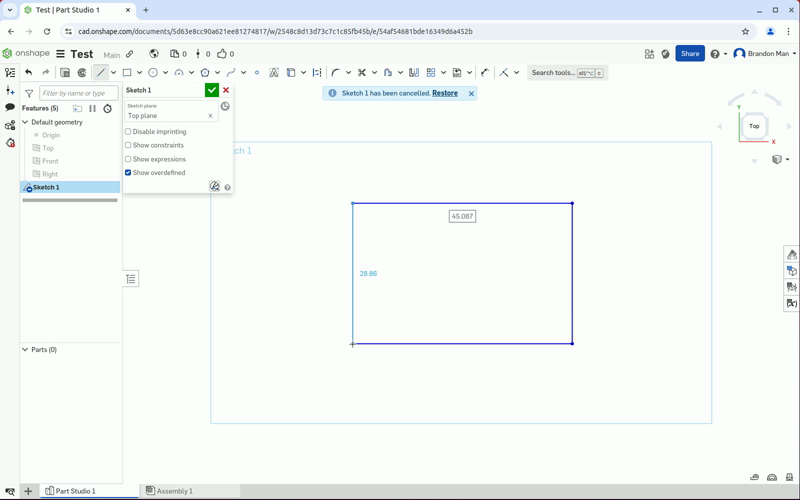
key(esc)
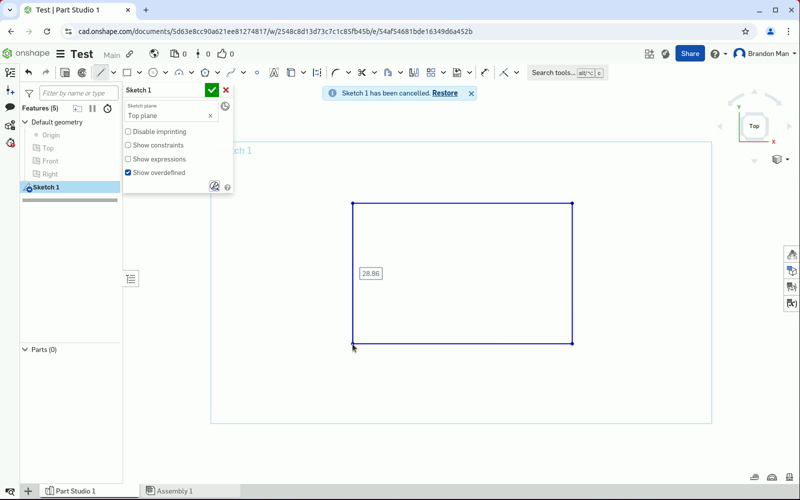
mouse_move(382, 238)
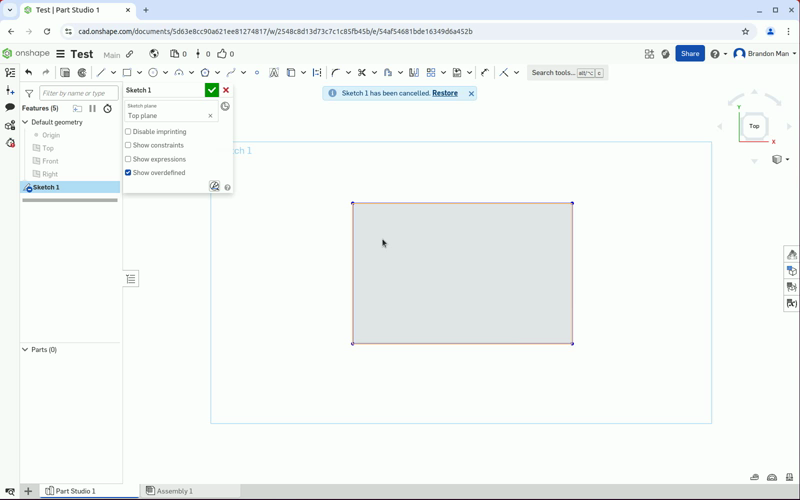
click(382, 238)
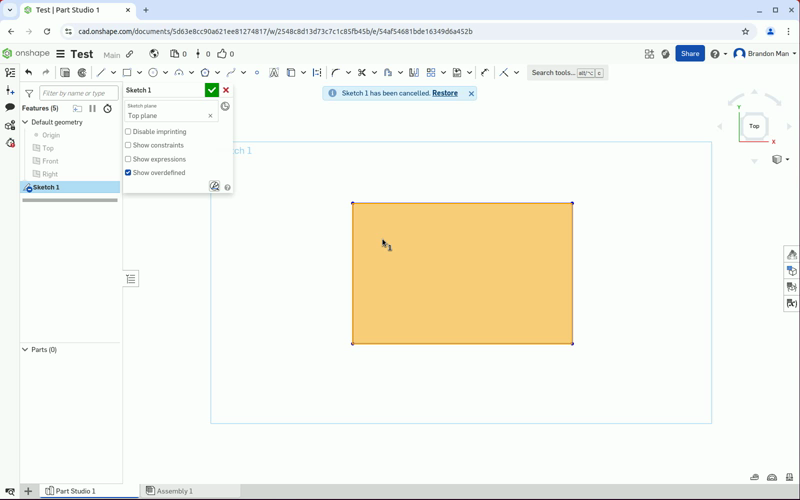
mouse_move(73, 352)
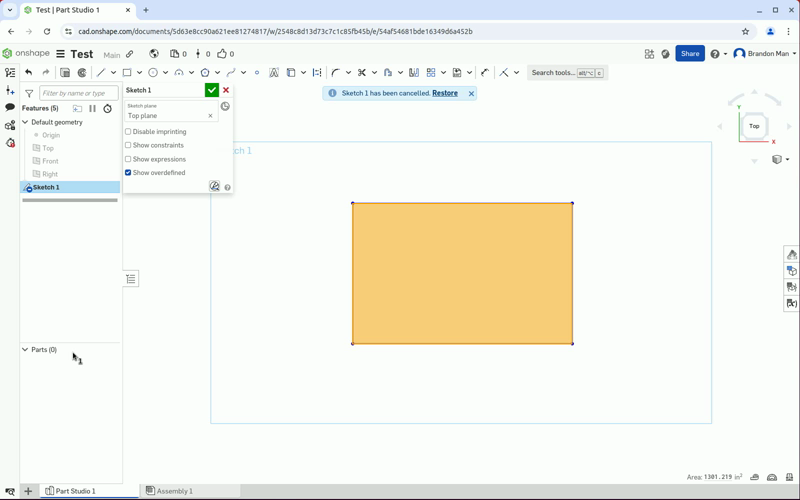
key(shift+y)
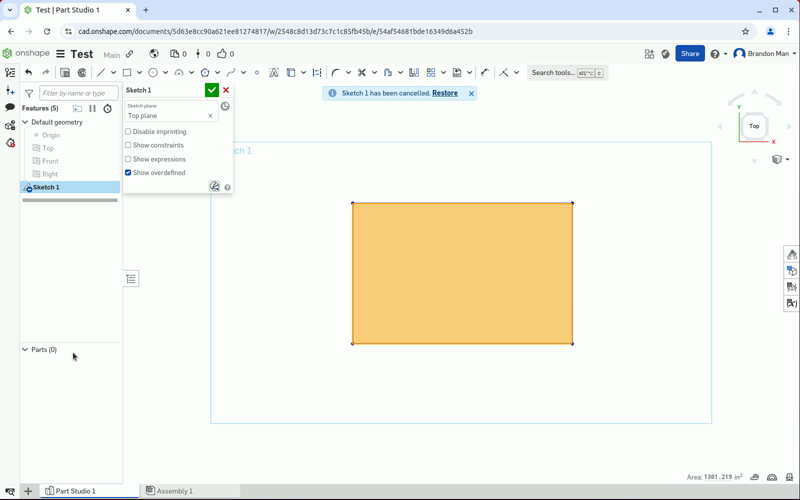
key(shift+e)
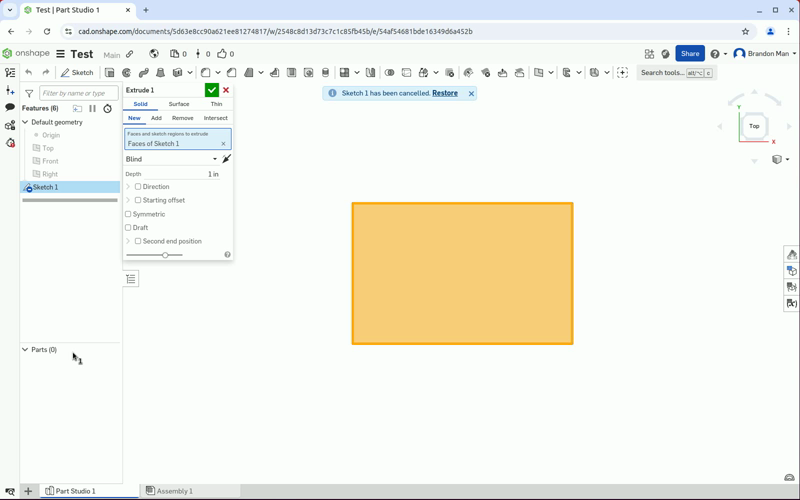
mouse_move(143, 106)
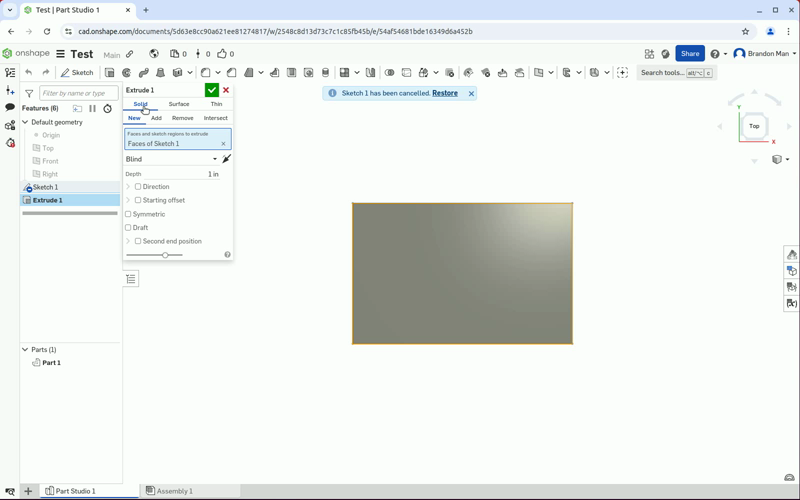
click(143, 106)
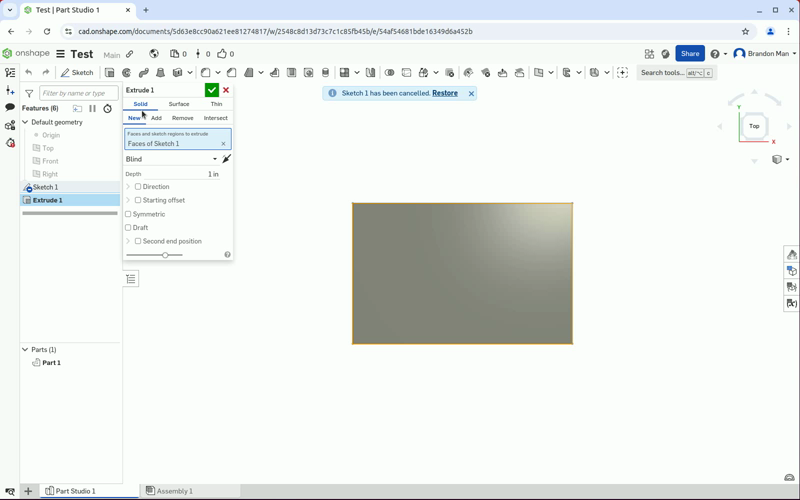
mouse_move(137, 120)
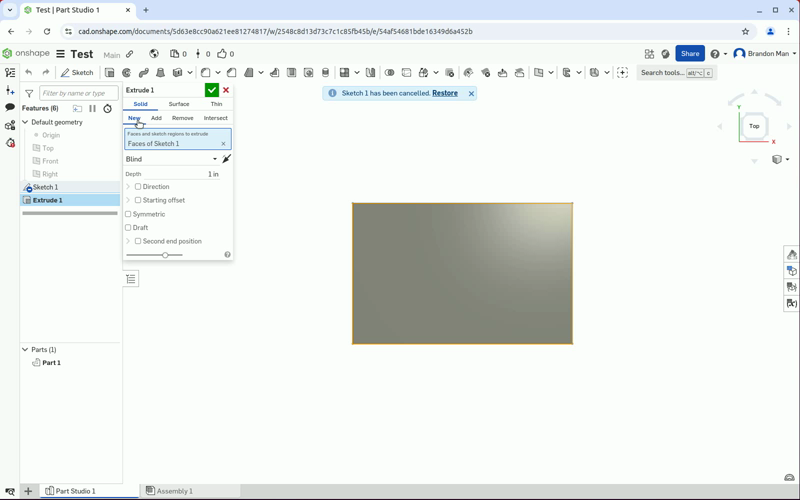
click(137, 120)
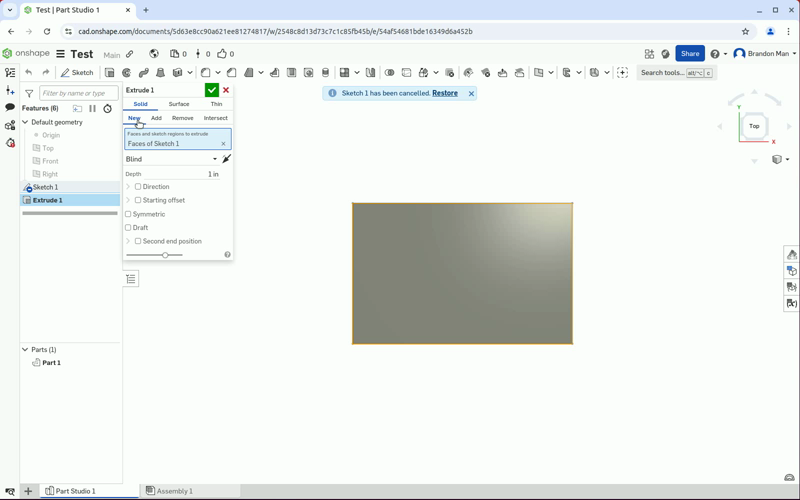
key(tab, 4)
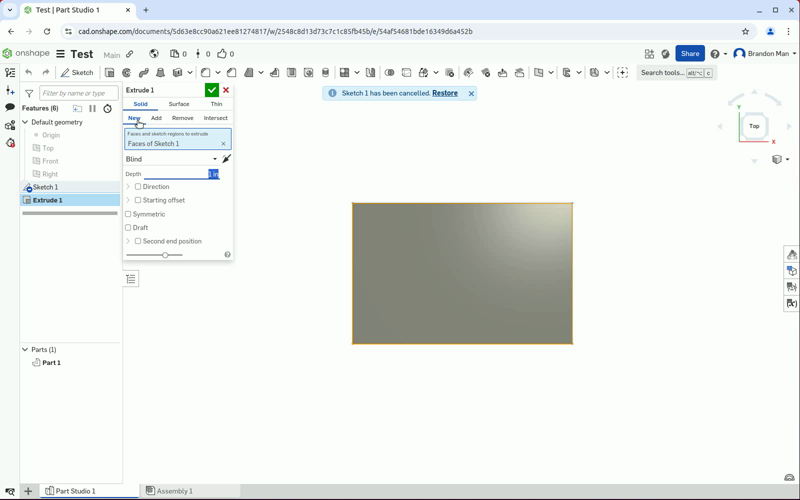
text(0.241)
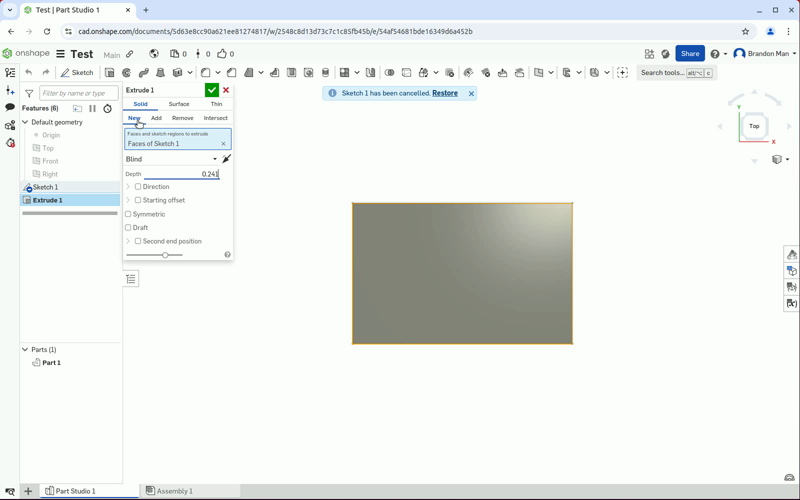
key(enter)
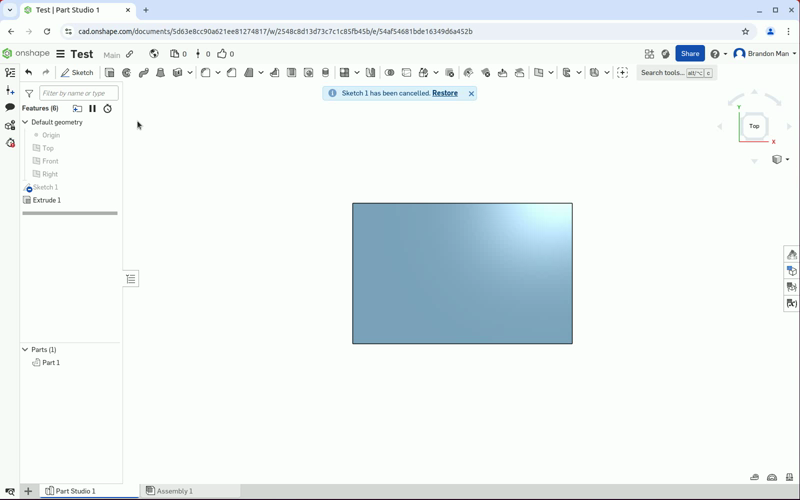
key(shift+h)
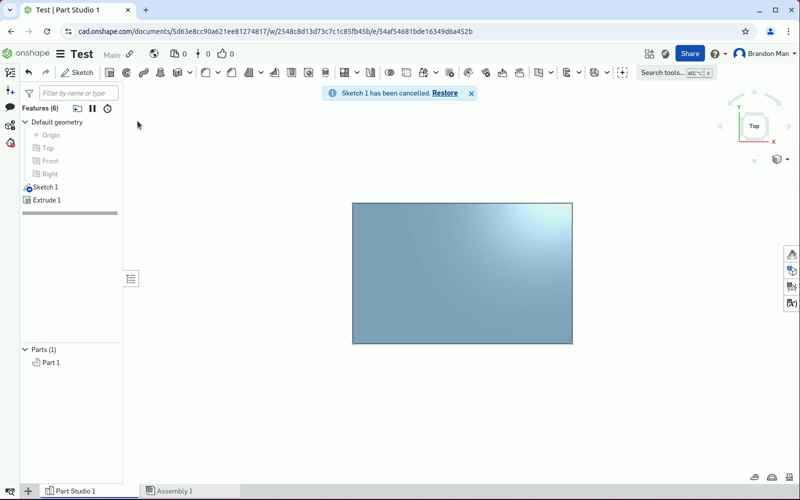
key(shift+h)
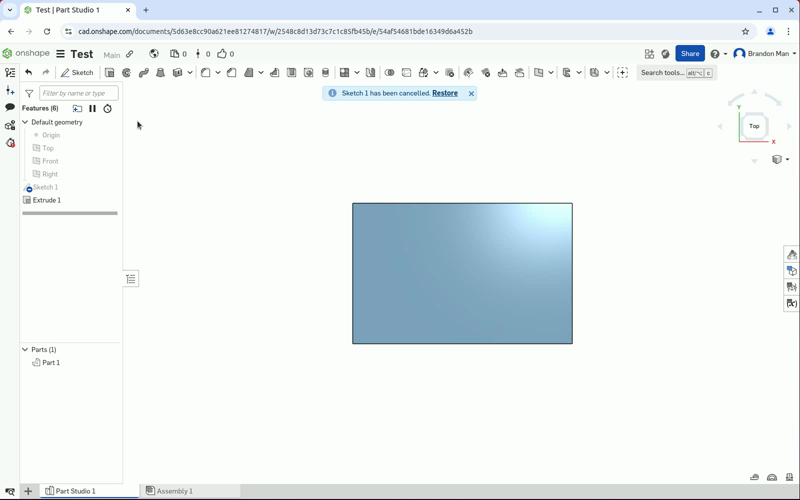
mouse_move(73, 189)
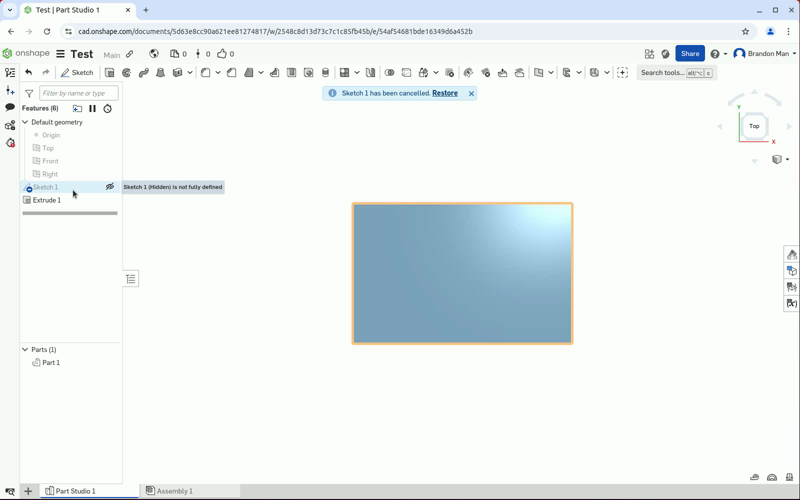
click(73, 189)
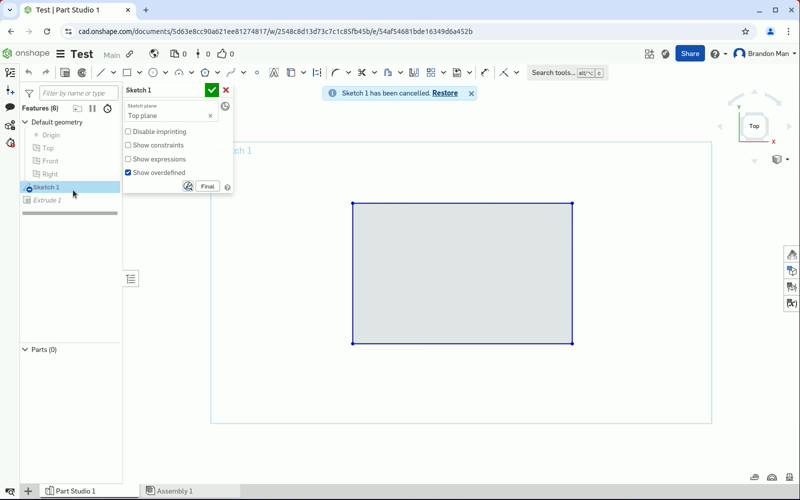
mouse_move(229, 92)
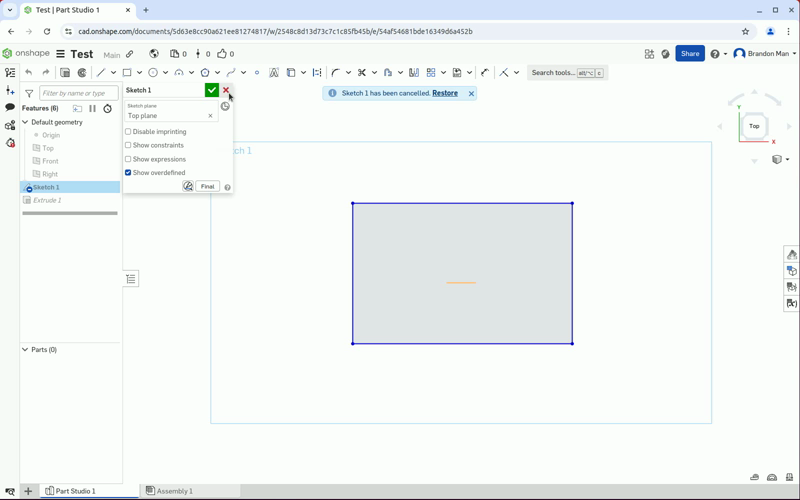
click(229, 92)
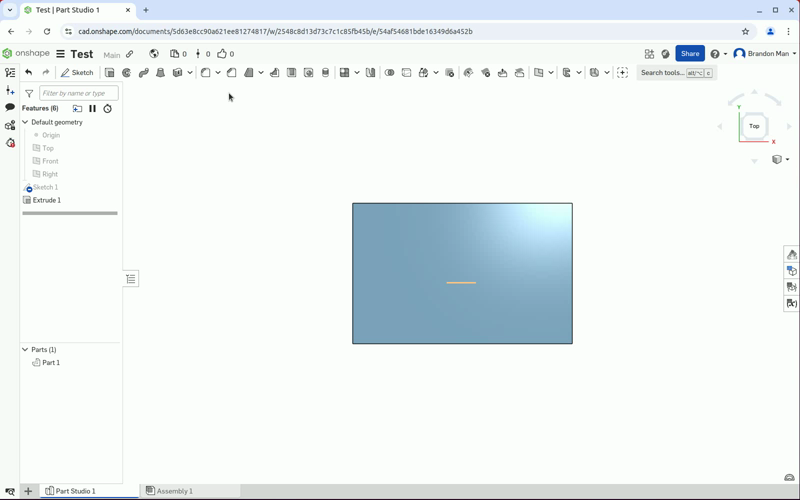
mouse_move(541, 75)
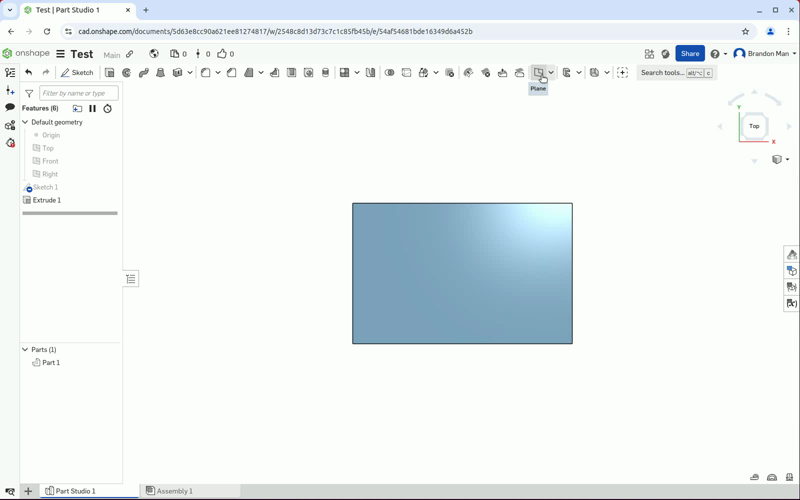
click(541, 75)
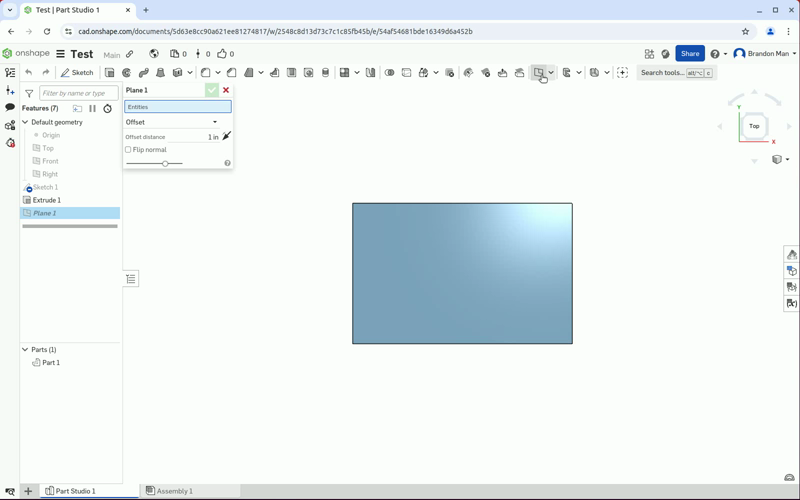
mouse_move(73, 150)
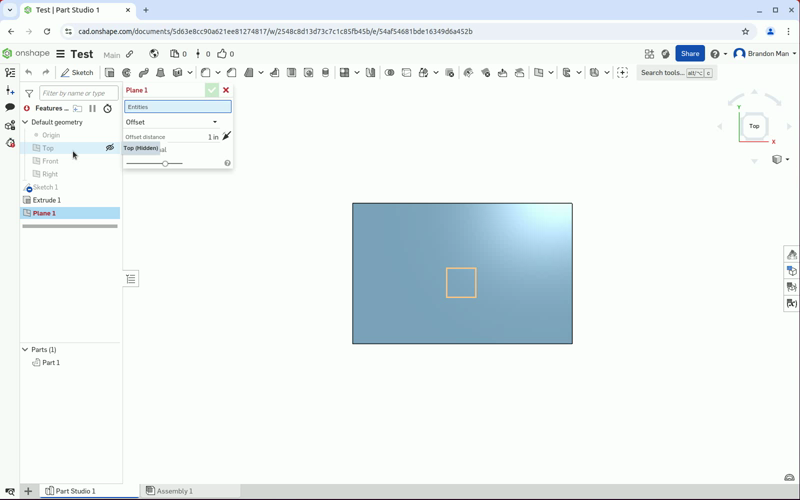
click(73, 150)
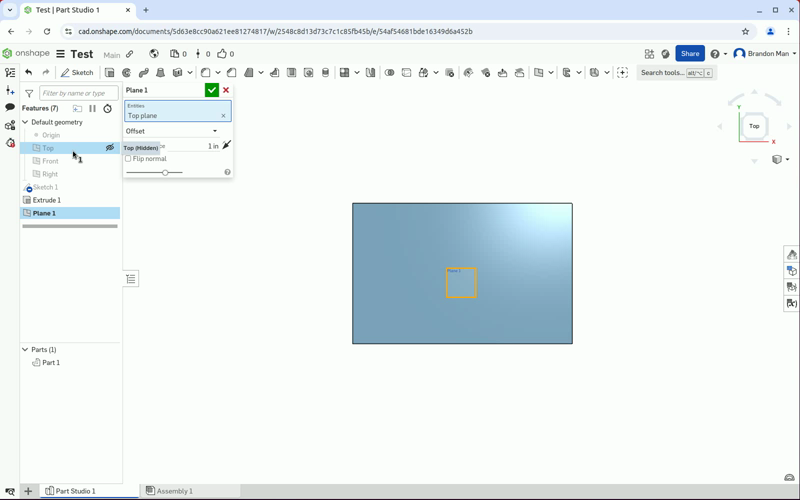
key(tab, 2)
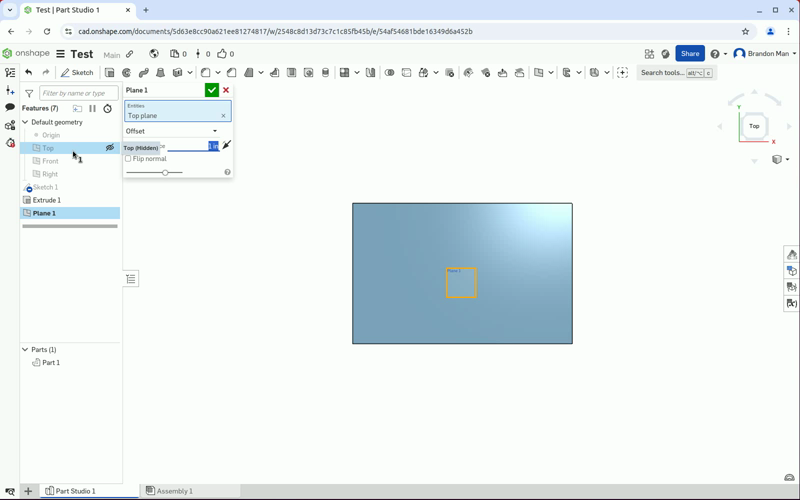
text(0.246)
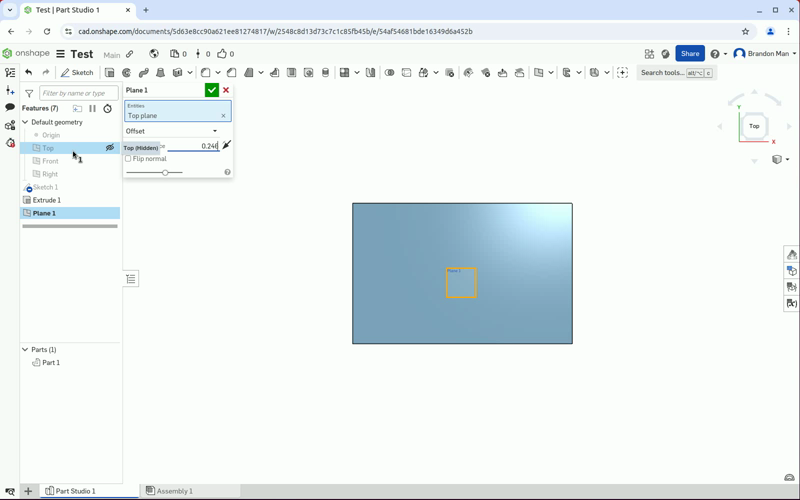
key(enter, 2)
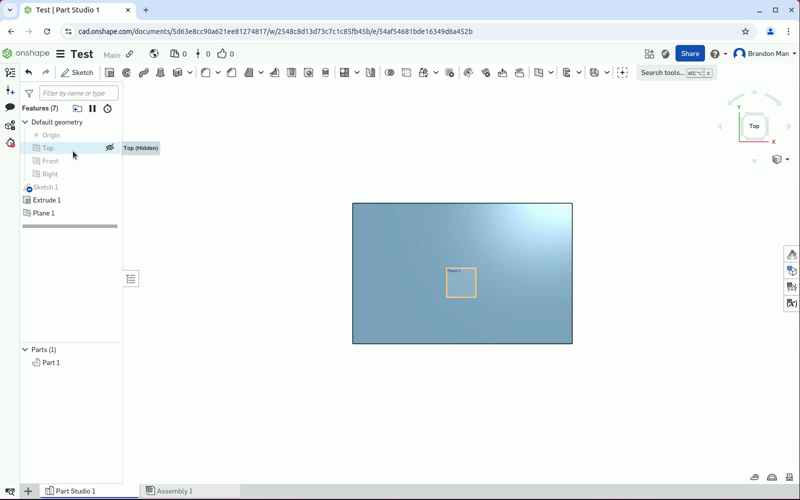
key(shift+s)
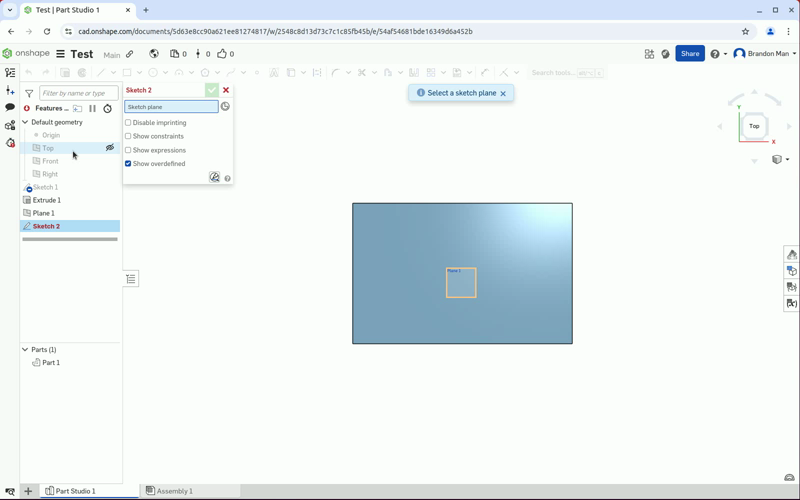
mouse_move(73, 215)
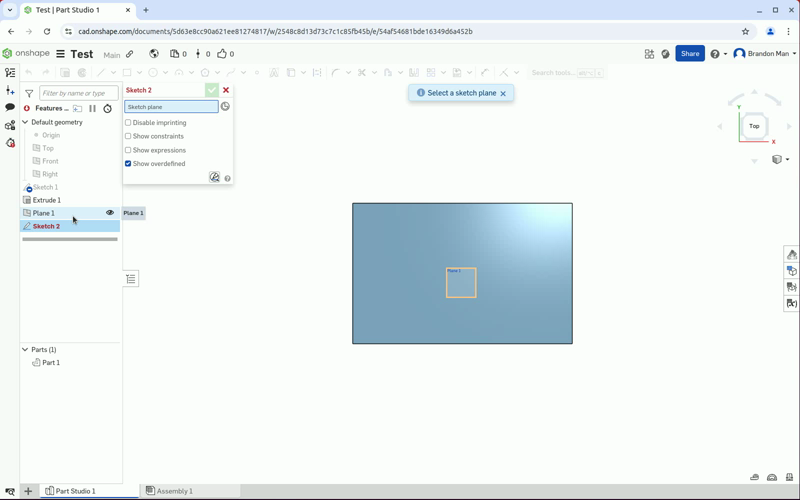
click(73, 215)
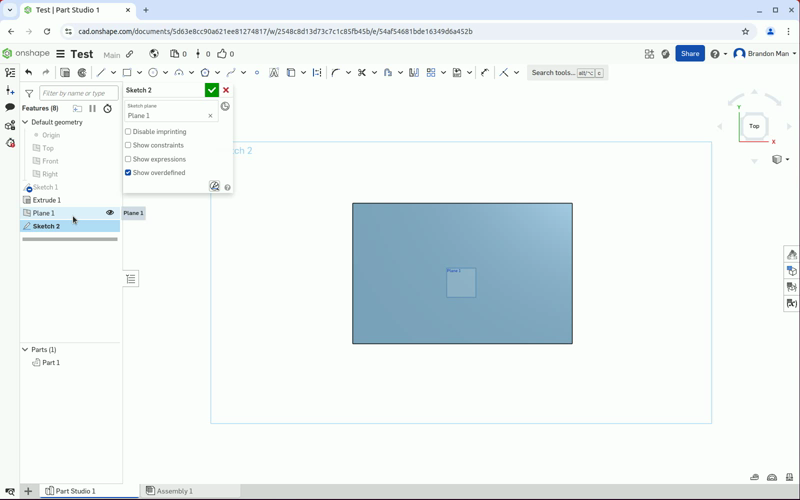
mouse_move(73, 352)
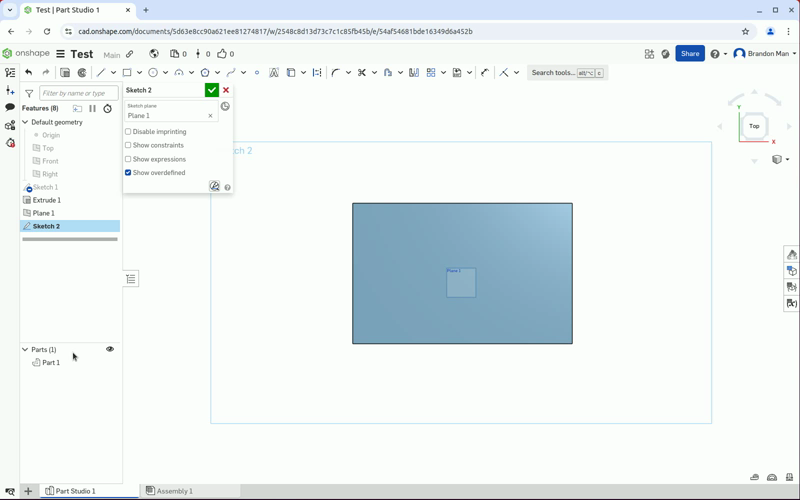
key(y)
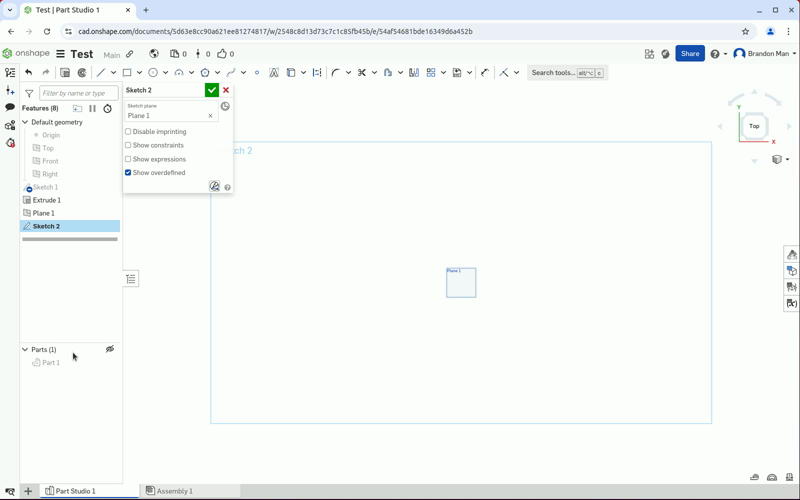
key(c)
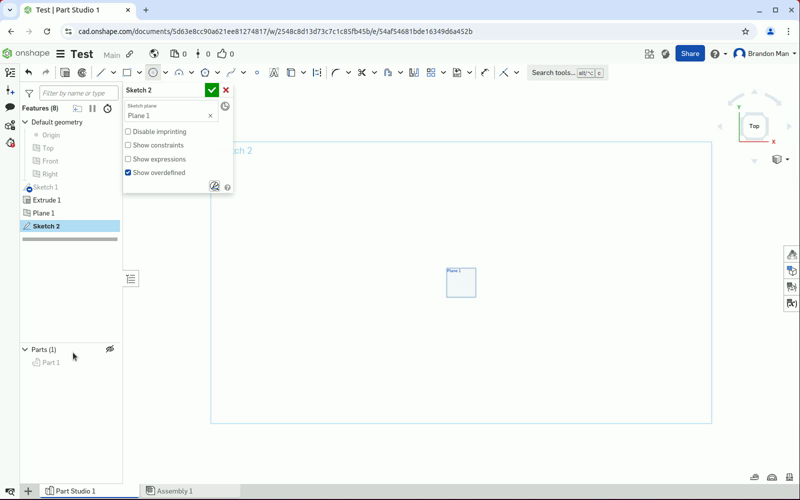
key_down(shift)
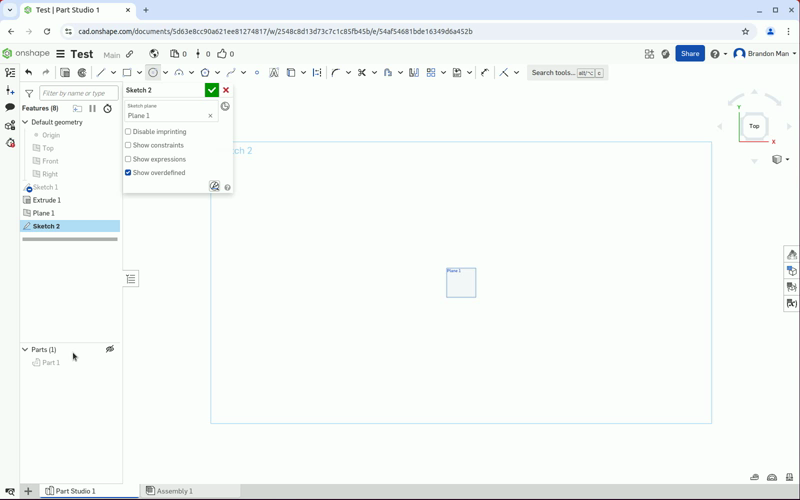
mouse_move(355, 337)
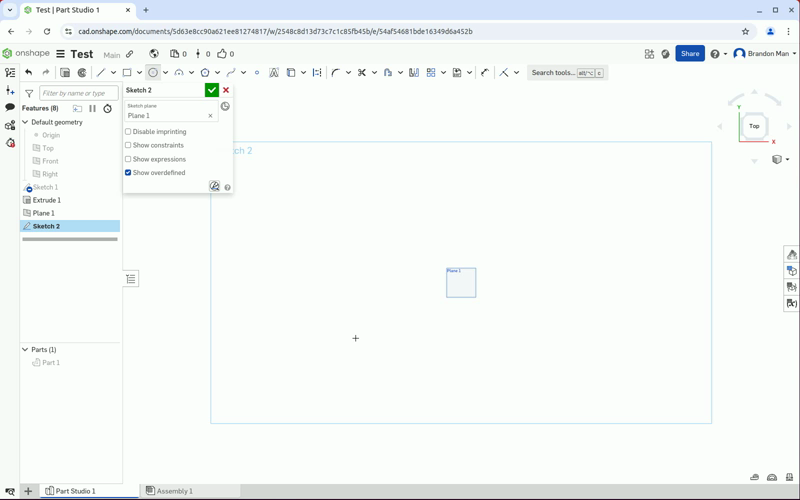
click(355, 337)
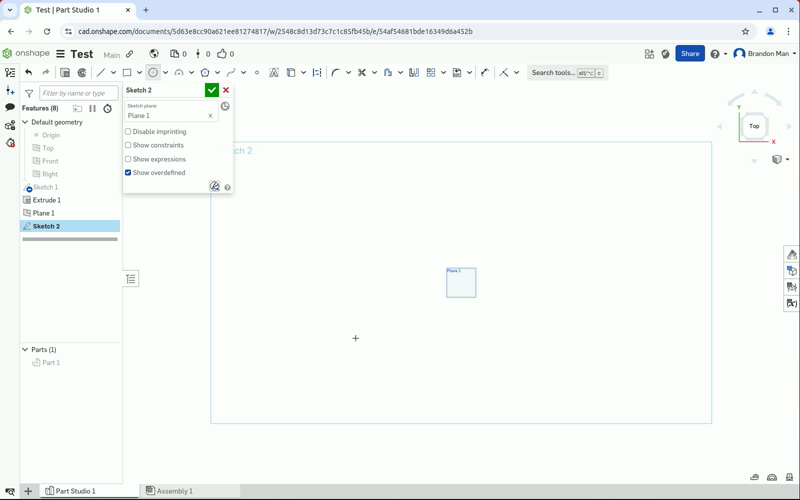
key_up(shift)
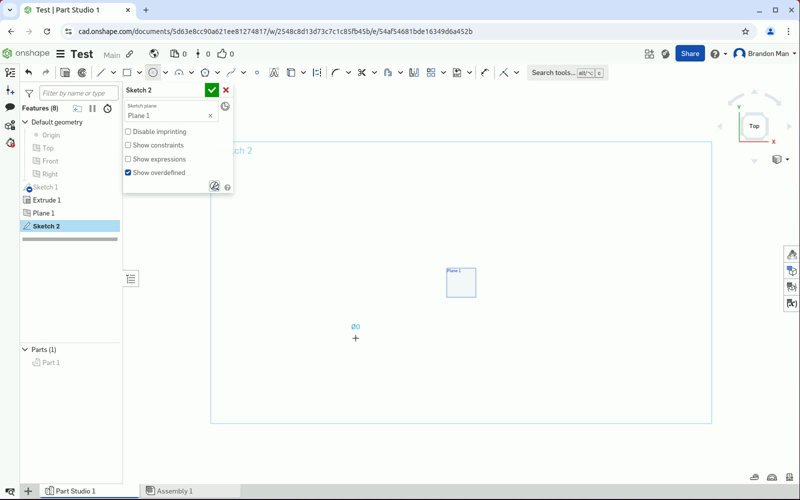
mouse_move(358, 337)
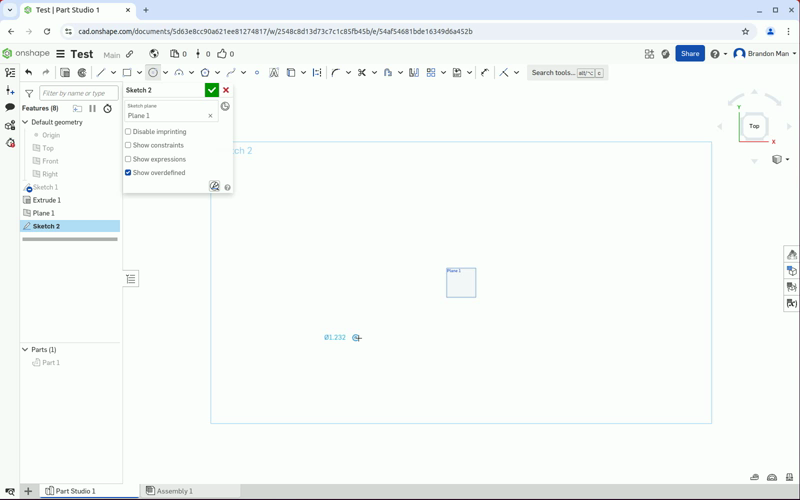
click(358, 337)
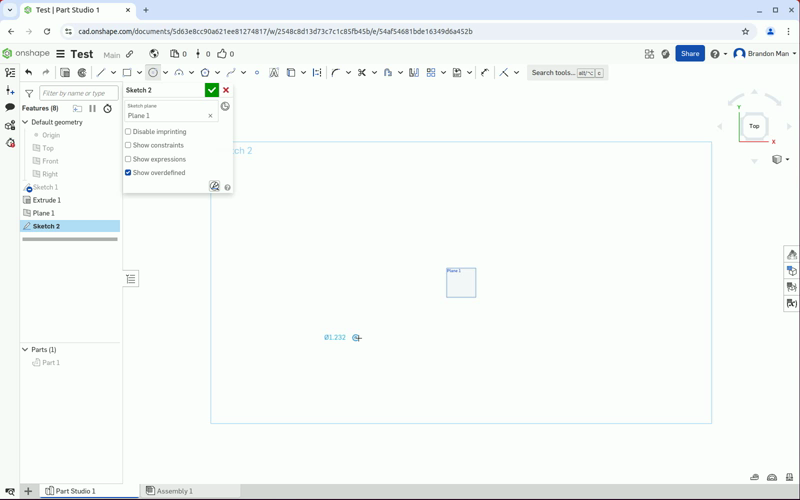
key(esc)
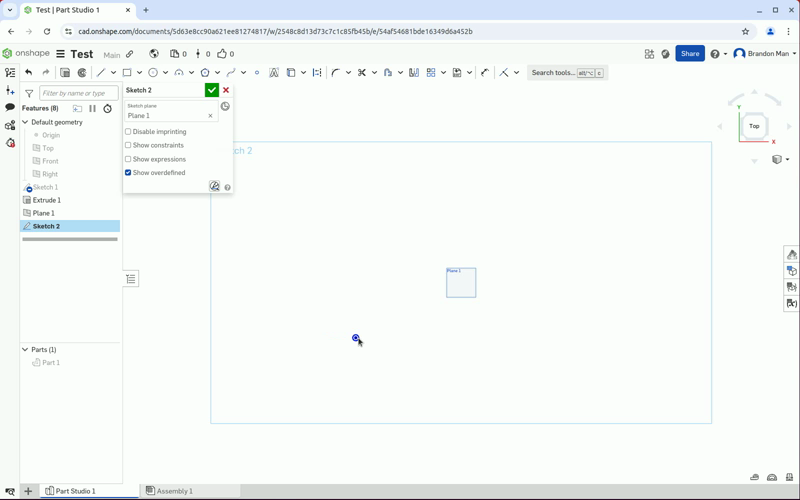
mouse_move(353, 337)
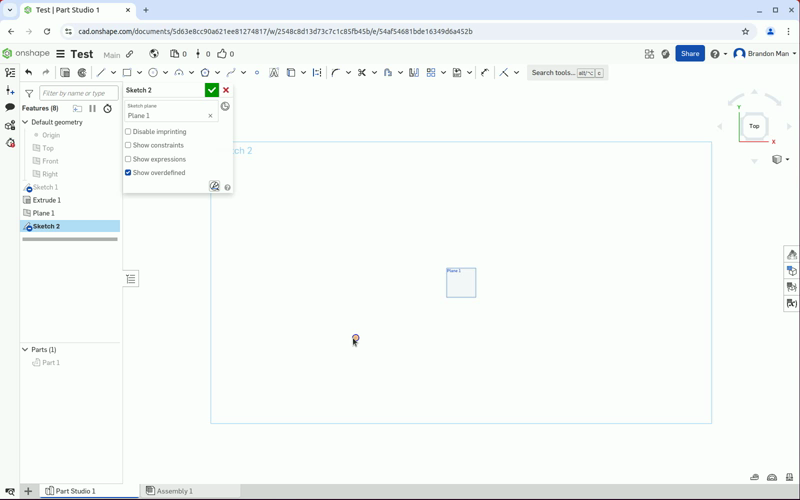
scroll(6)
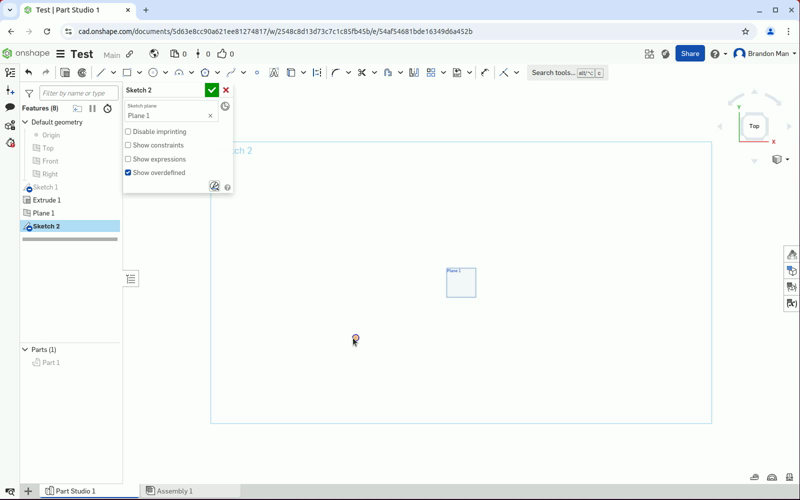
scroll(6)
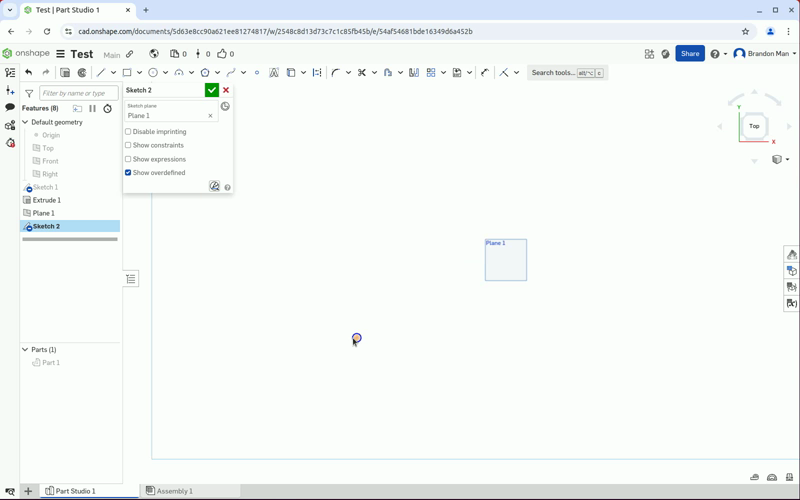
scroll(6)
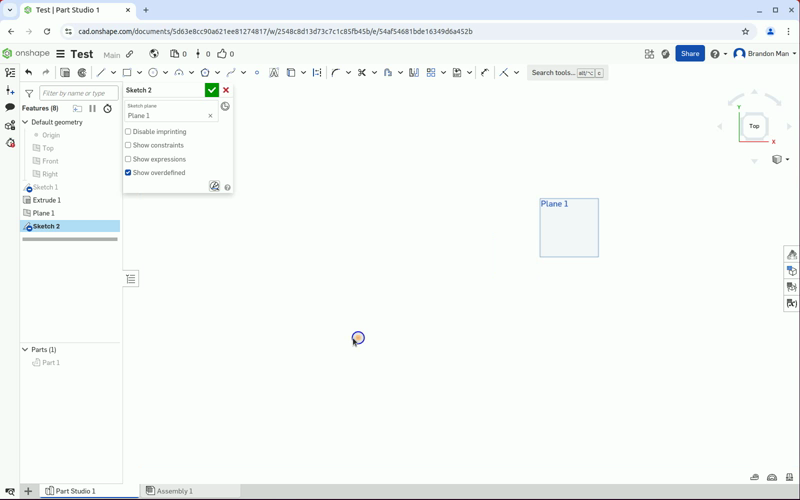
scroll(6)
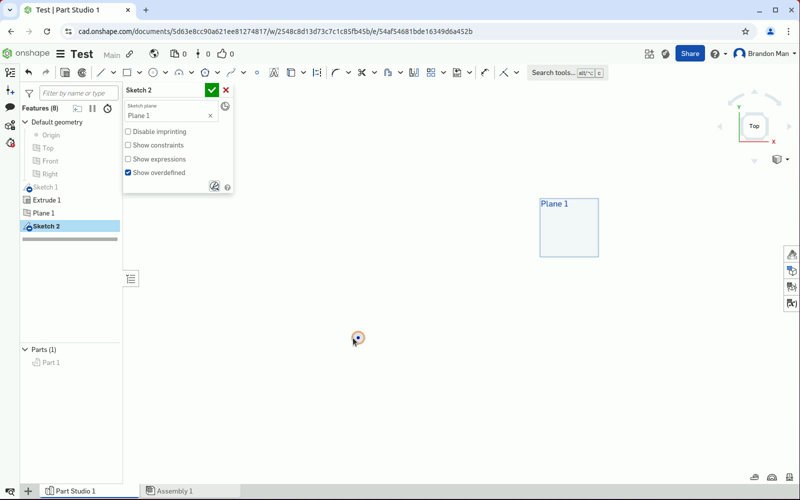
scroll(6)
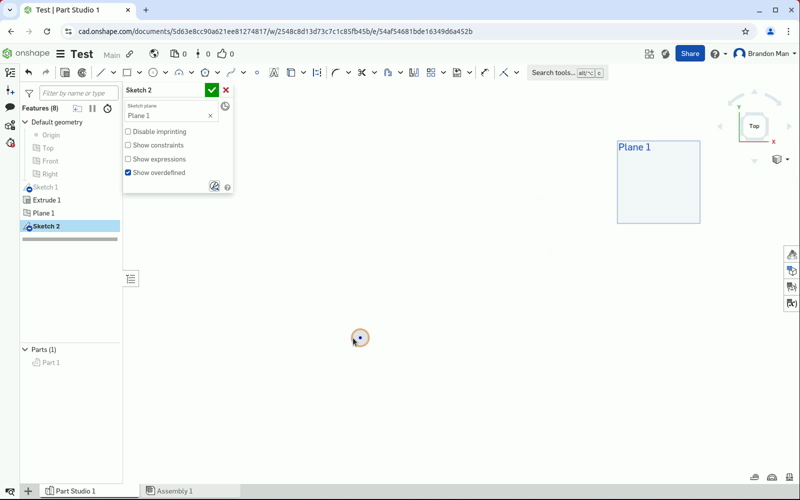
scroll(6)
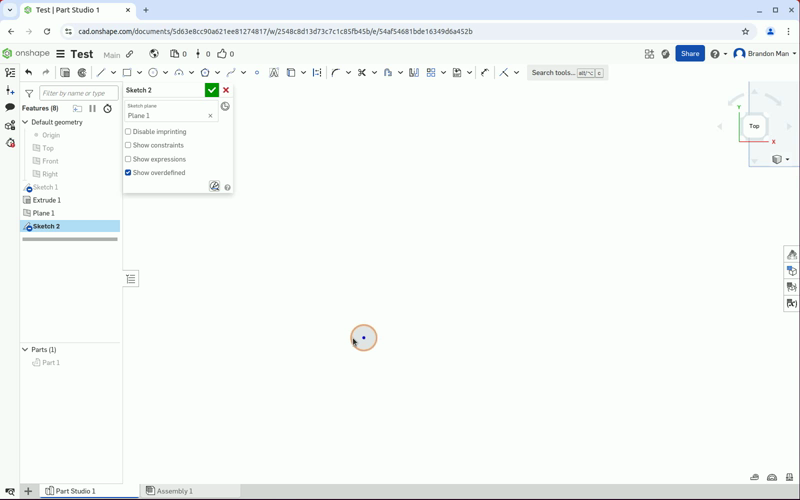
scroll(6)
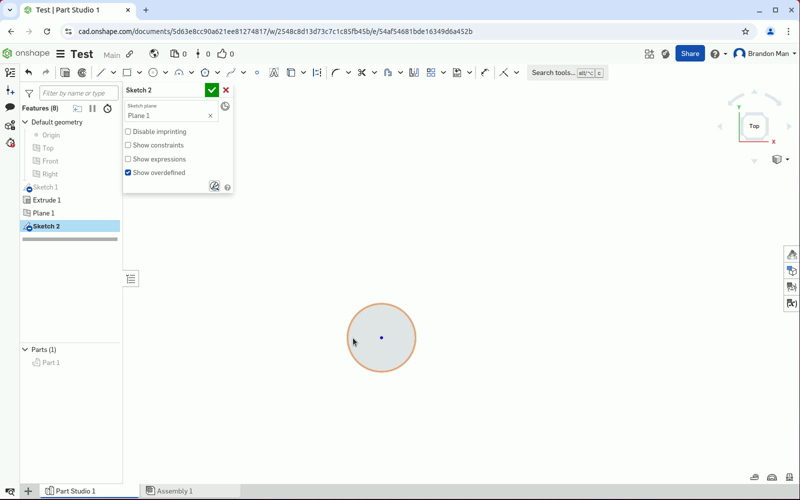
click(353, 337)
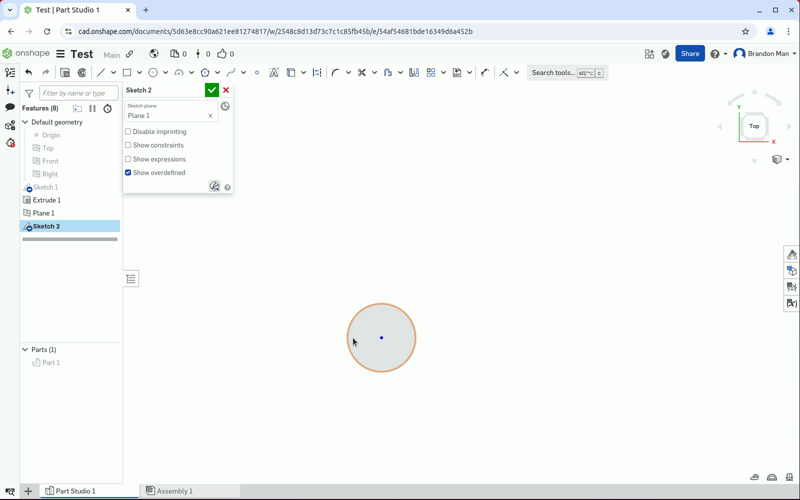
scroll(-6)
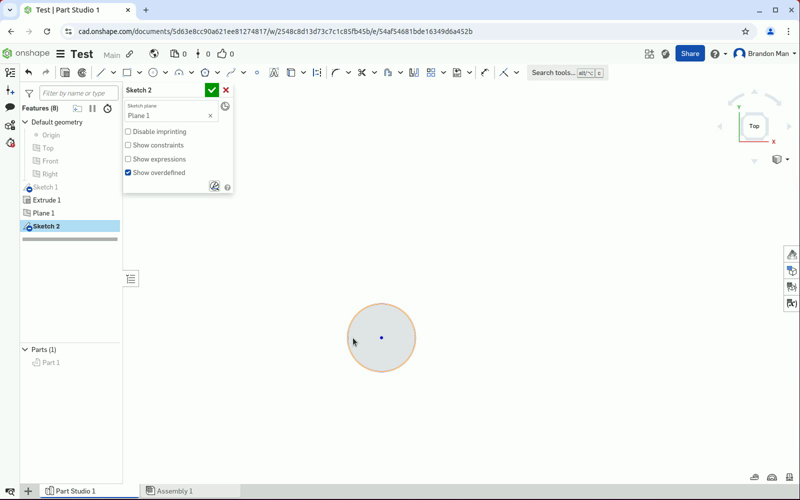
scroll(-6)
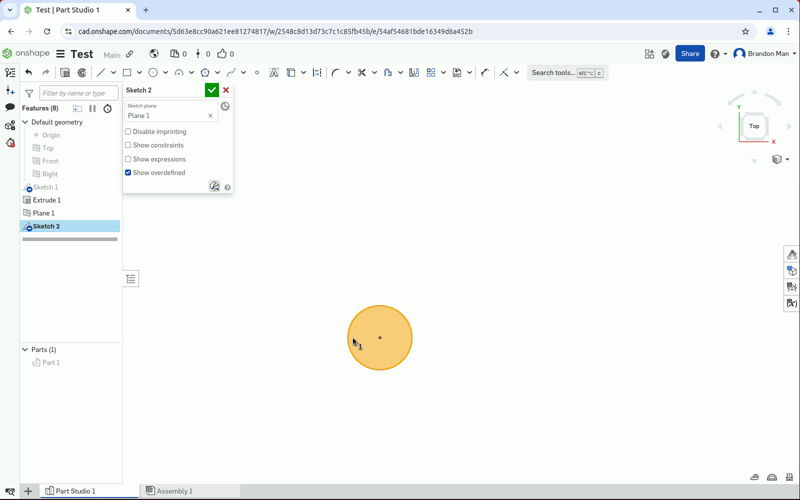
scroll(-6)
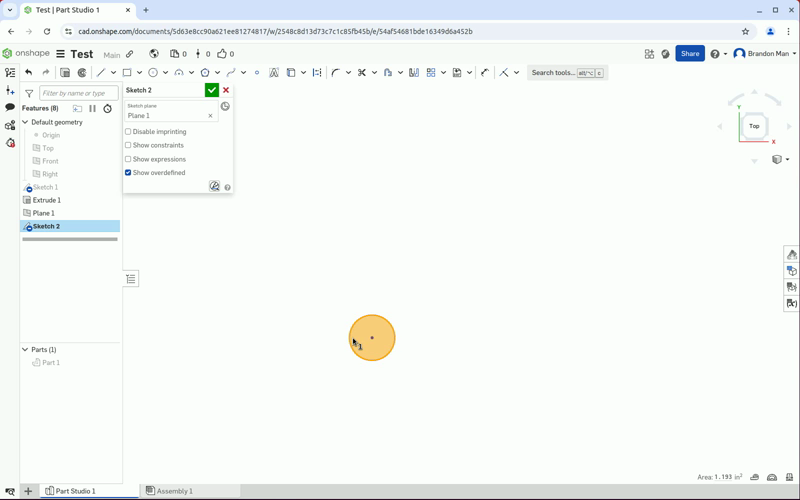
scroll(-6)
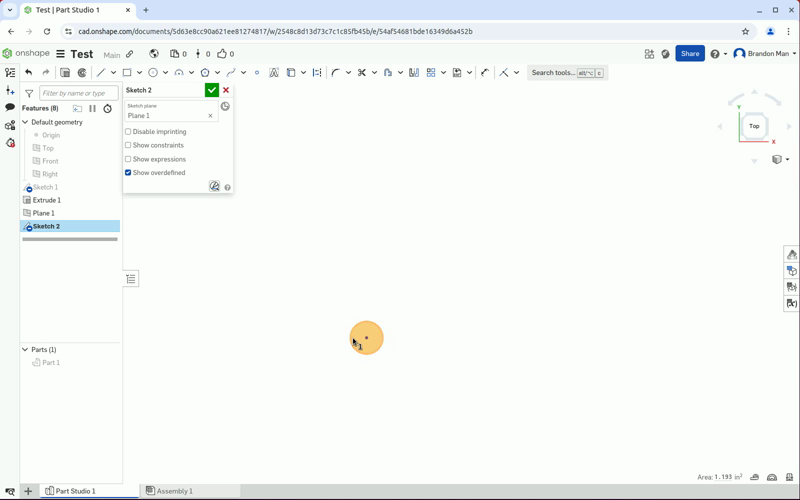
scroll(-6)
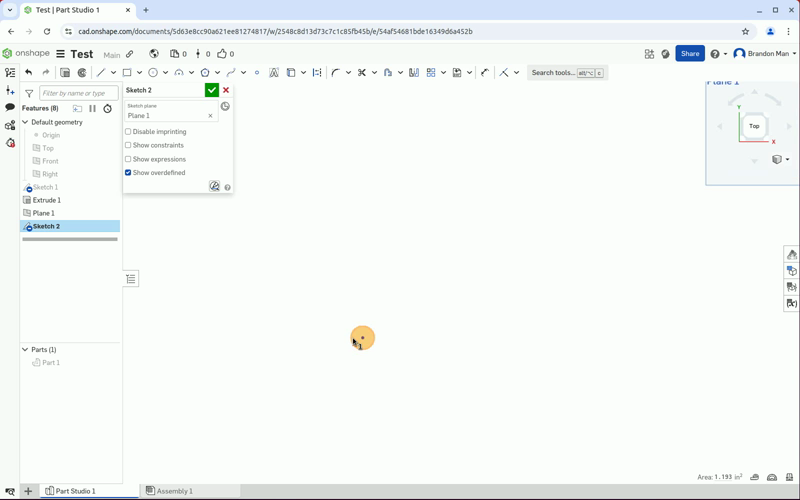
scroll(-6)
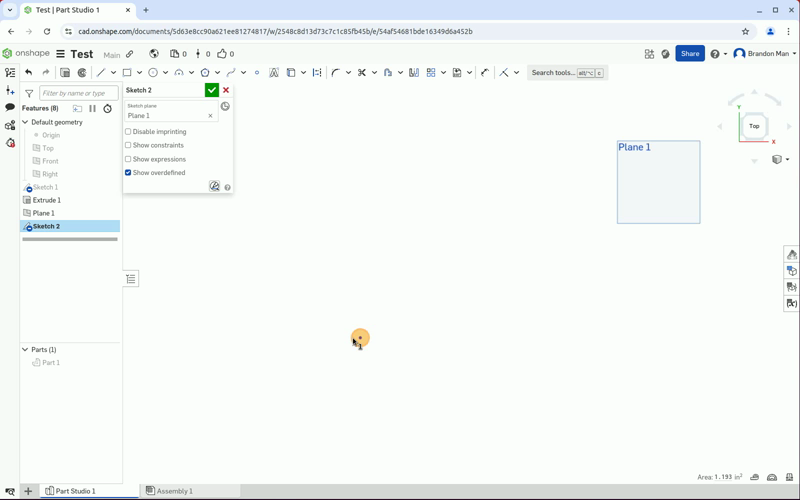
scroll(-6)
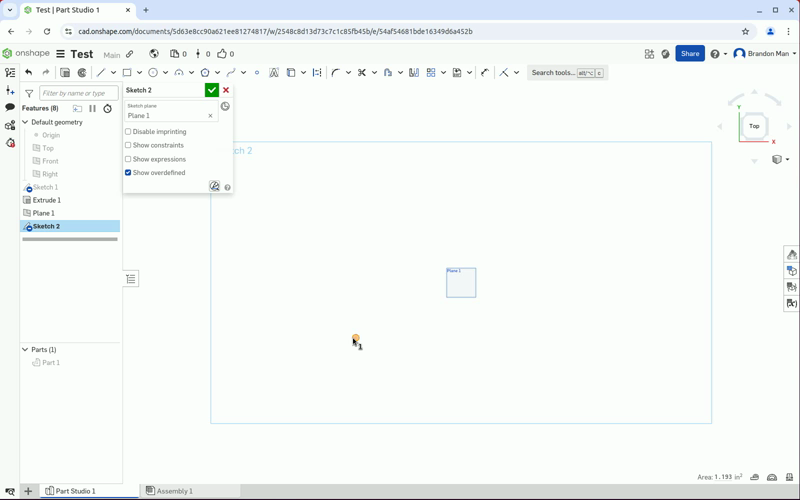
mouse_move(73, 352)
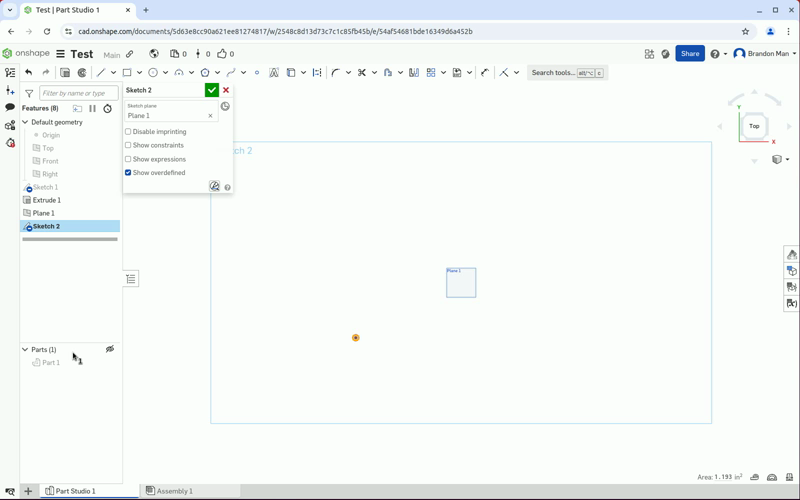
key(shift+y)
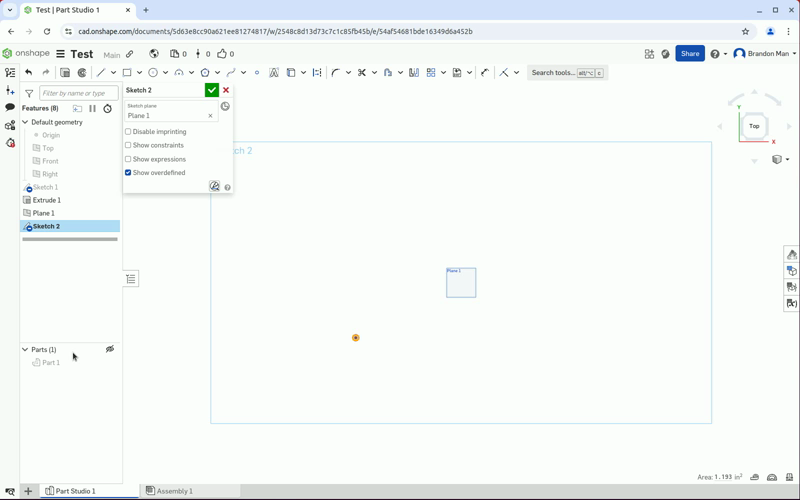
key(shift+e)
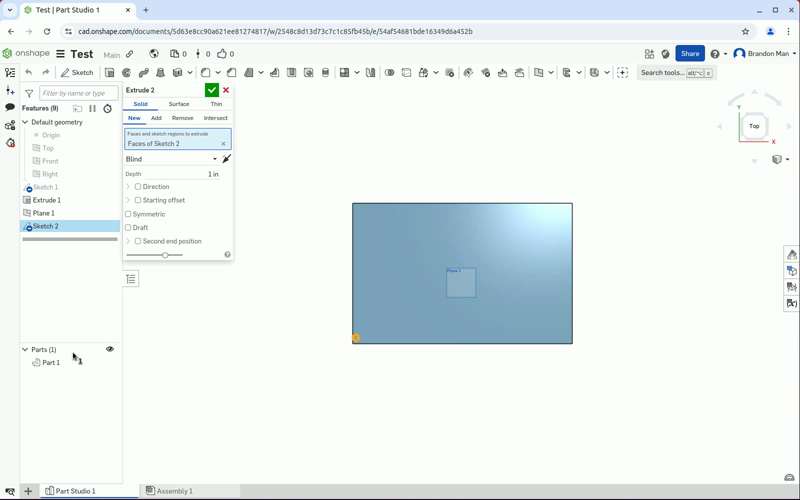
mouse_move(143, 106)
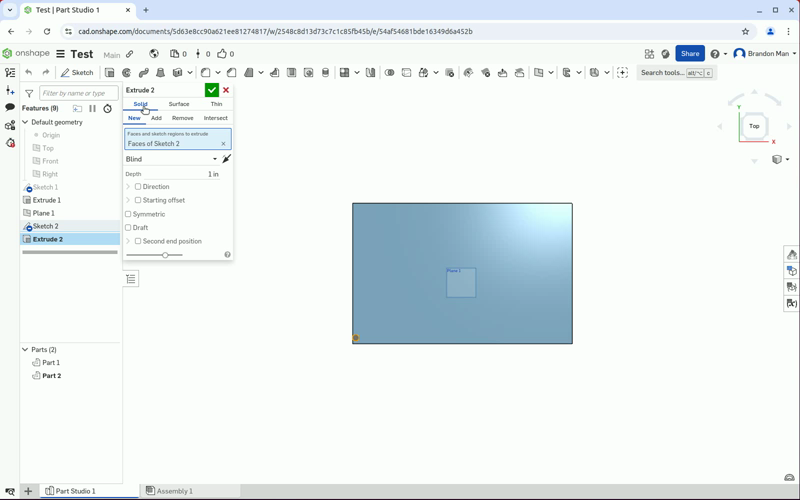
click(143, 106)
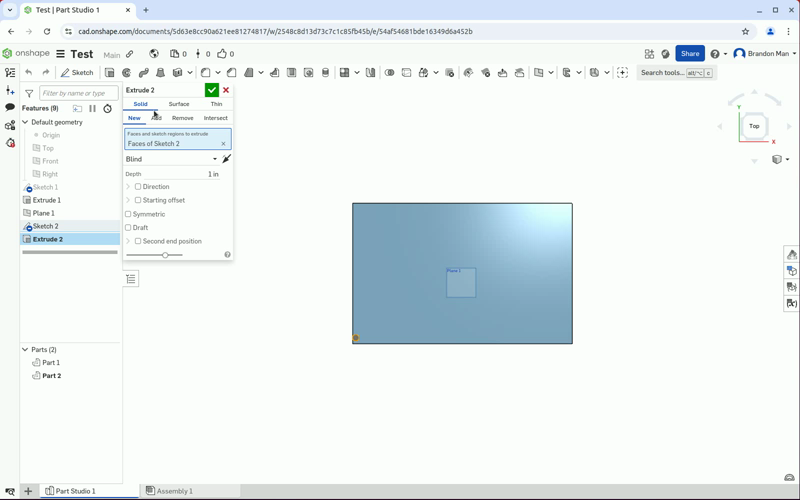
mouse_move(186, 120)
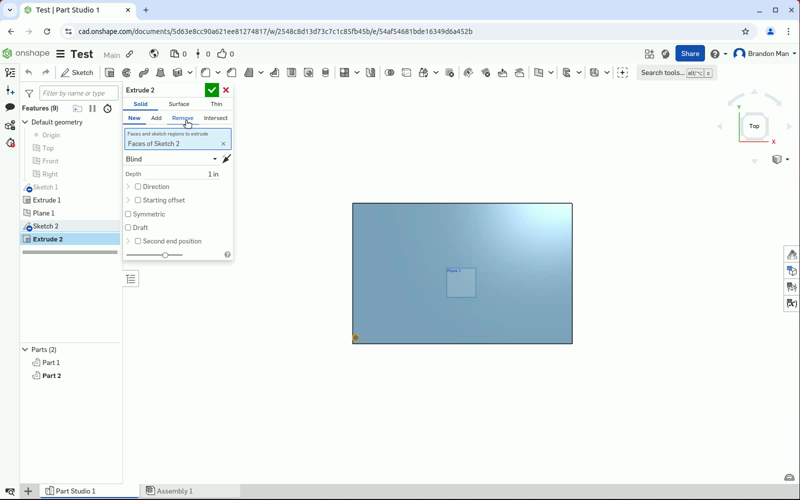
click(186, 120)
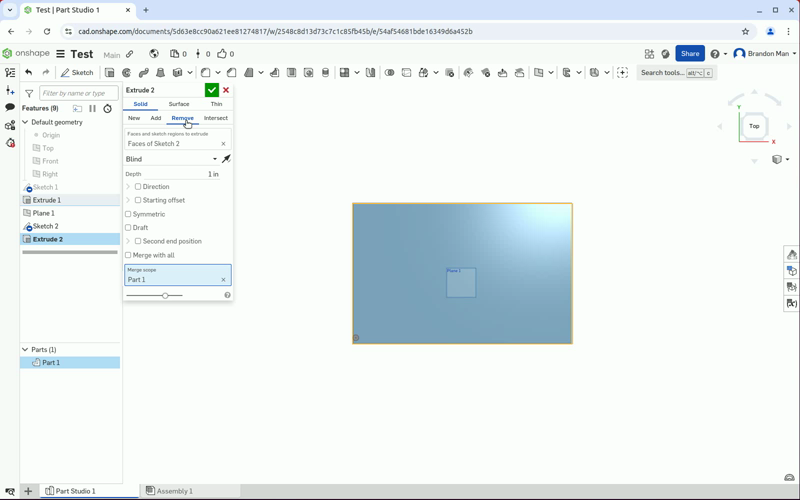
key(tab, 4)
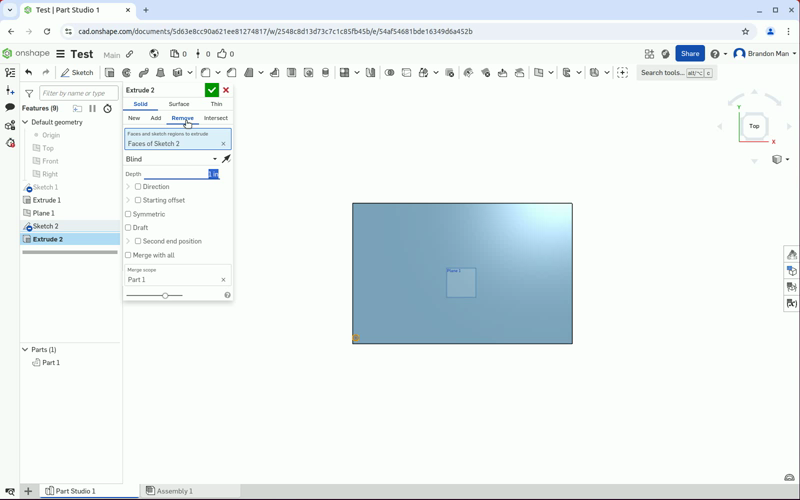
text(1.926)
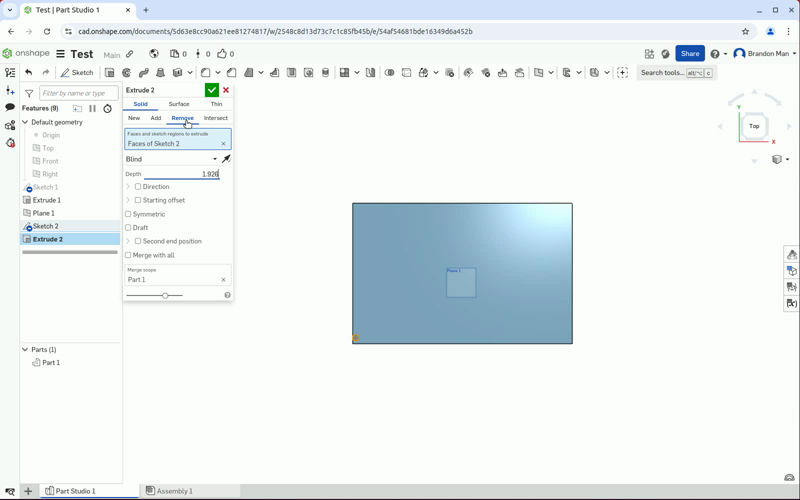
key(tab, 6)
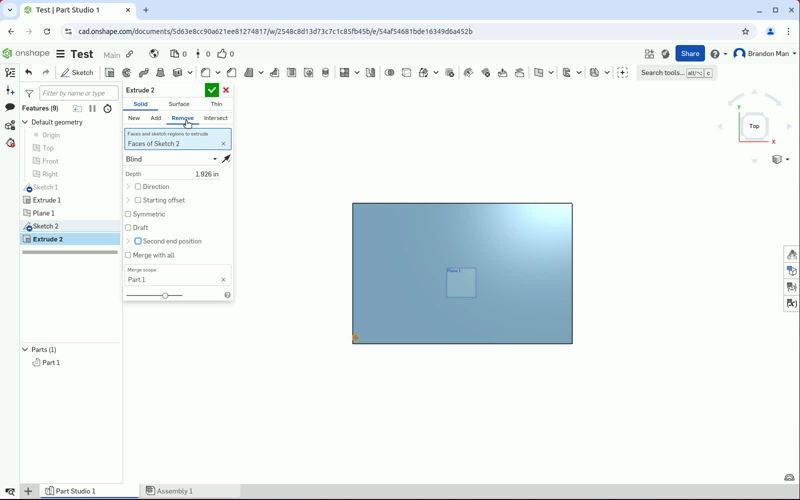
key(space)
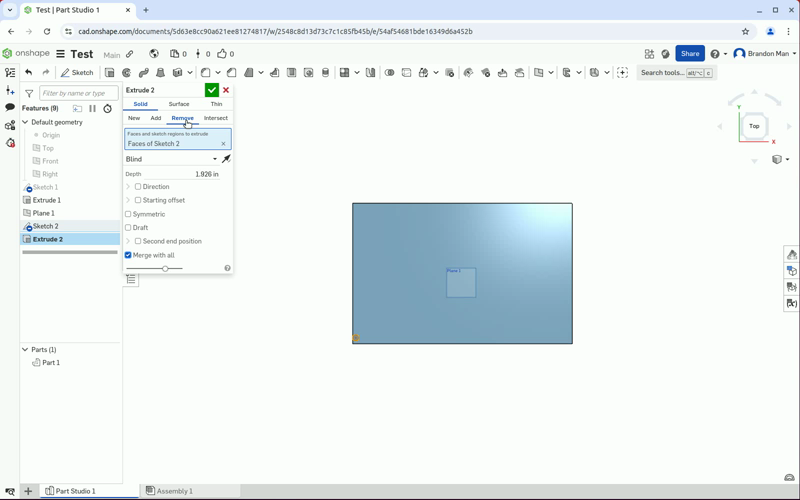
key(enter)
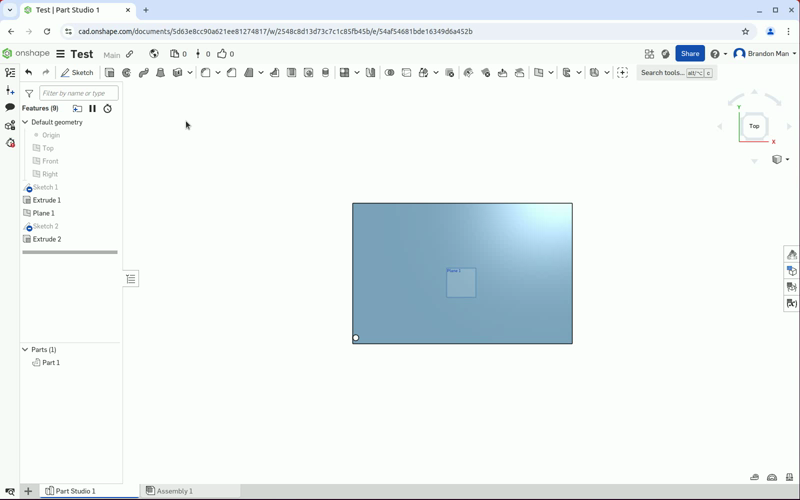
key(shift+h)
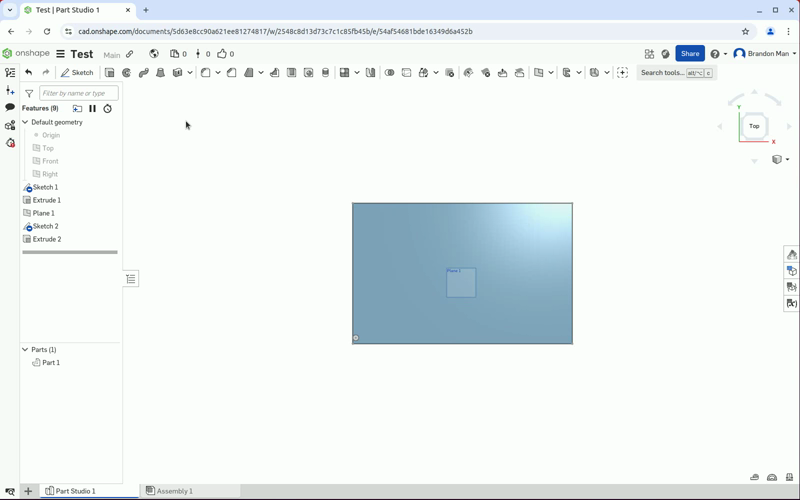
key(shift+h)
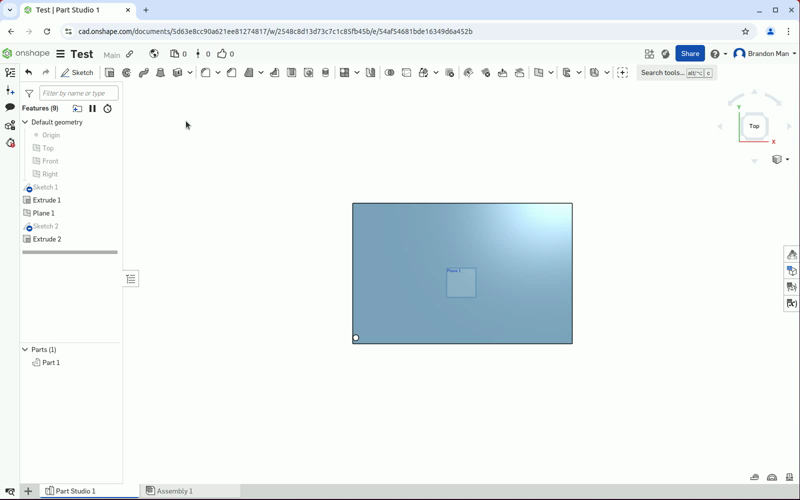
mouse_move(73, 189)
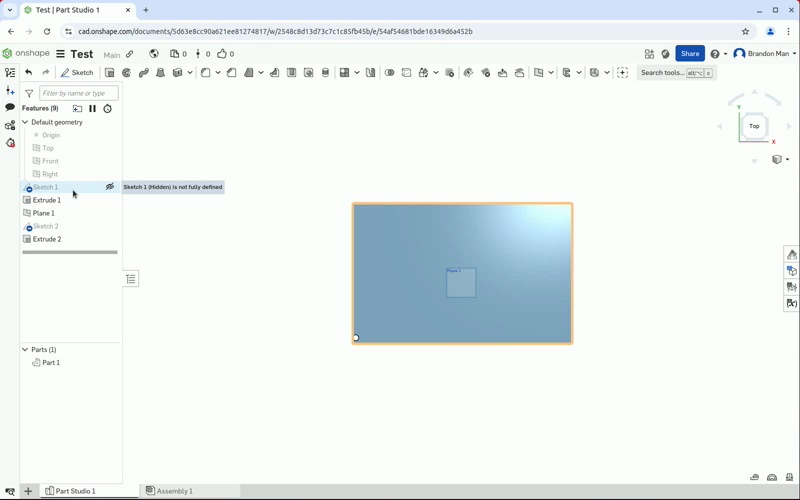
click(73, 189)
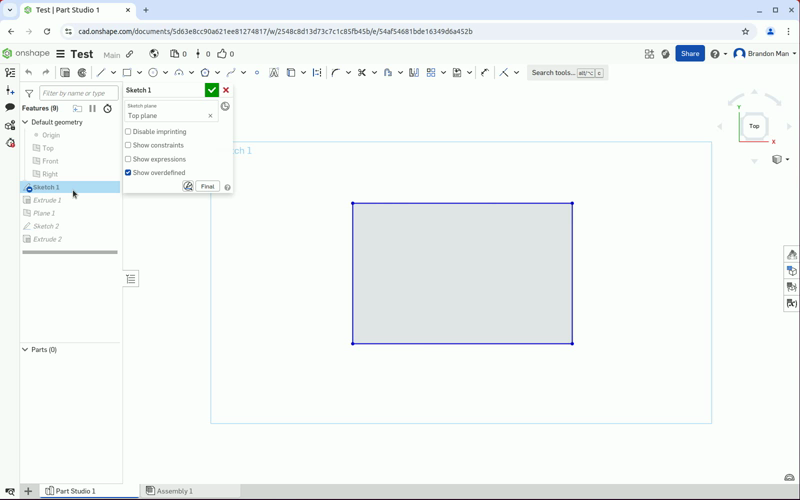
mouse_move(229, 92)
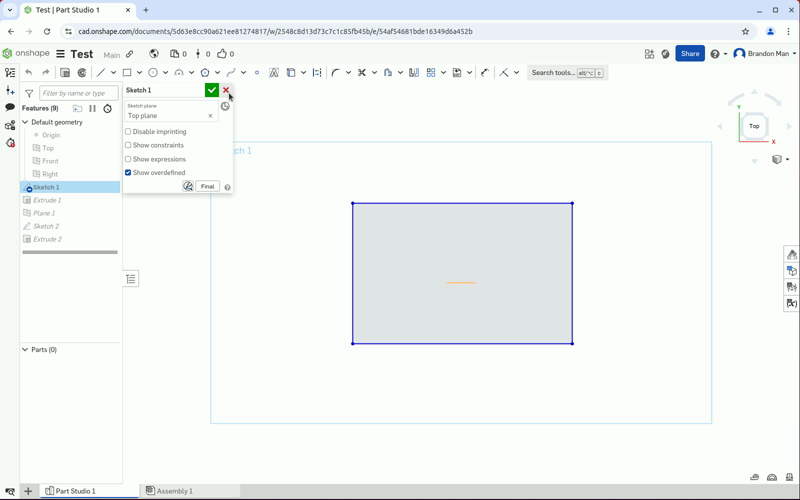
click(229, 92)
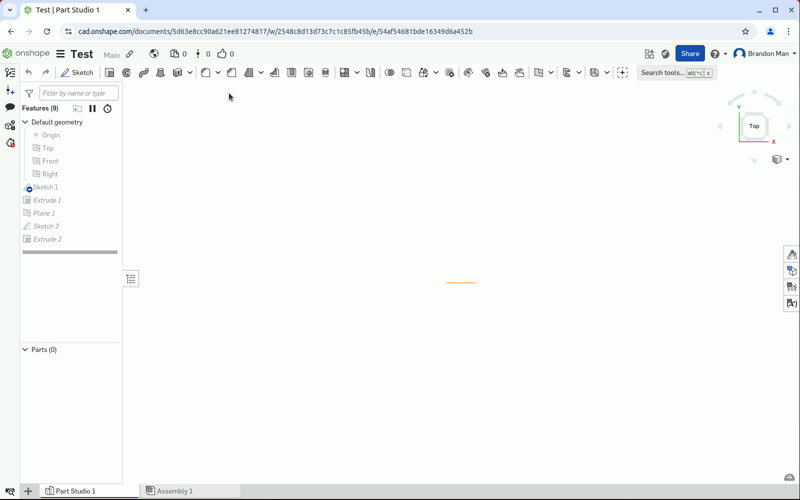
key(shift+s)
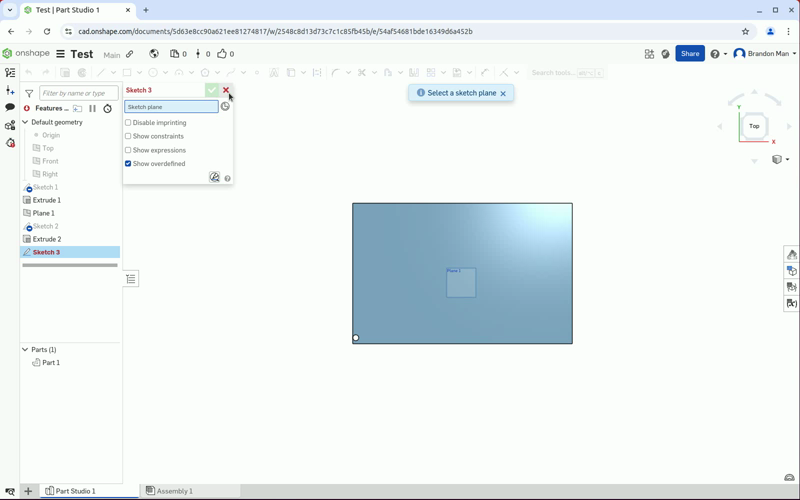
mouse_move(73, 215)
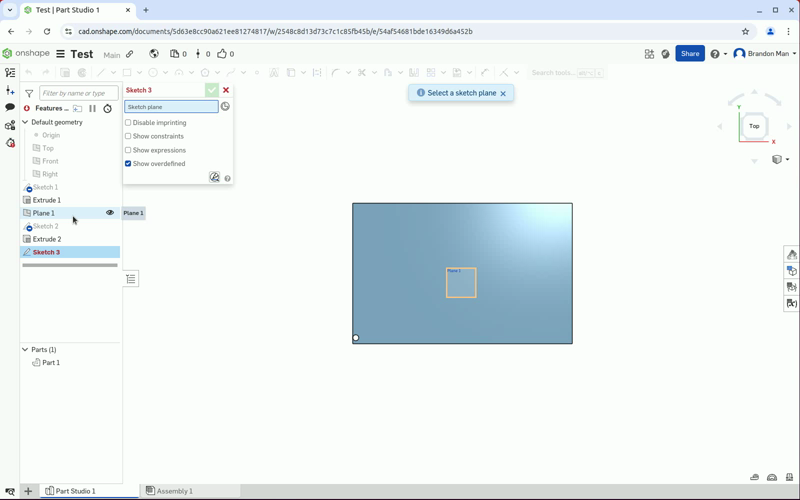
click(73, 215)
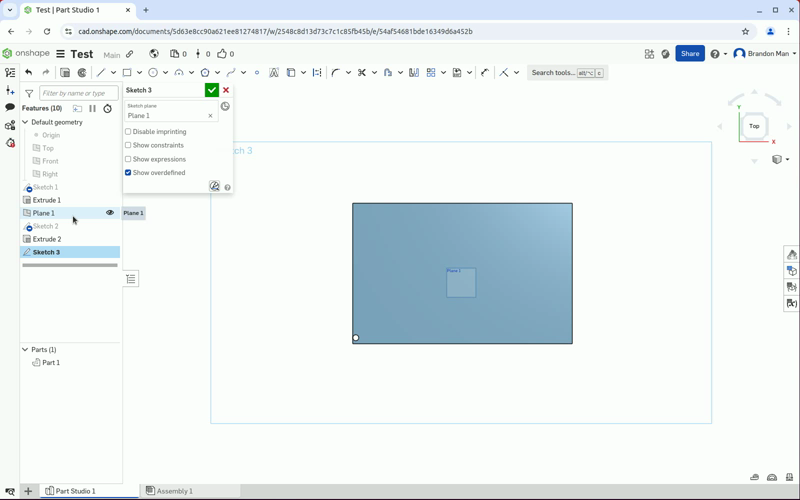
mouse_move(73, 352)
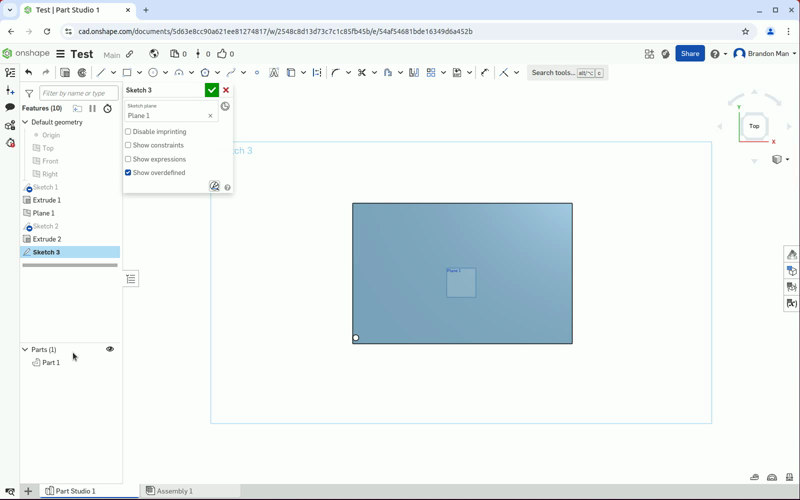
key(y)
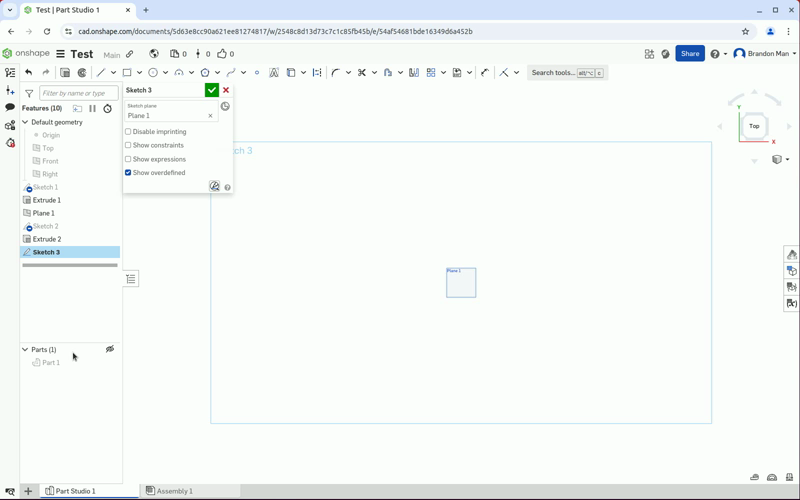
key(c)
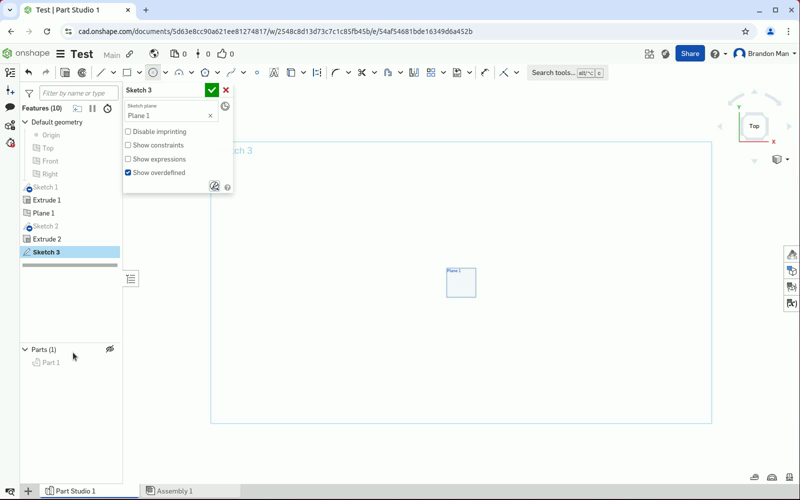
key_down(shift)
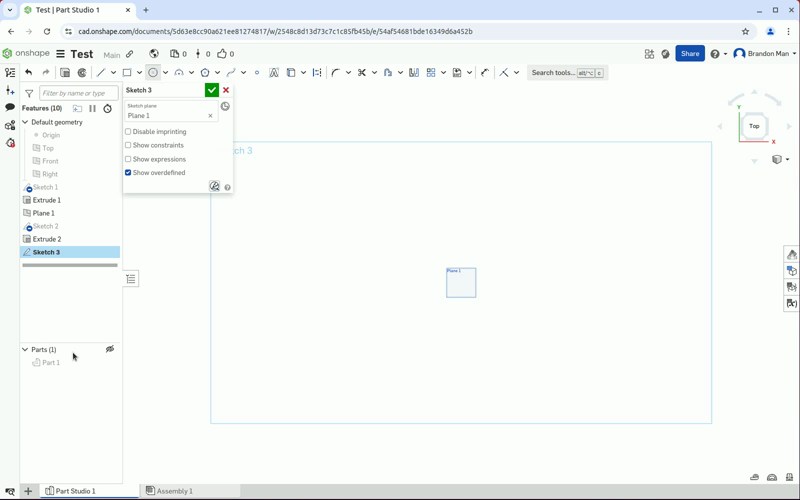
mouse_move(356, 206)
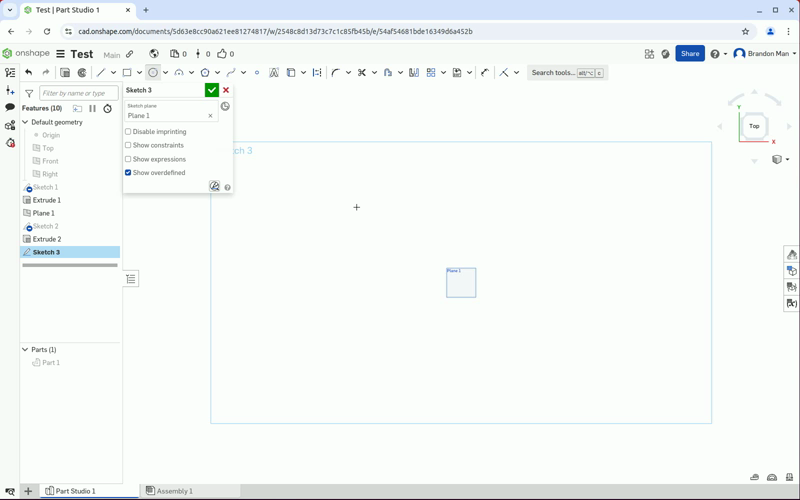
click(356, 206)
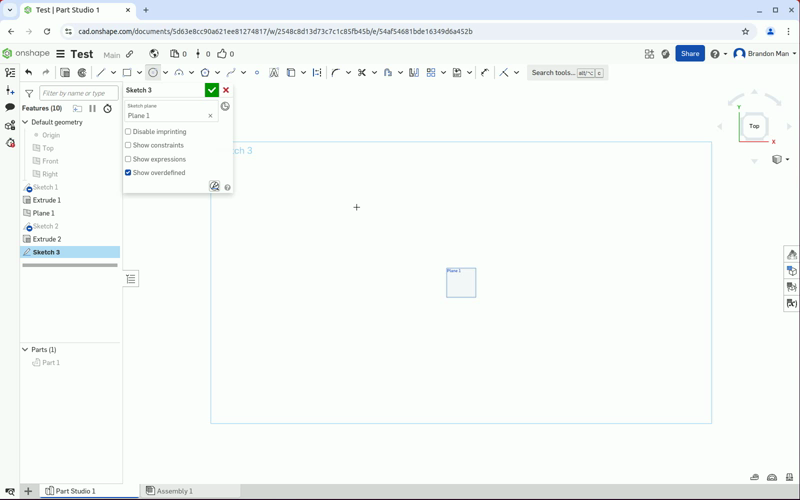
key_up(shift)
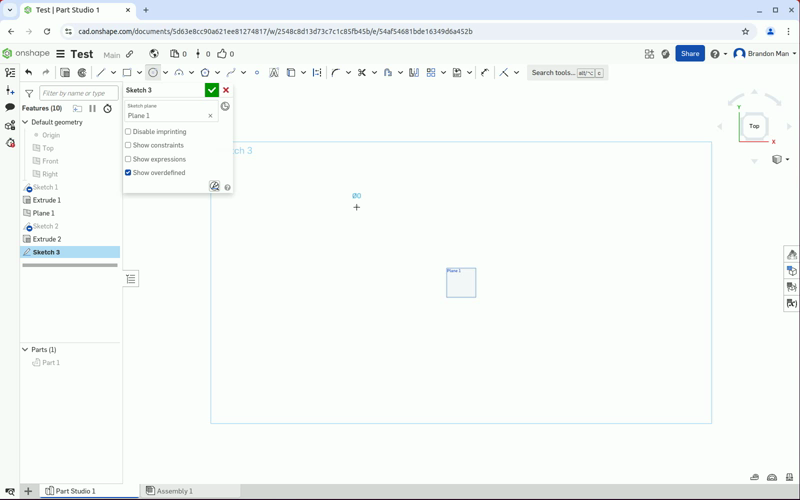
mouse_move(359, 206)
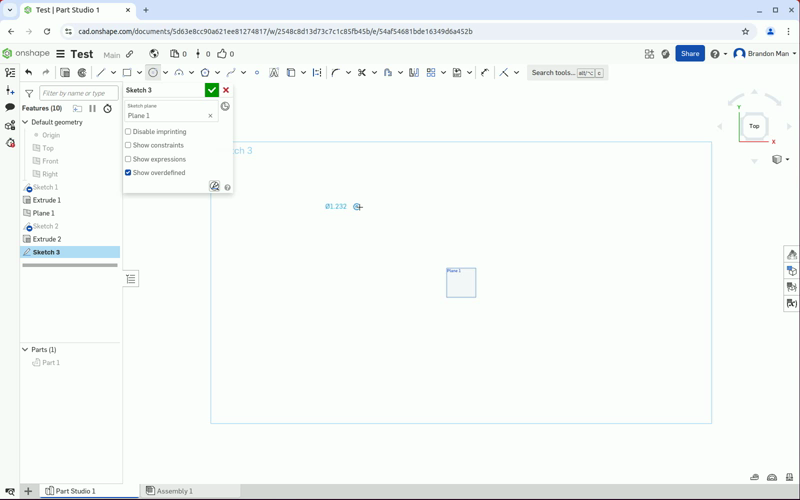
click(359, 206)
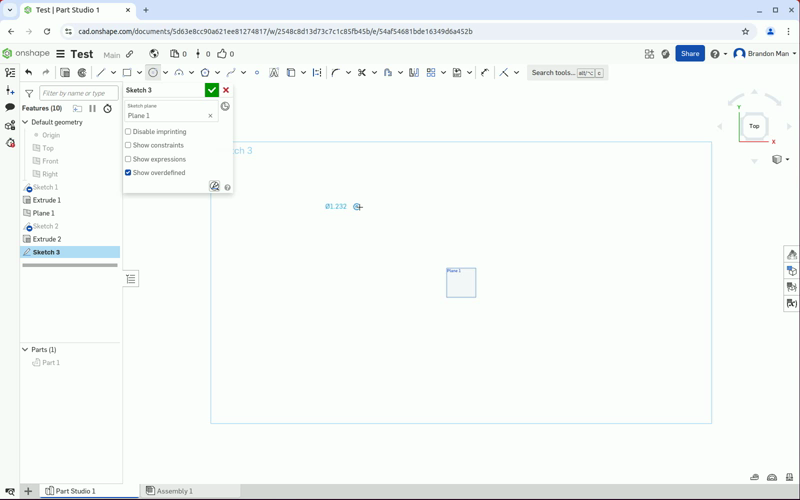
key(esc)
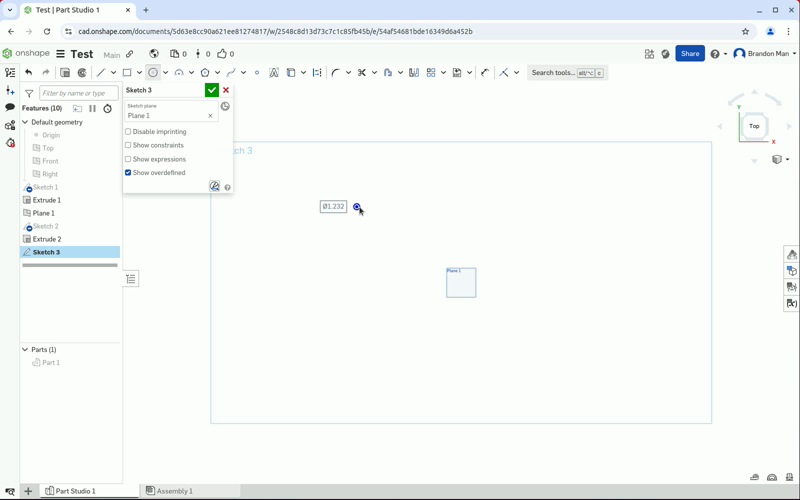
mouse_move(357, 204)
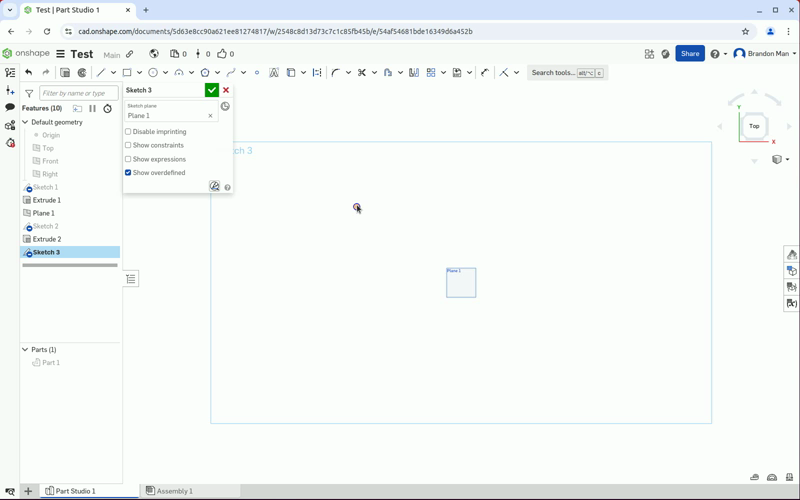
scroll(6)
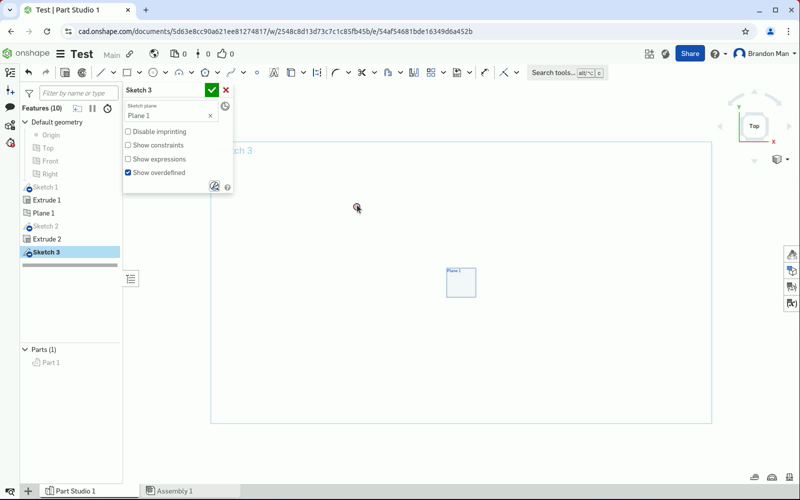
scroll(6)
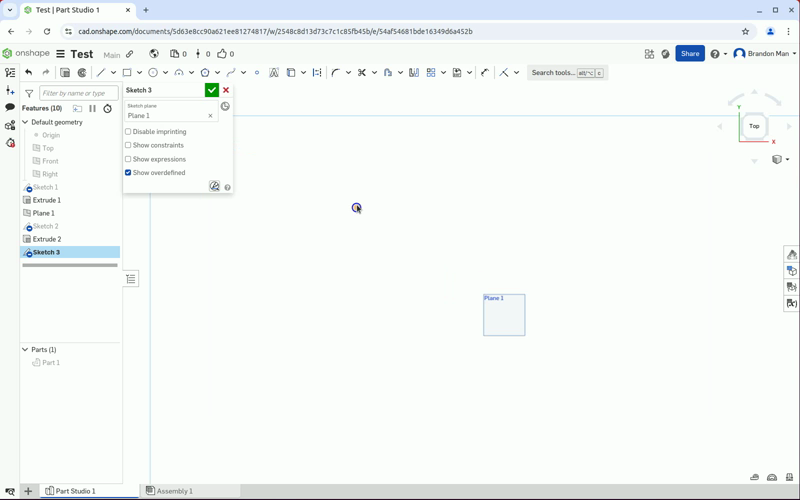
scroll(6)
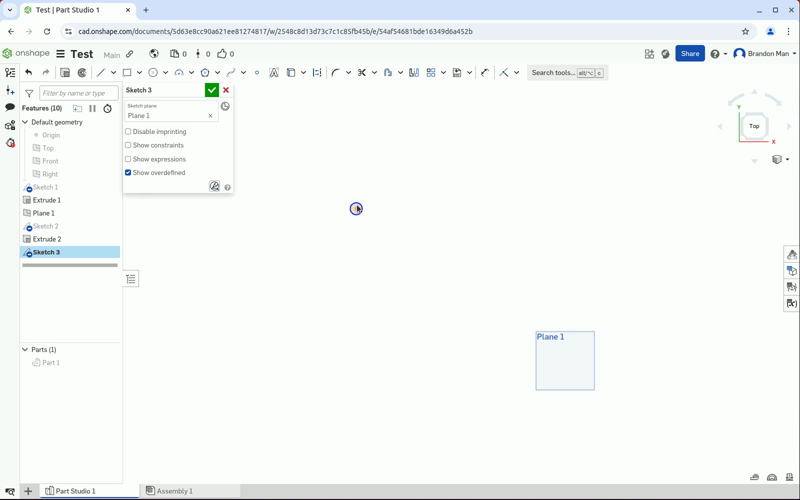
scroll(6)
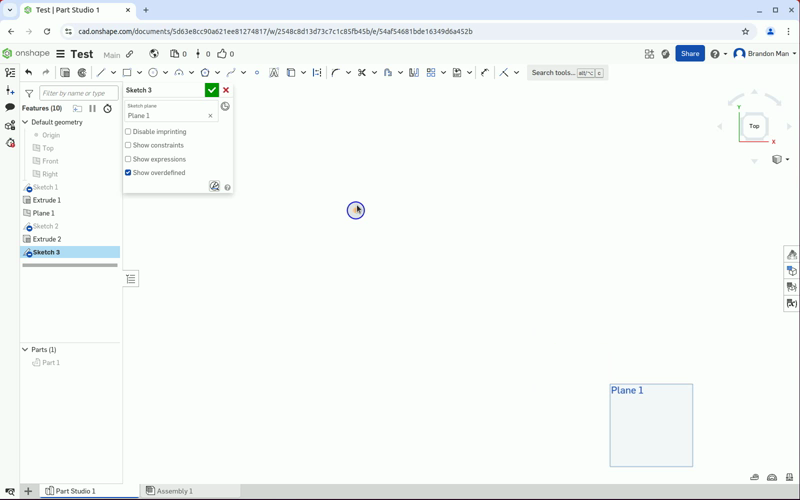
scroll(6)
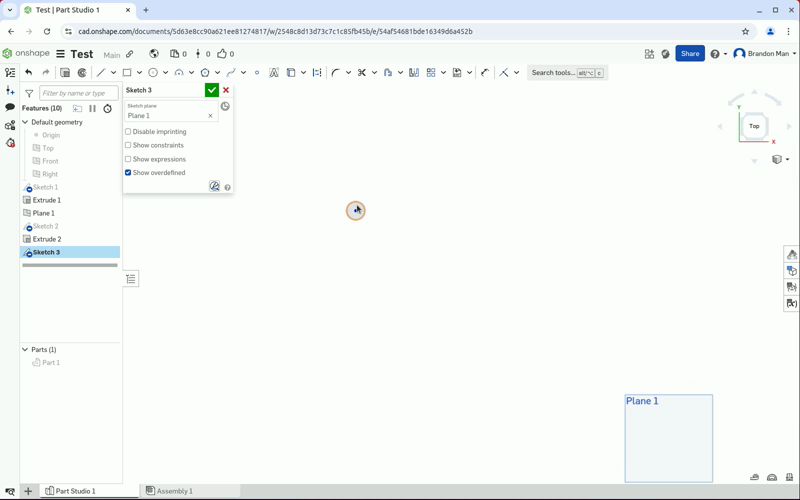
scroll(6)
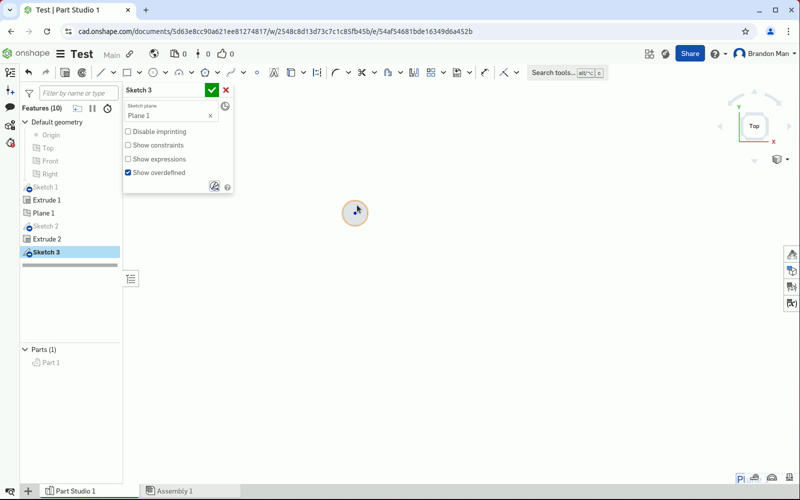
scroll(6)
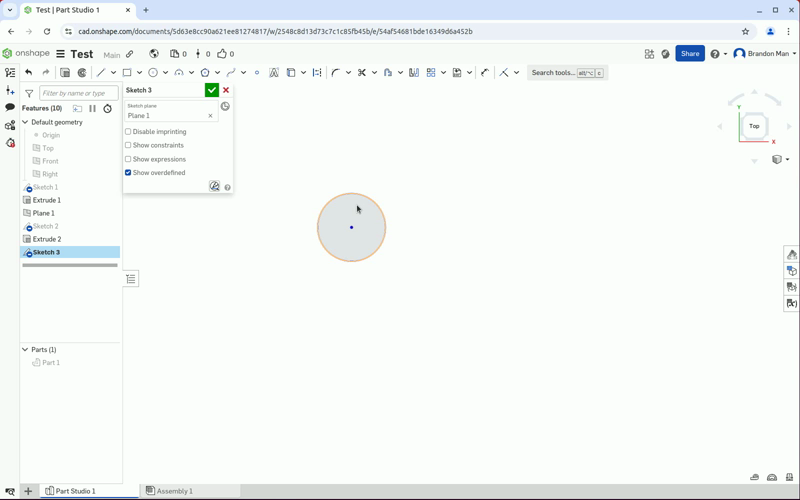
click(357, 204)
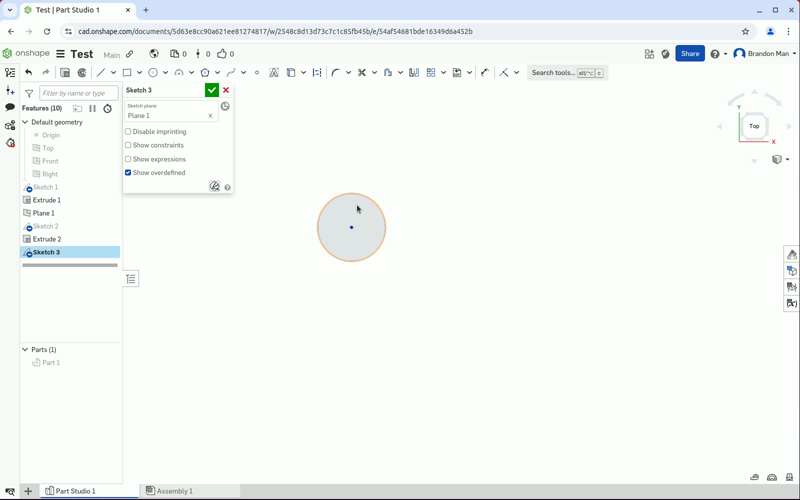
scroll(-6)
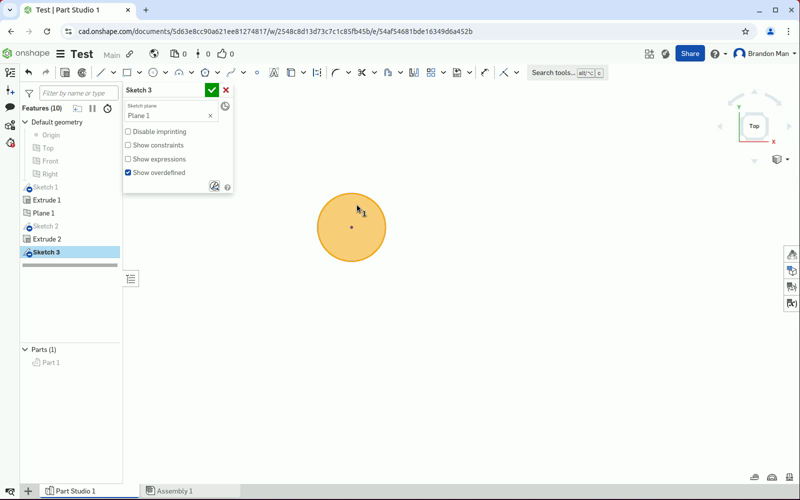
scroll(-6)
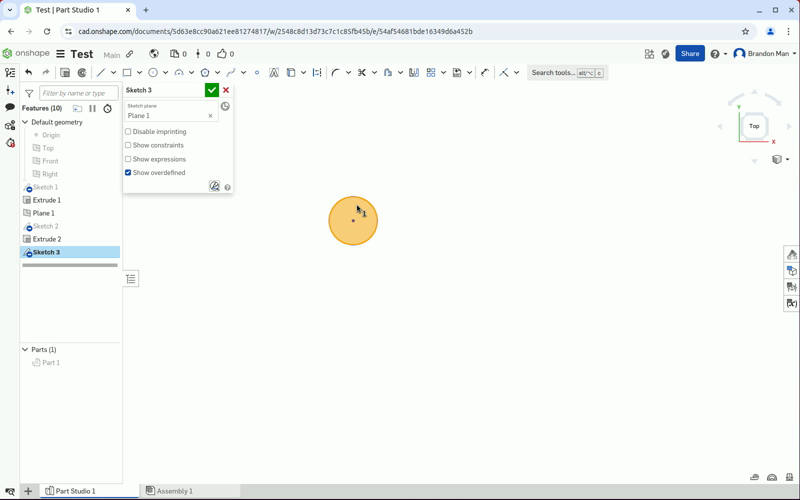
scroll(-6)
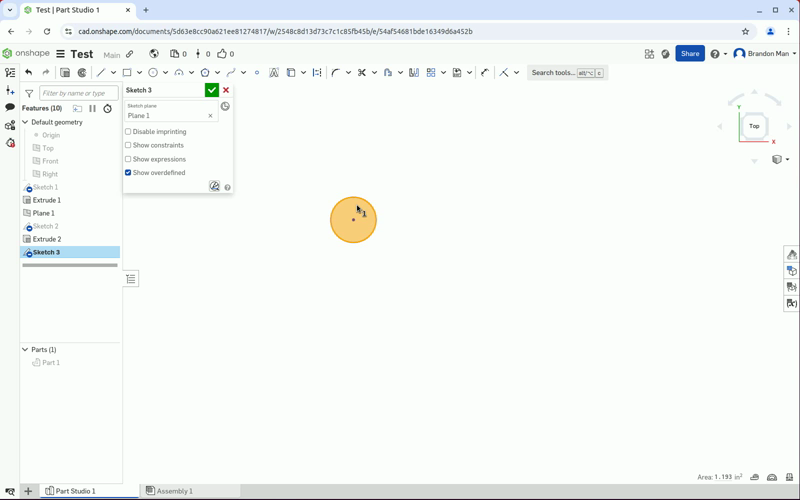
scroll(-6)
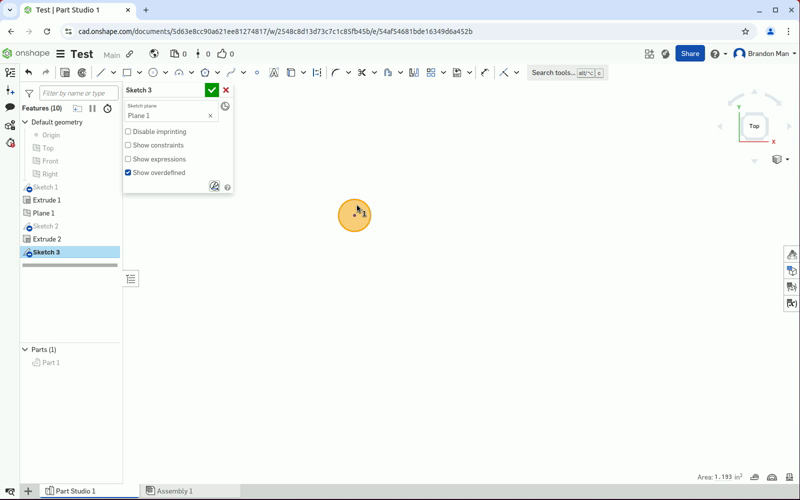
scroll(-6)
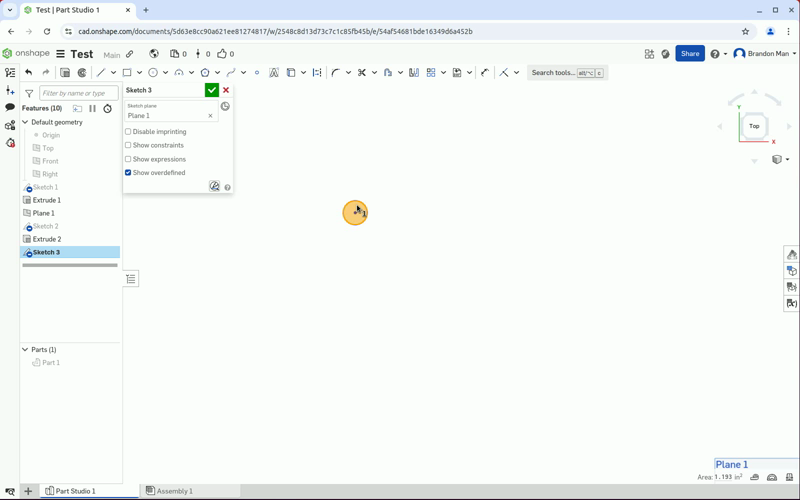
scroll(-6)
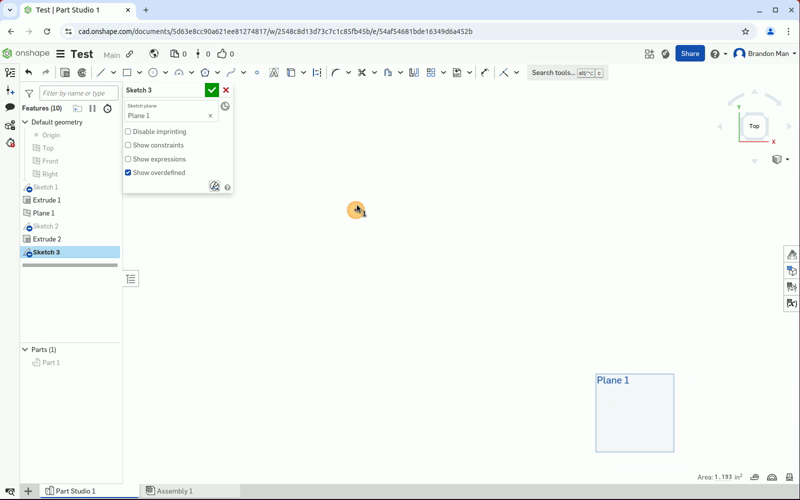
scroll(-6)
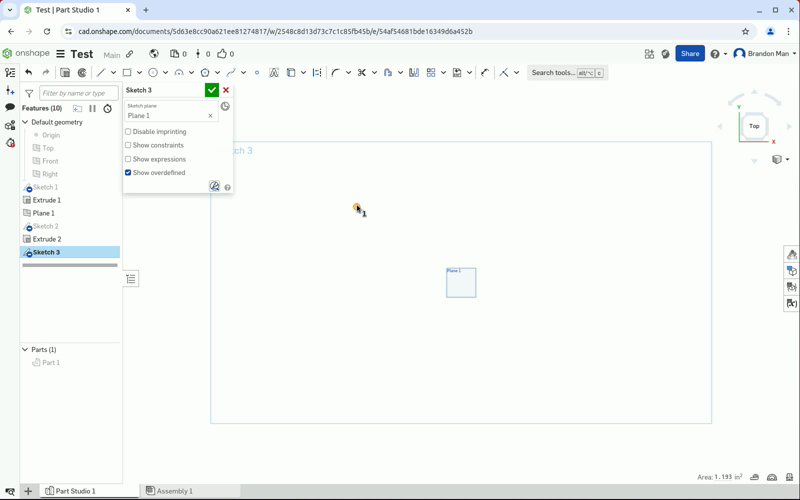
mouse_move(73, 352)
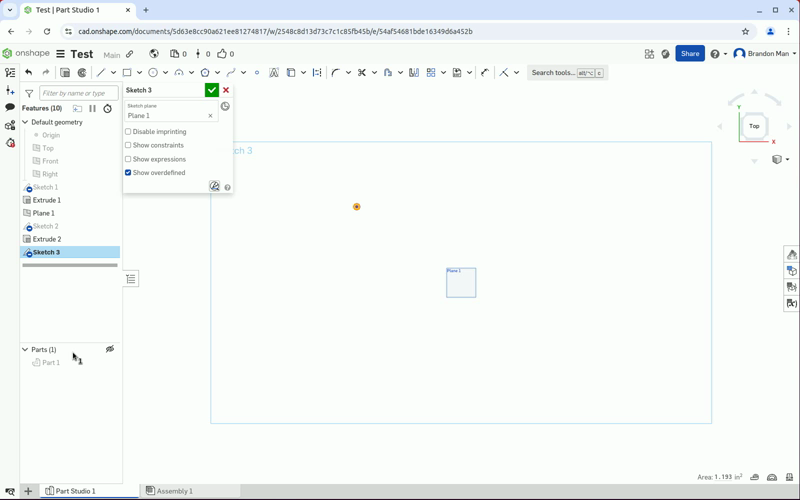
key(shift+y)
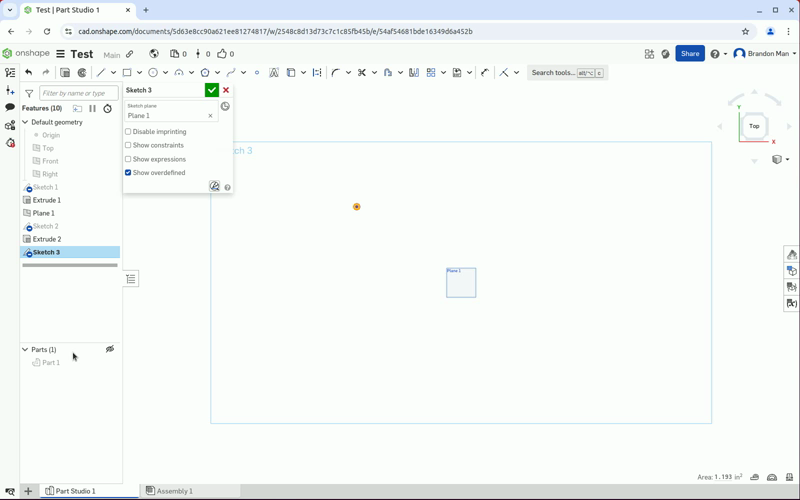
key(shift+e)
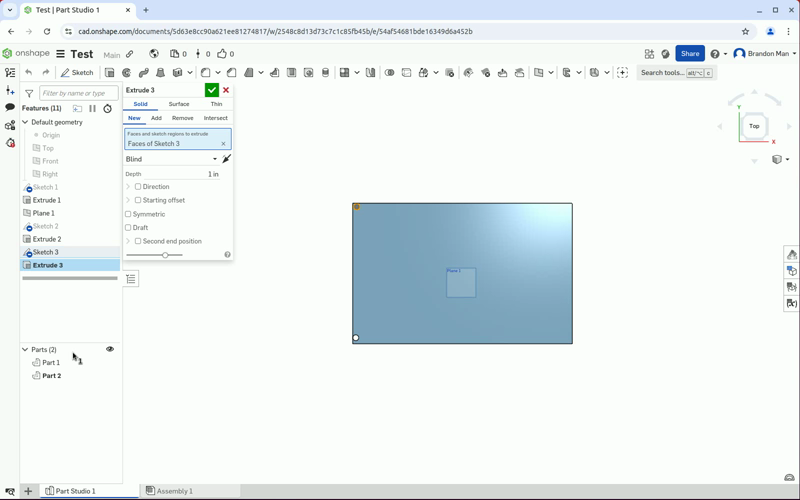
mouse_move(143, 106)
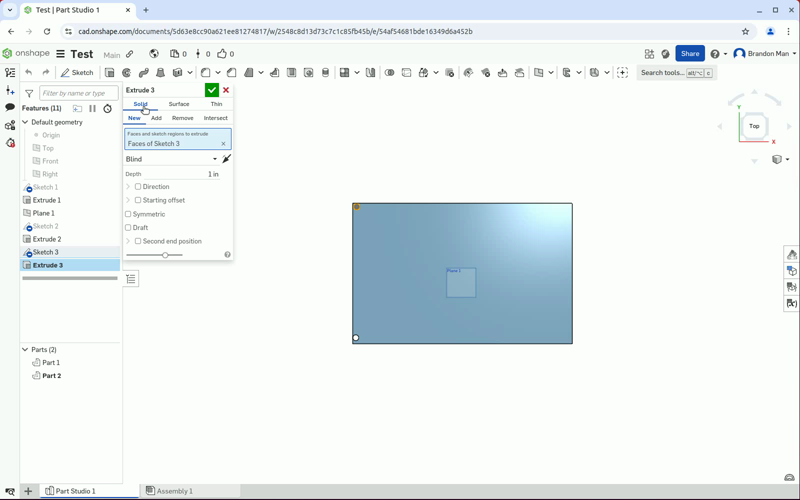
click(143, 106)
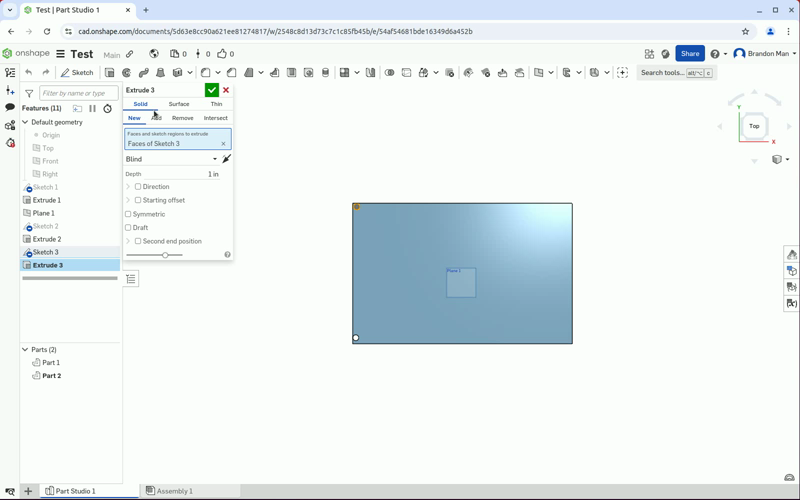
mouse_move(186, 120)
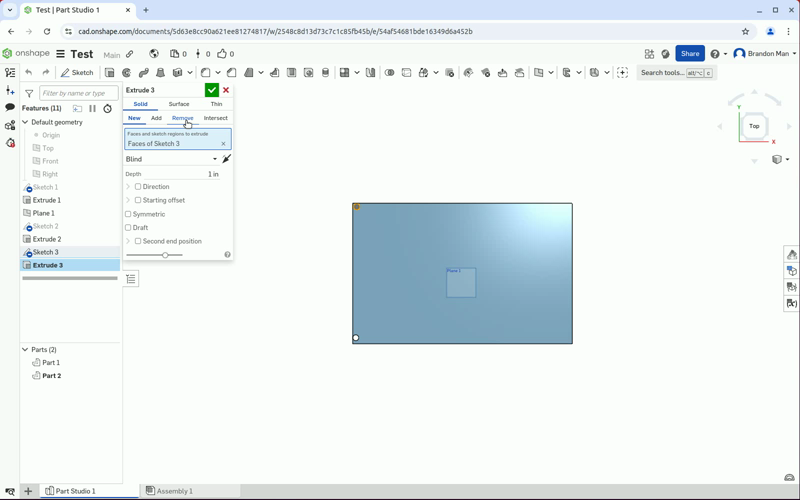
click(186, 120)
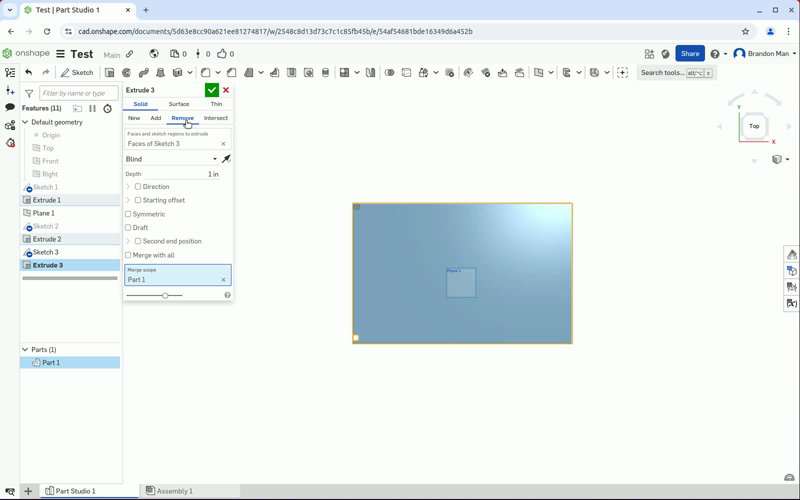
key(tab, 4)
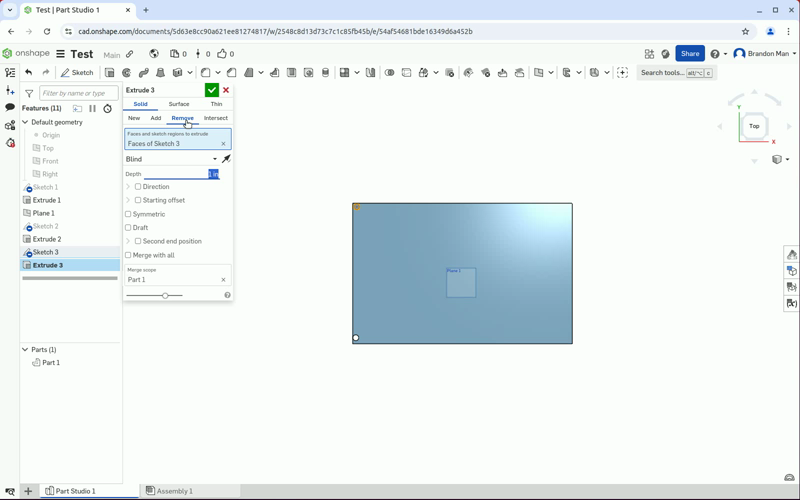
text(1.926)
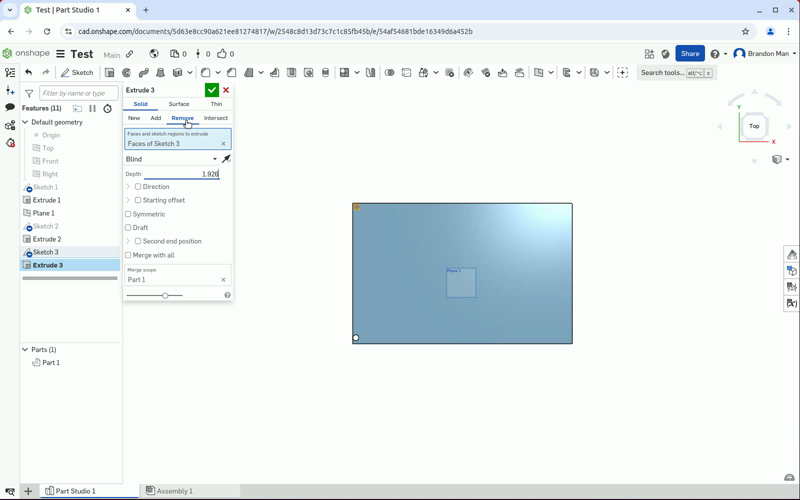
key(tab, 6)
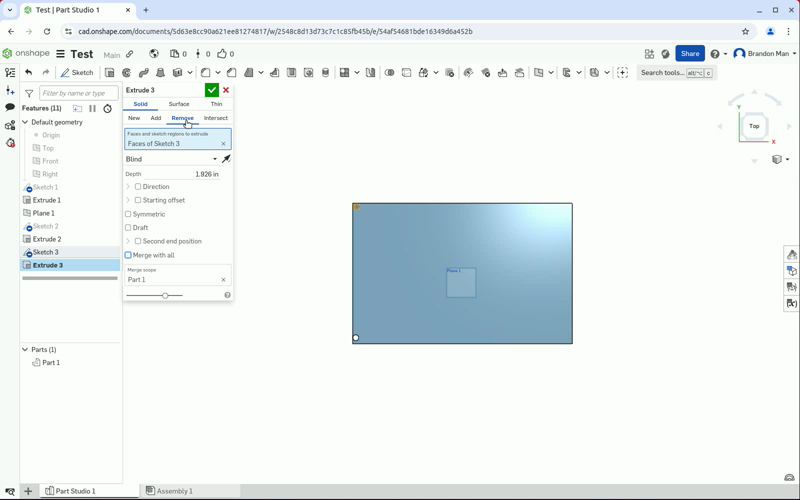
key(space)
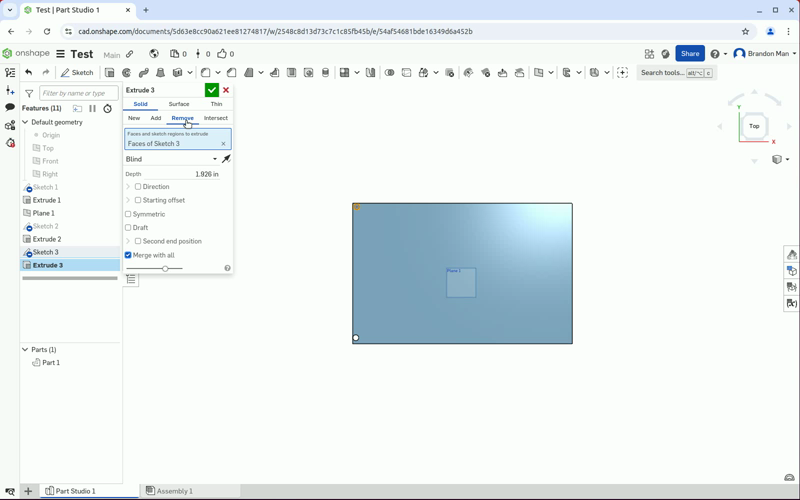
key(enter)
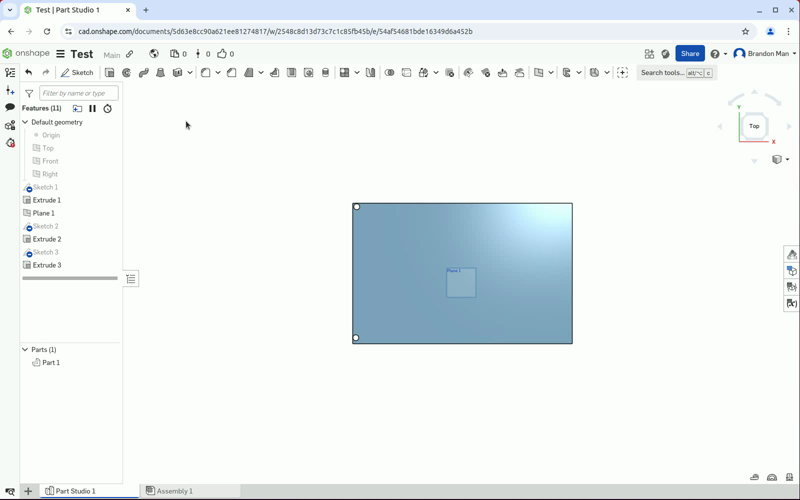
key(shift+h)
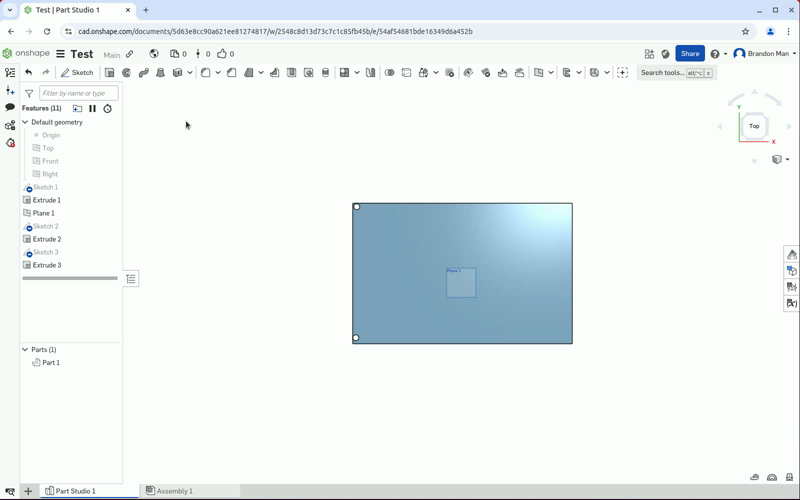
key(shift+h)
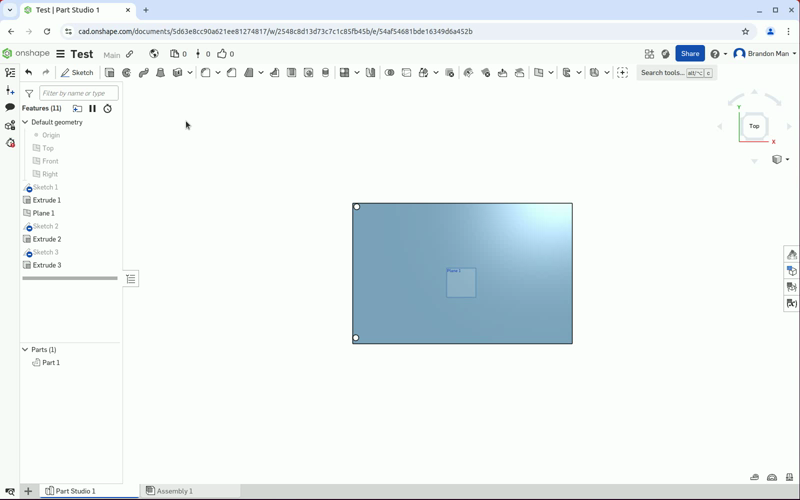
mouse_move(73, 189)
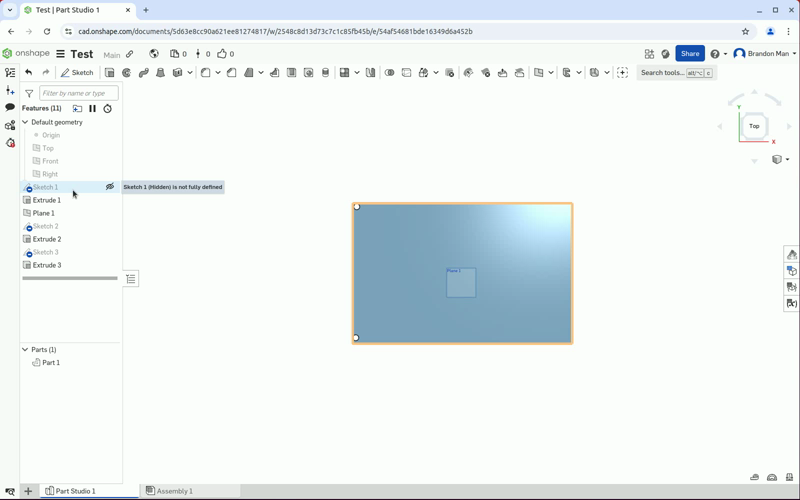
click(73, 189)
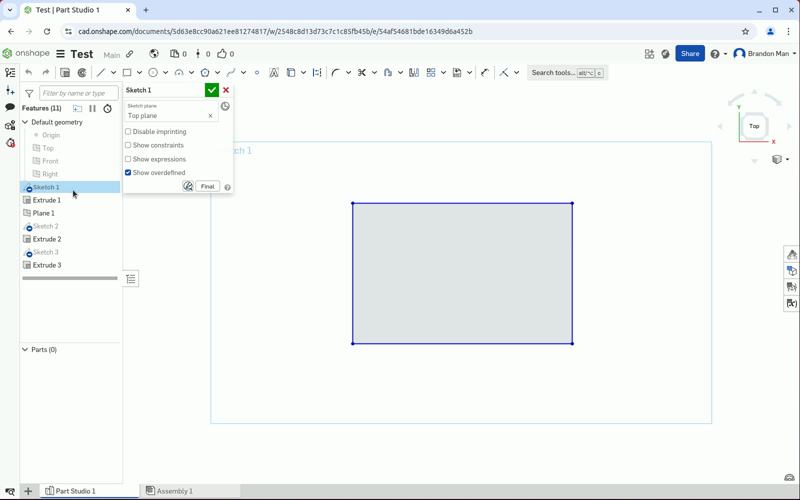
mouse_move(229, 92)
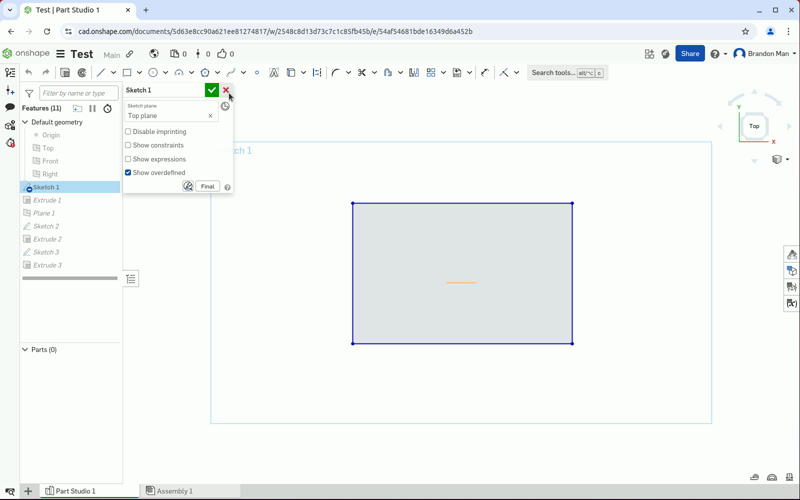
click(229, 92)
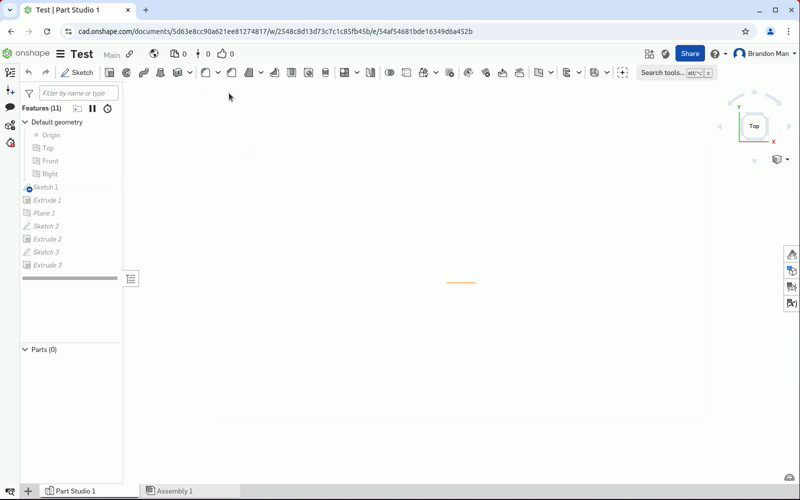
key(shift+s)
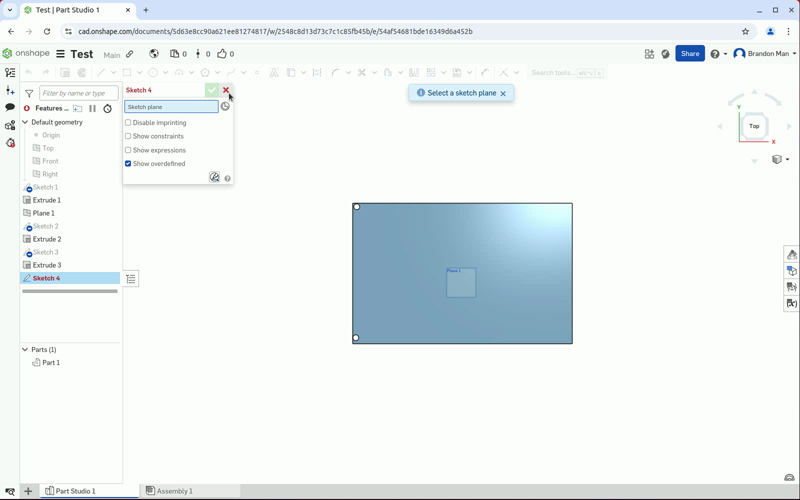
mouse_move(73, 215)
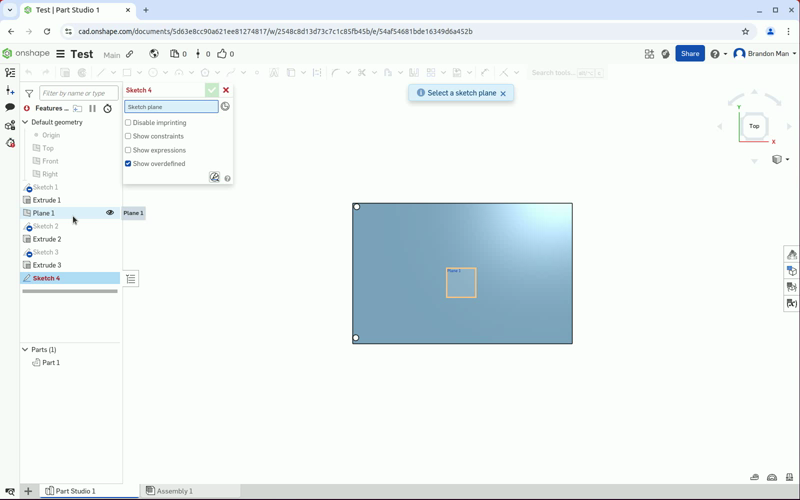
click(73, 215)
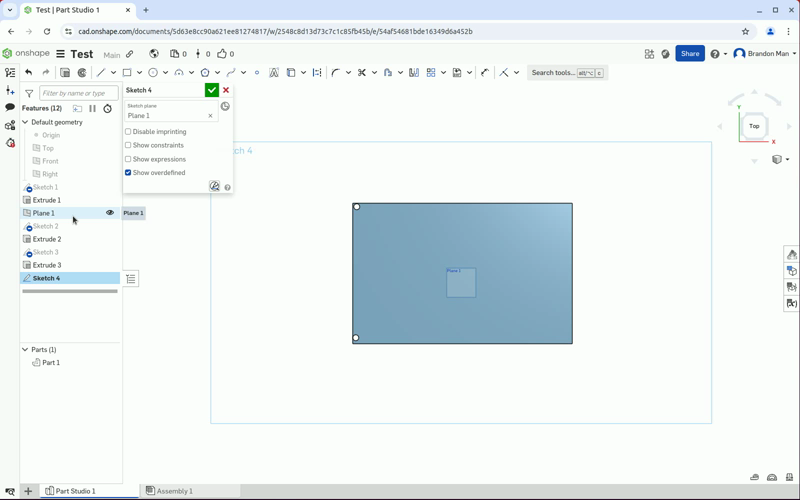
mouse_move(73, 352)
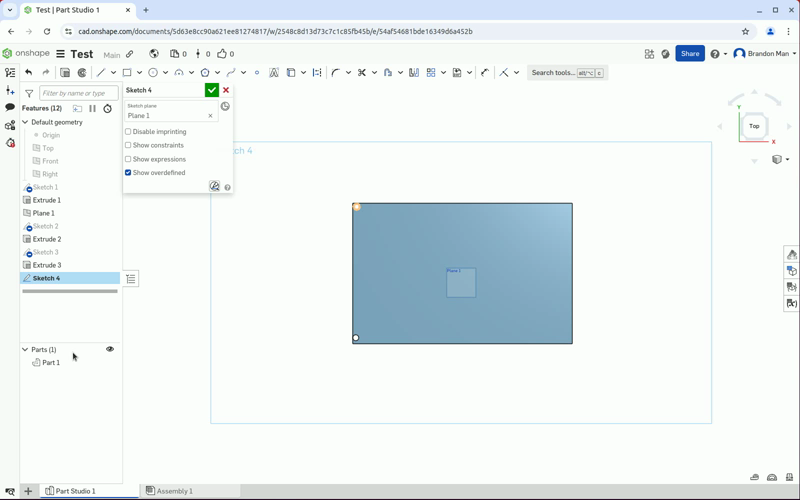
key(y)
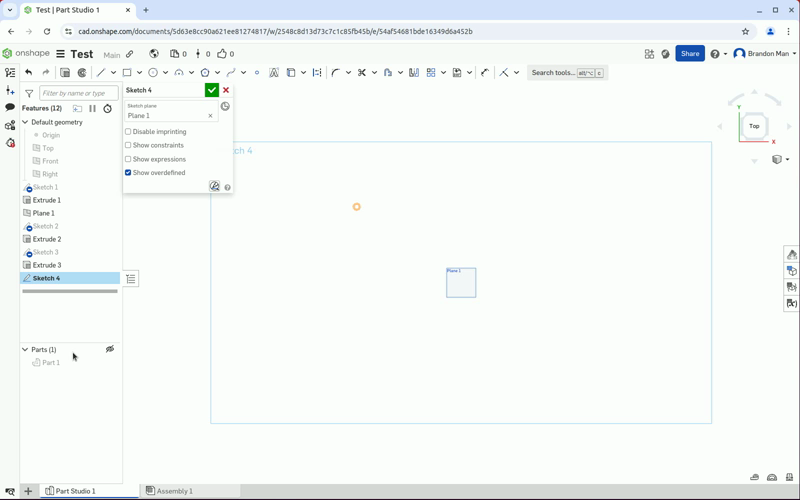
key(c)
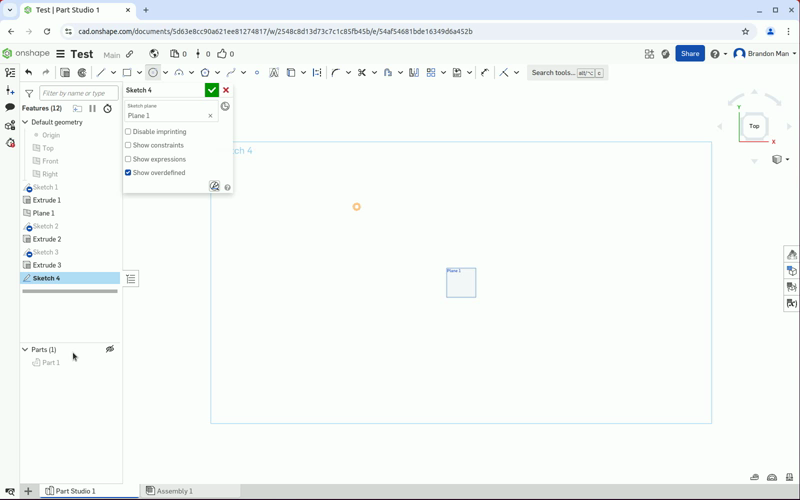
key_down(shift)
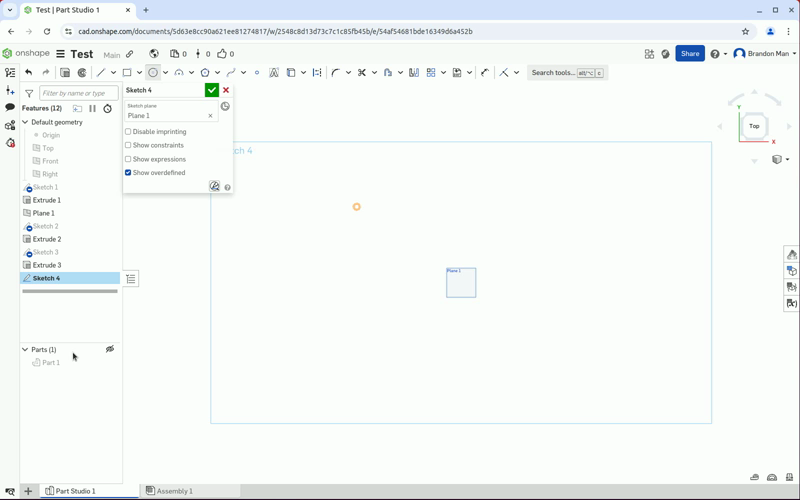
mouse_move(565, 209)
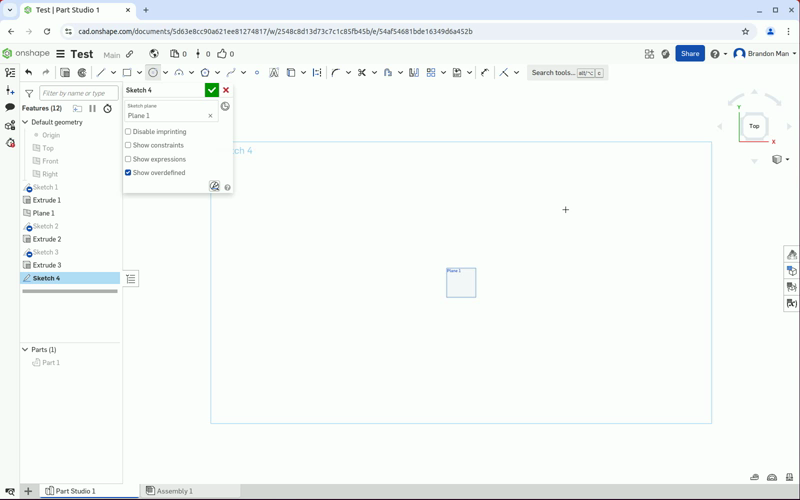
click(565, 209)
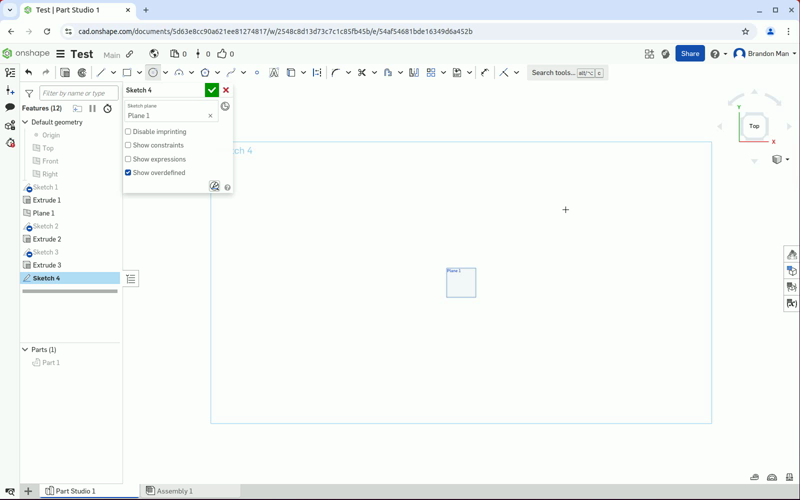
key_up(shift)
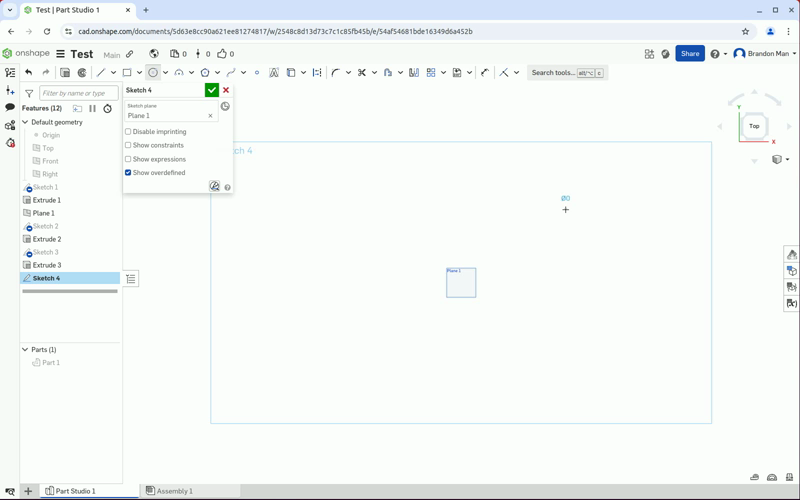
mouse_move(568, 209)
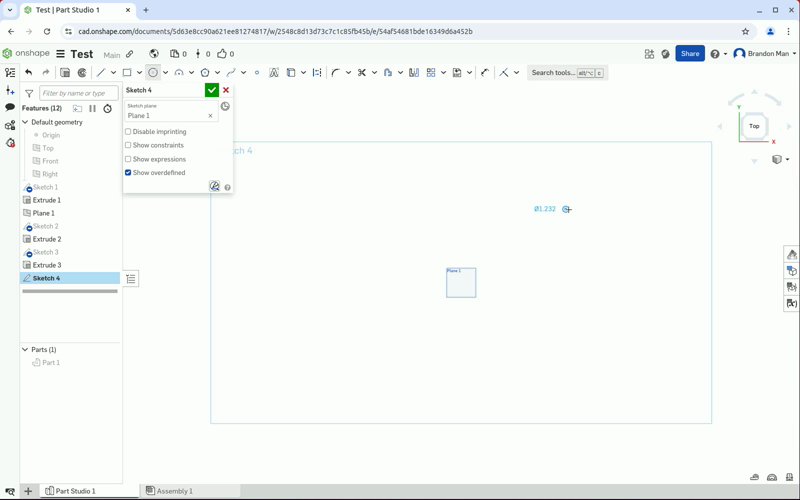
click(568, 209)
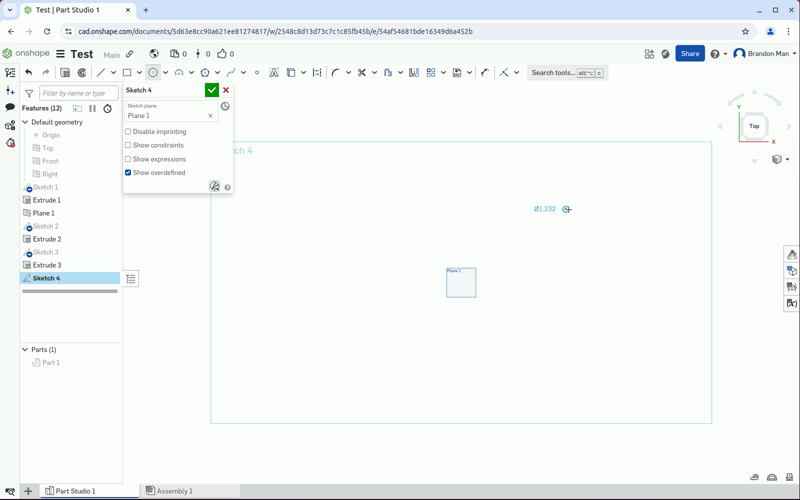
key(esc)
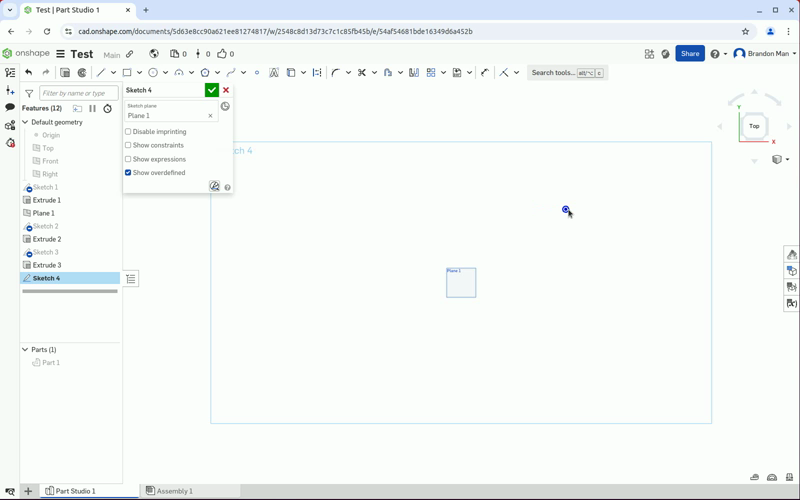
mouse_move(564, 208)
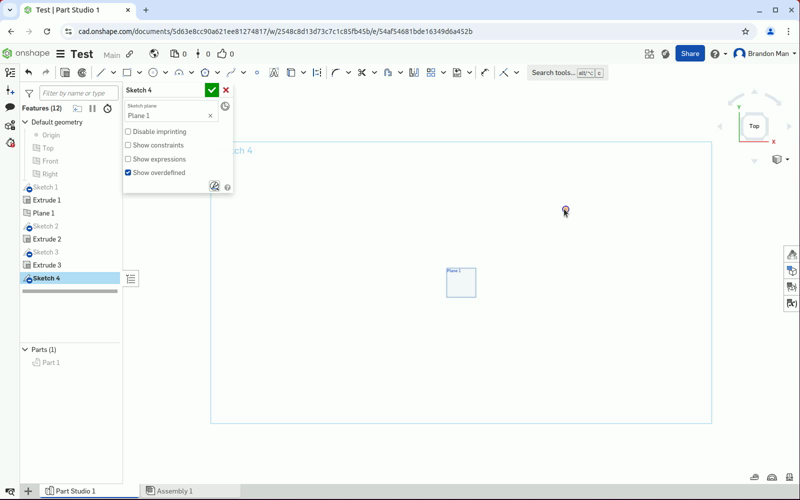
scroll(6)
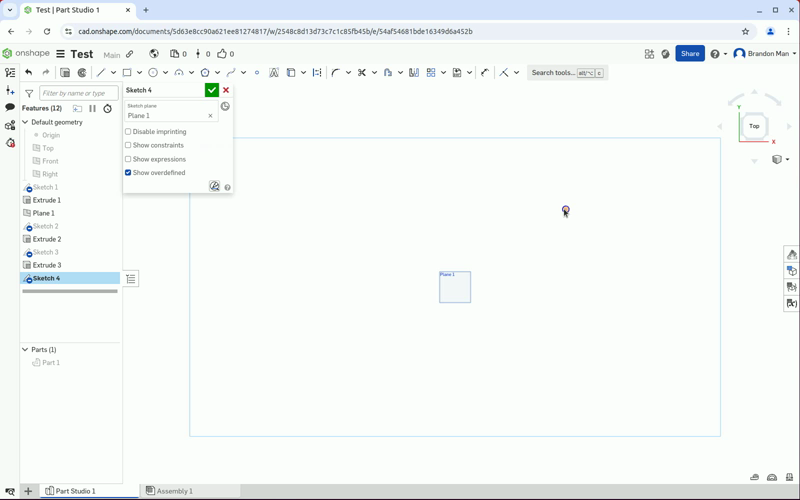
scroll(6)
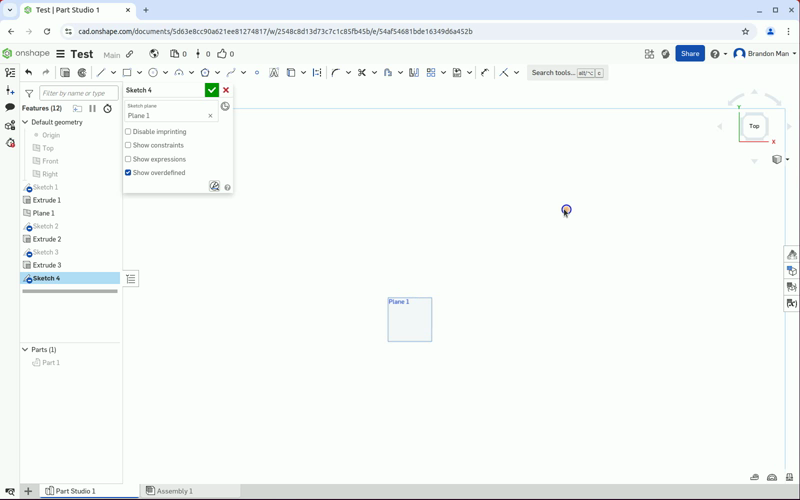
scroll(6)
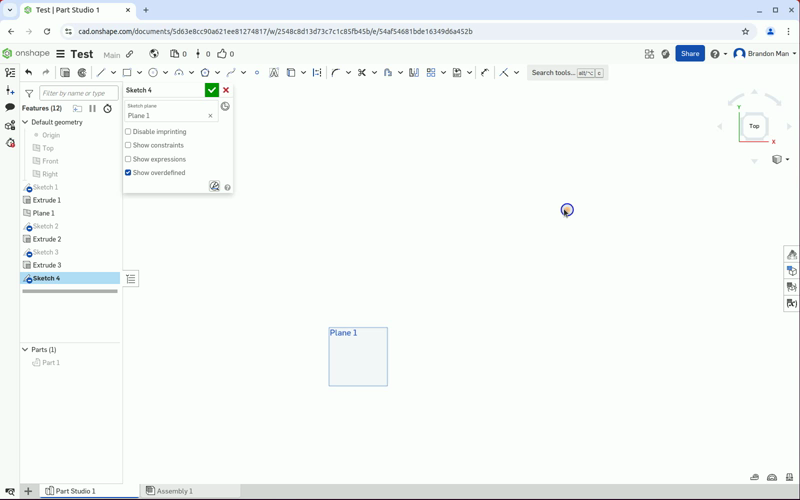
scroll(6)
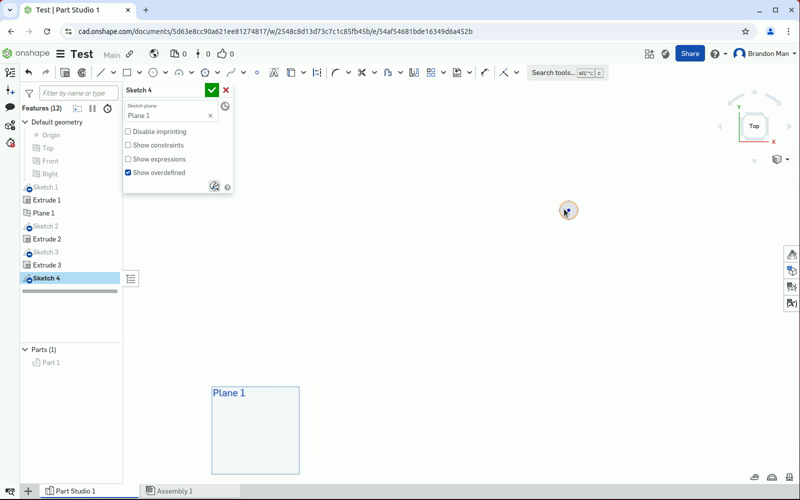
scroll(6)
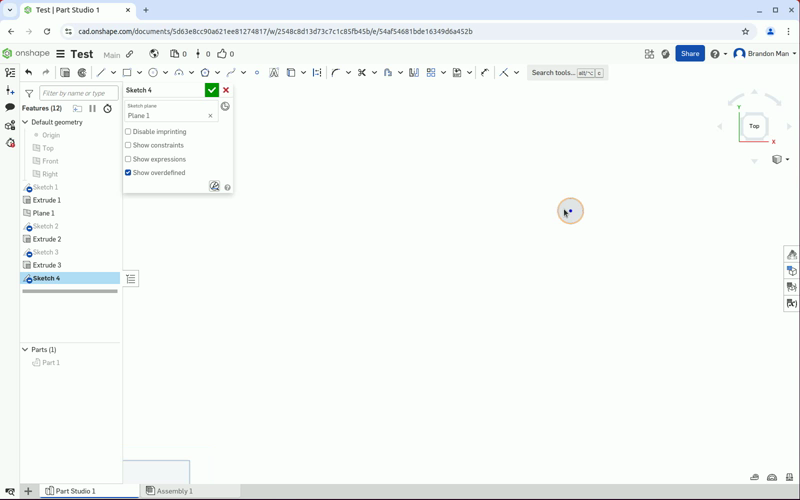
scroll(6)
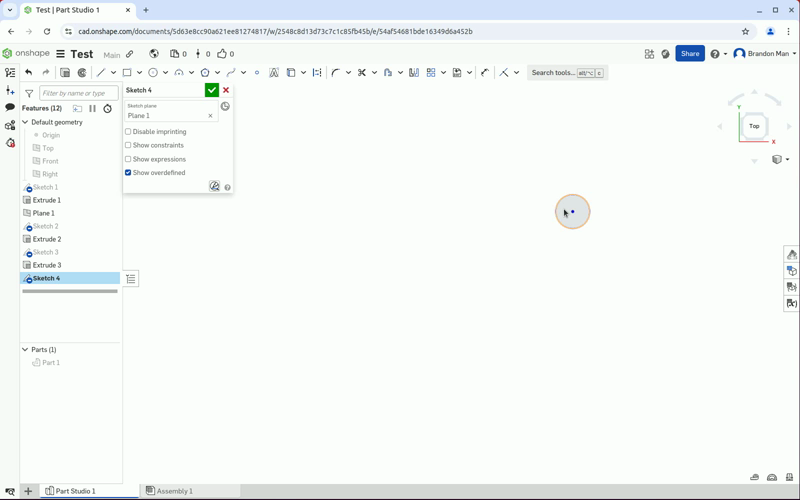
scroll(6)
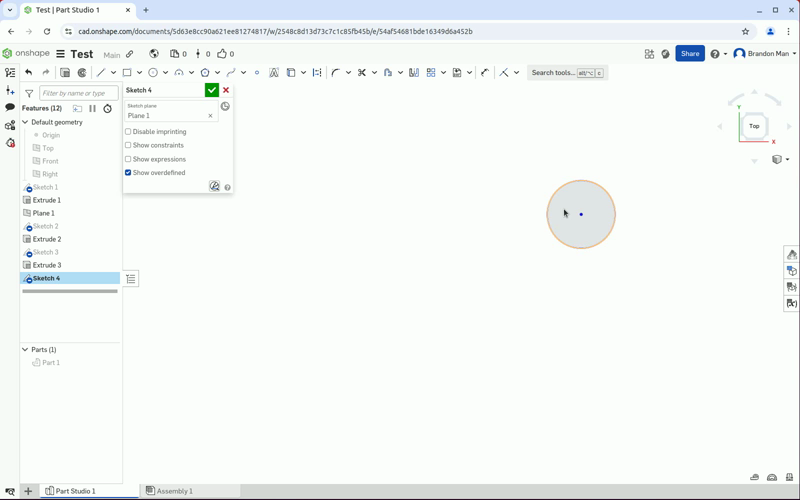
click(564, 208)
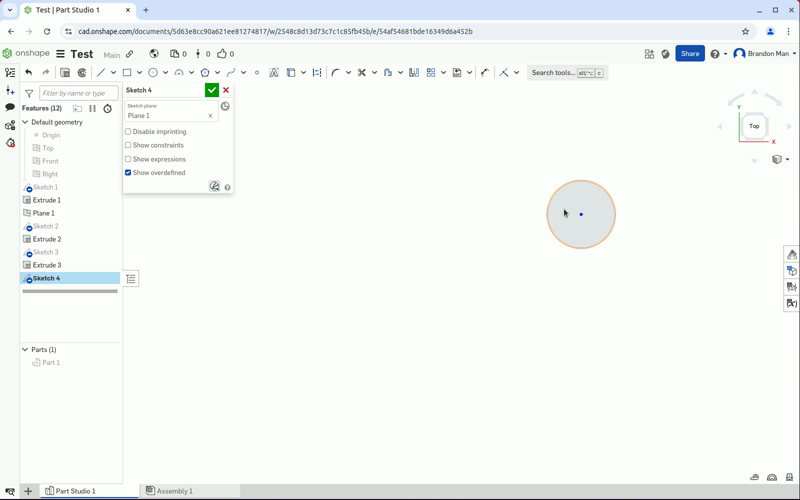
scroll(-6)
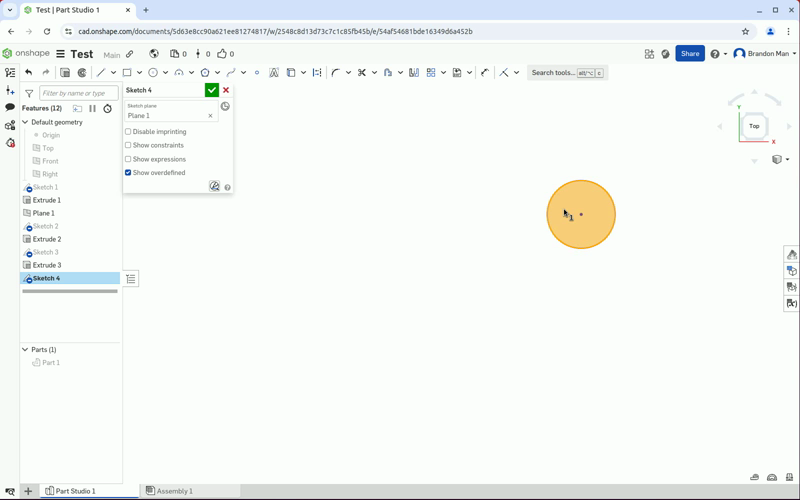
scroll(-6)
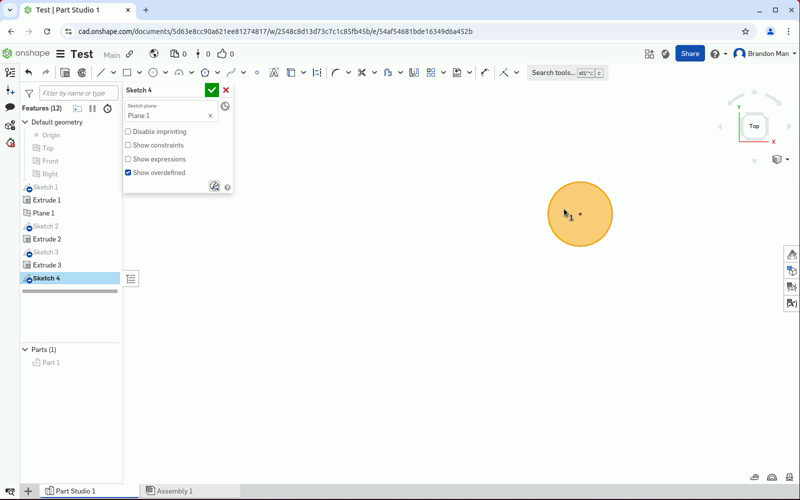
scroll(-6)
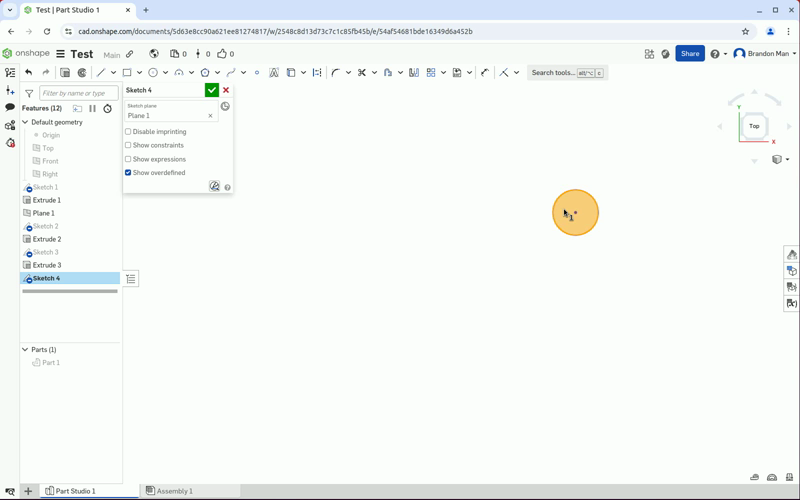
scroll(-6)
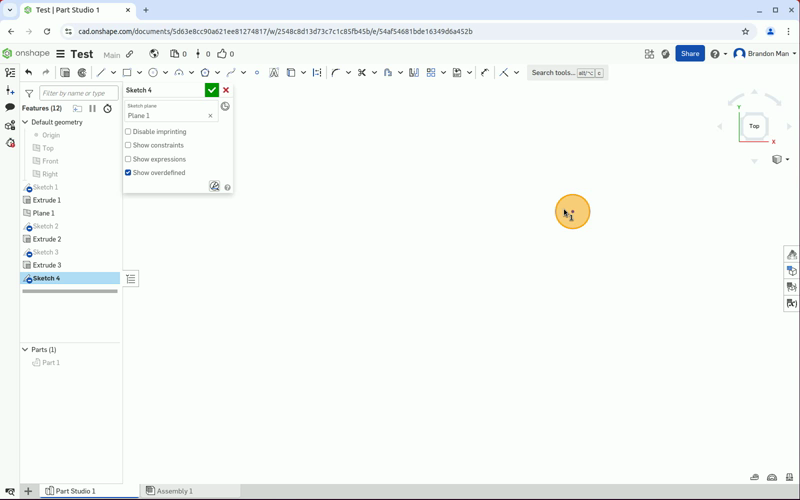
scroll(-6)
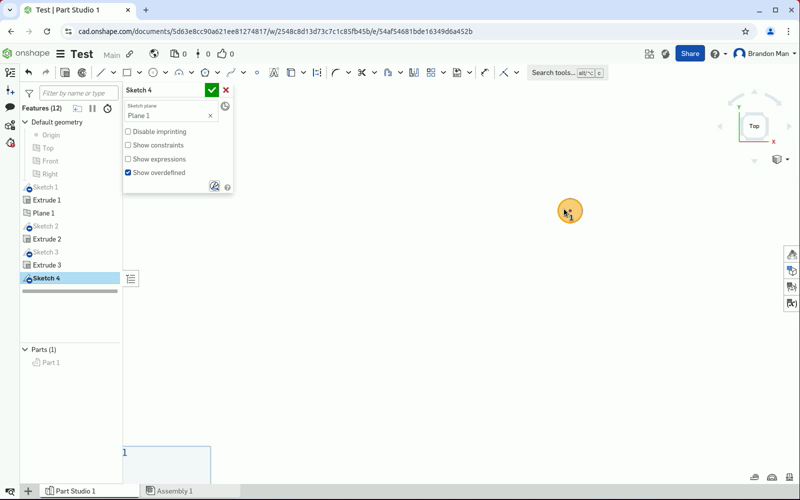
scroll(-6)
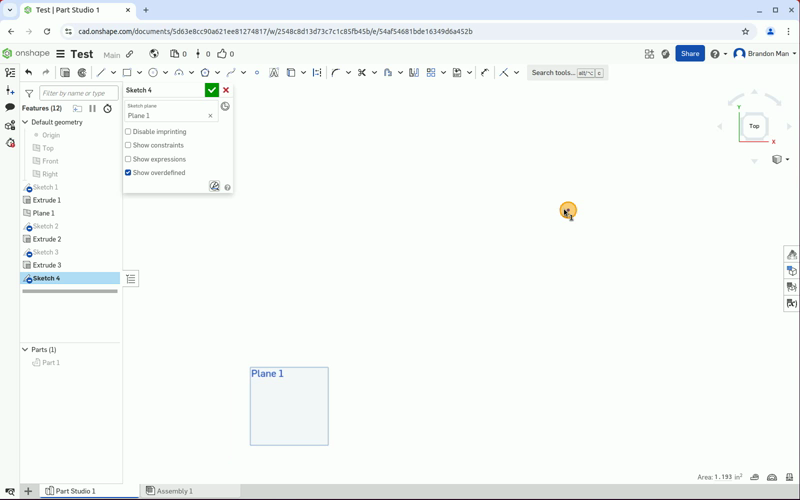
scroll(-6)
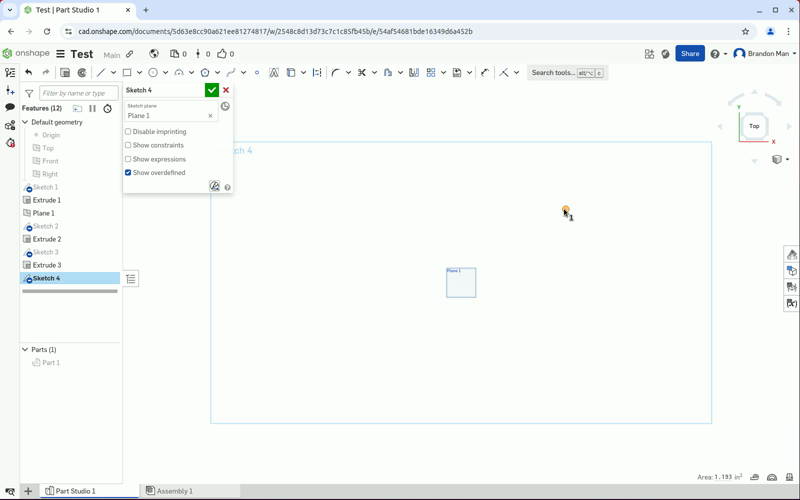
mouse_move(73, 352)
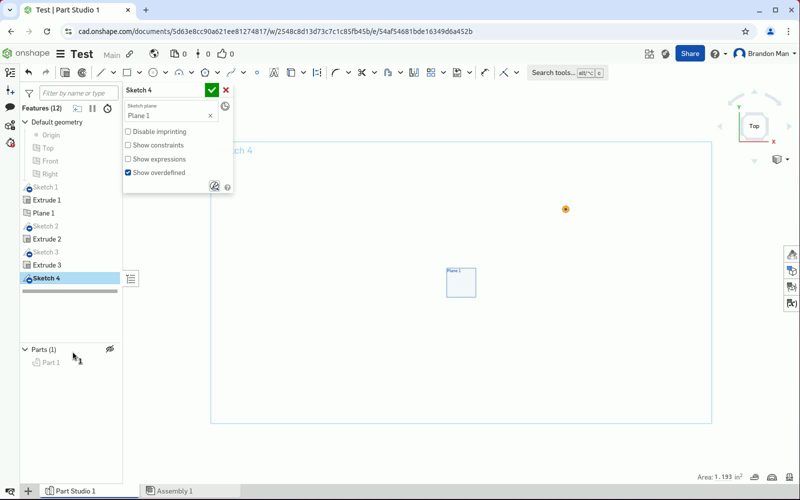
key(shift+y)
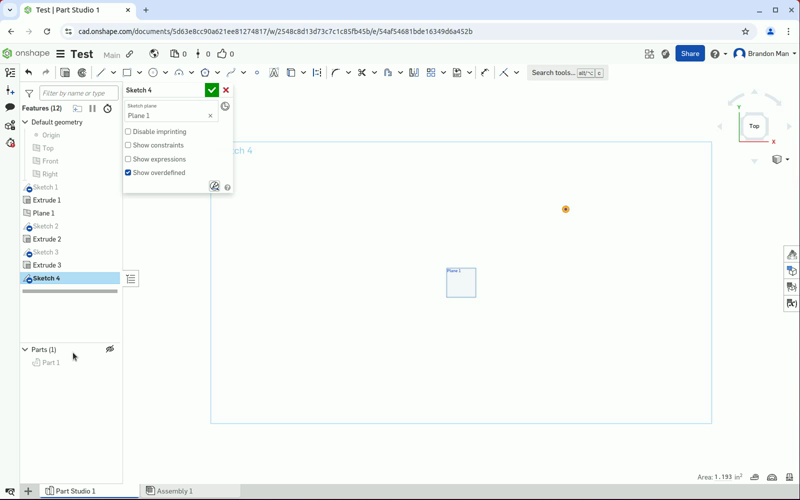
key(shift+e)
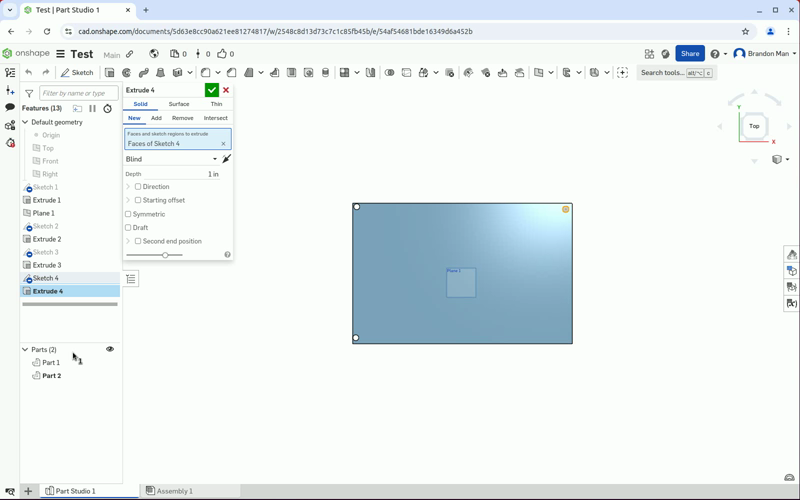
mouse_move(143, 106)
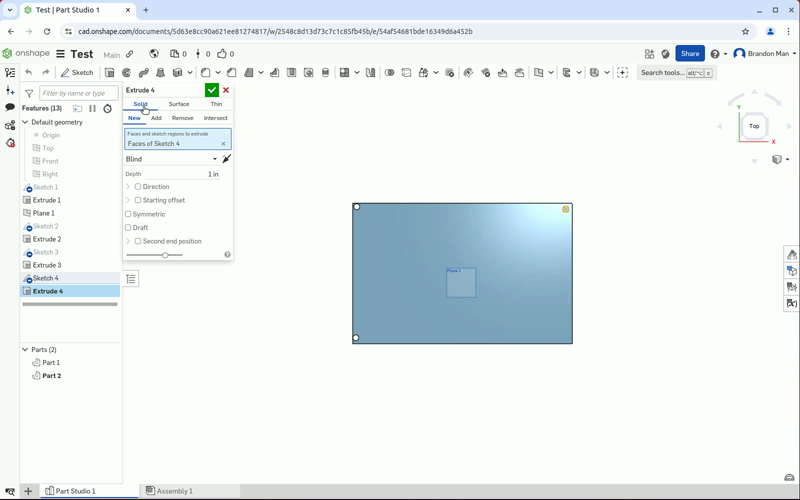
click(143, 106)
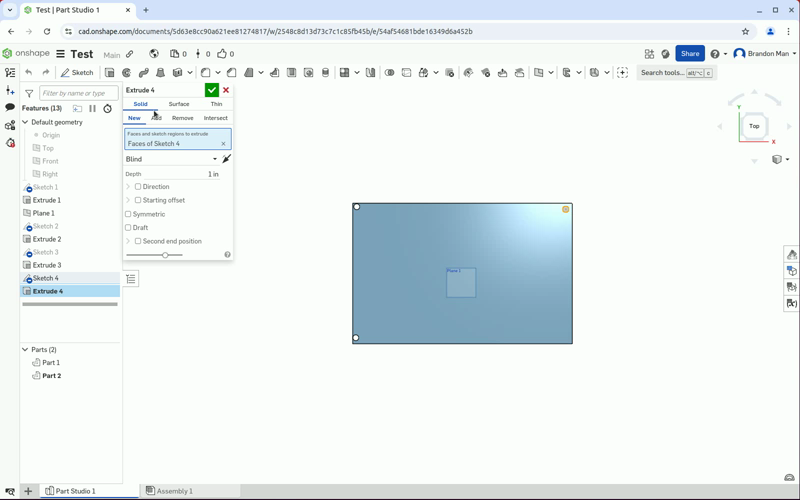
mouse_move(186, 120)
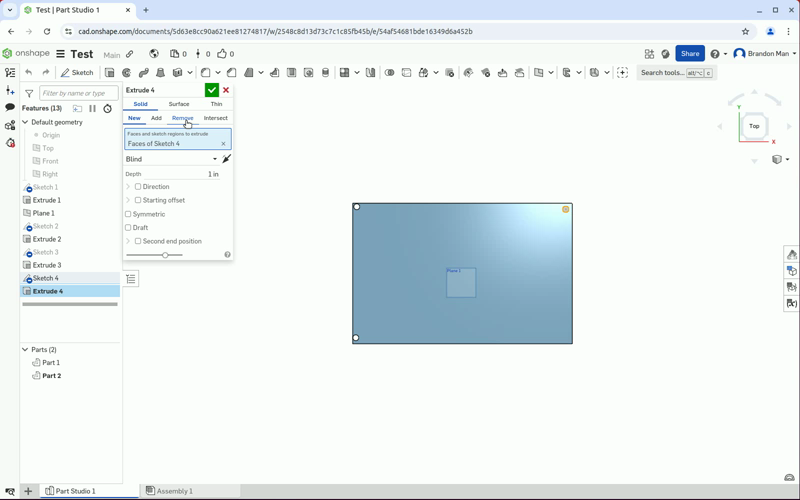
click(186, 120)
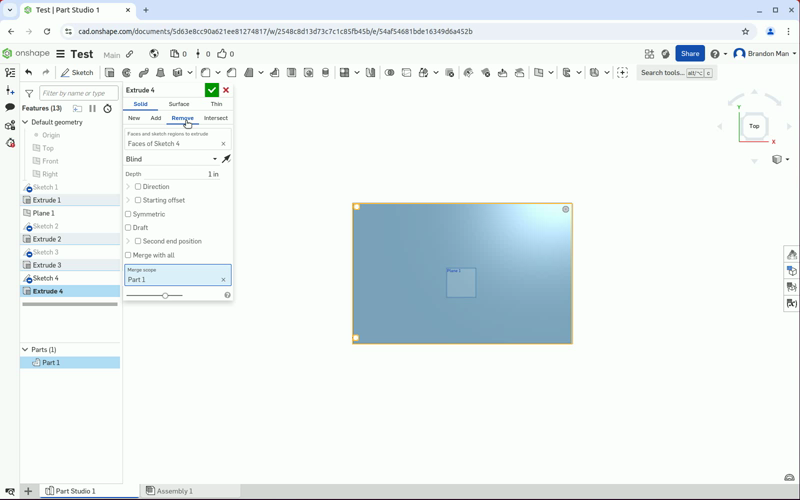
key(tab, 4)
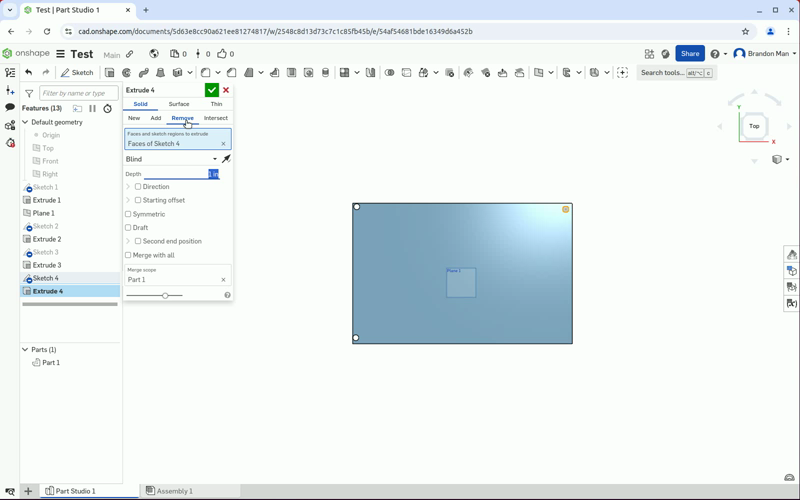
text(1.926)
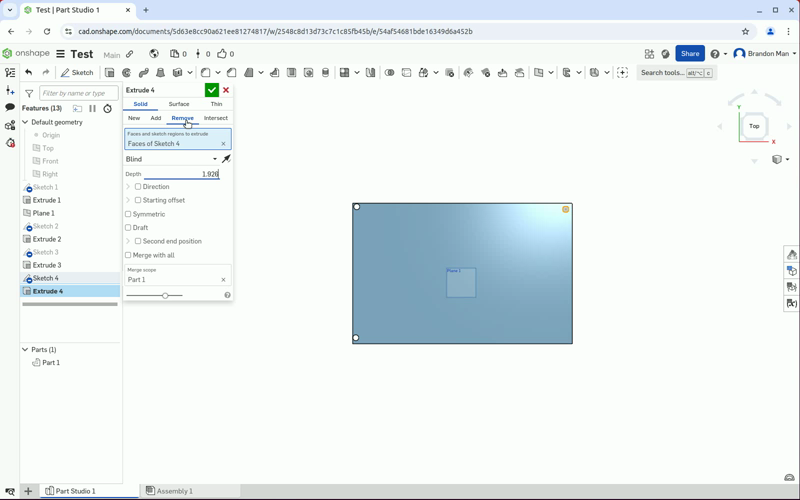
key(tab, 6)
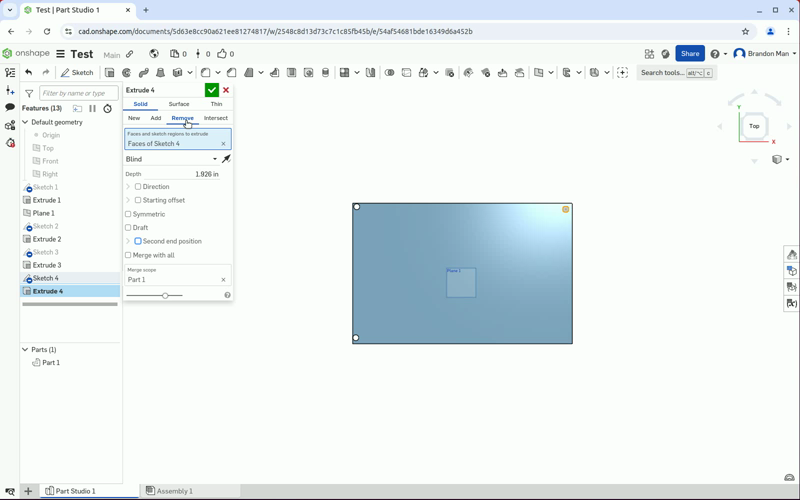
key(space)
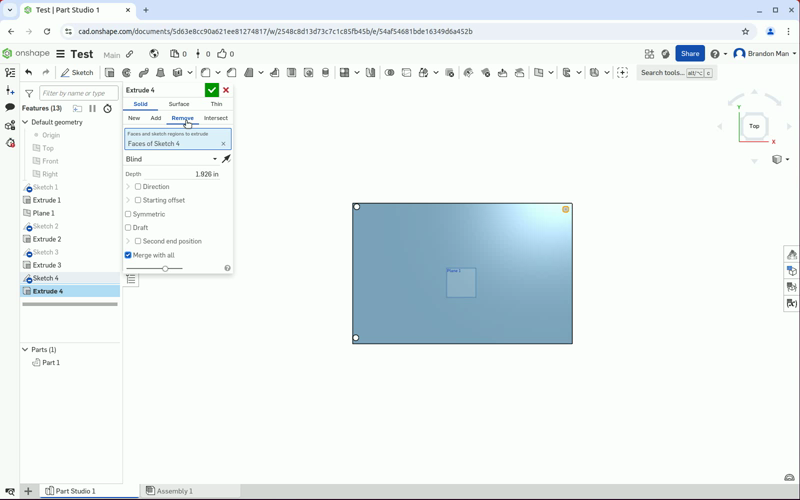
key(enter)
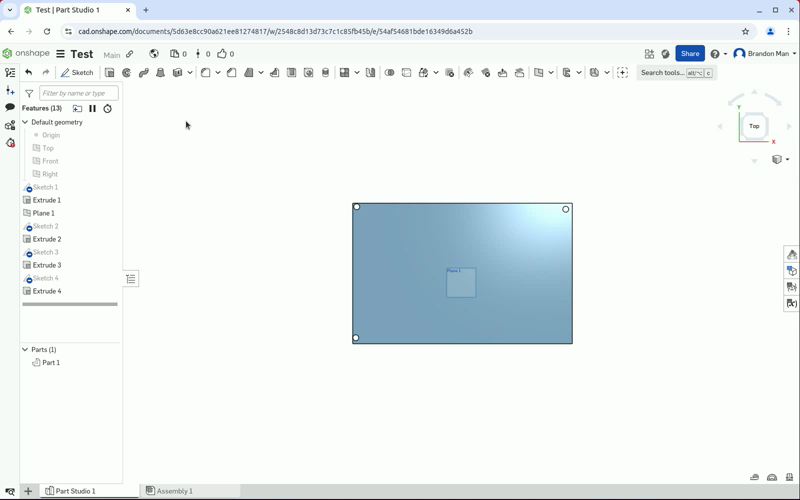
key(shift+h)
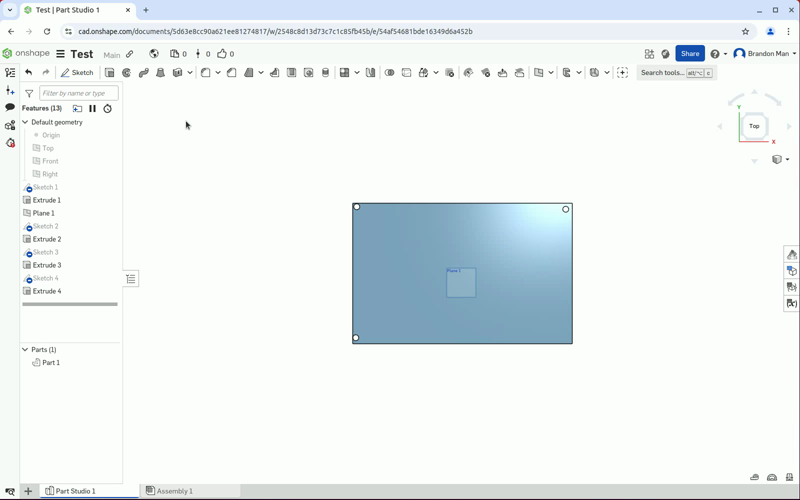
key(shift+h)
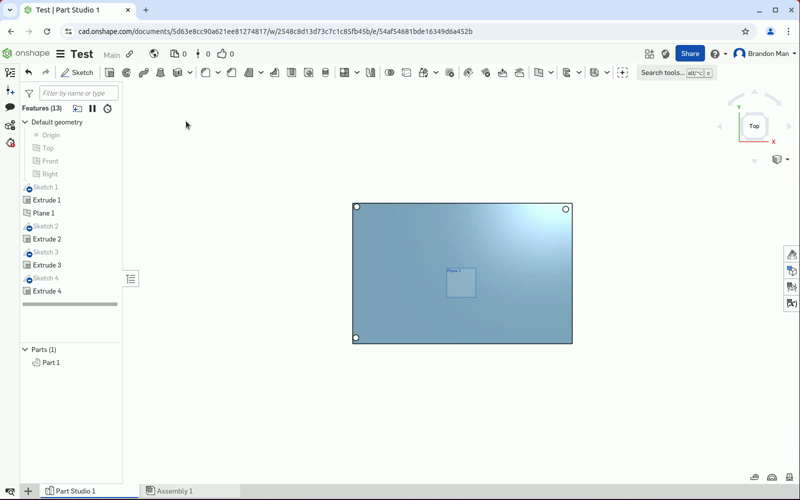
mouse_move(73, 189)
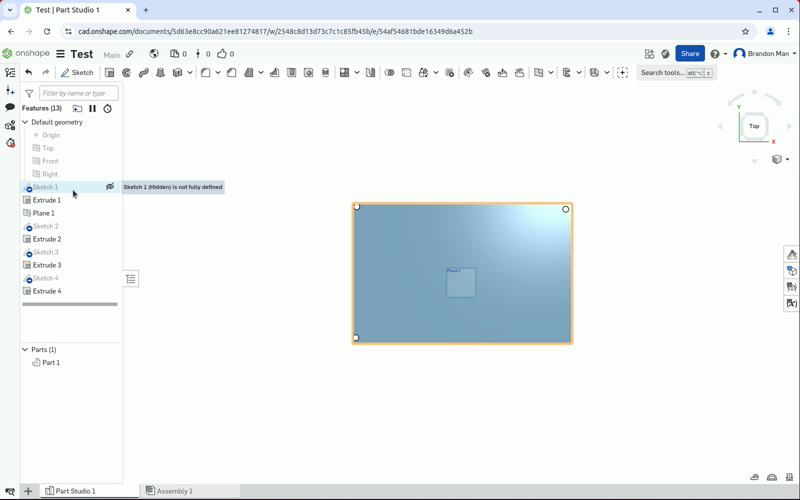
click(73, 189)
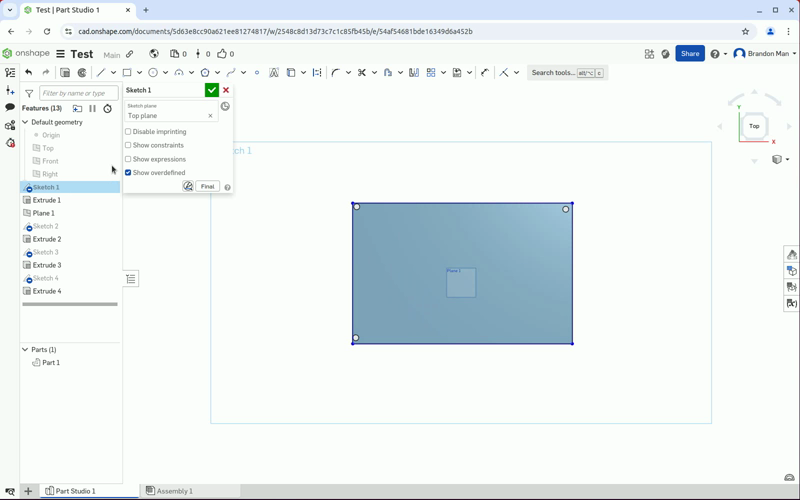
mouse_move(229, 92)
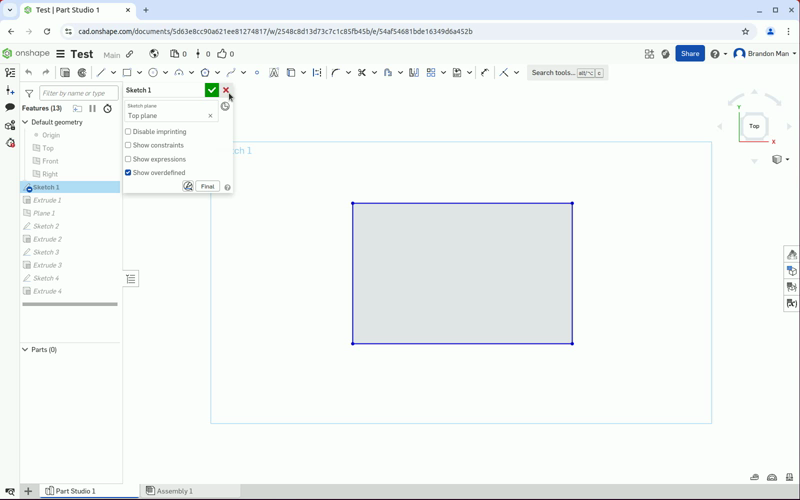
click(229, 92)
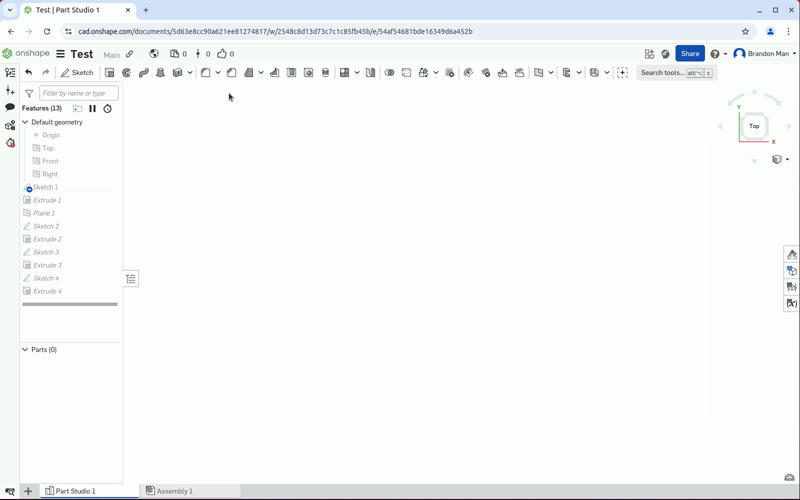
key(shift+s)
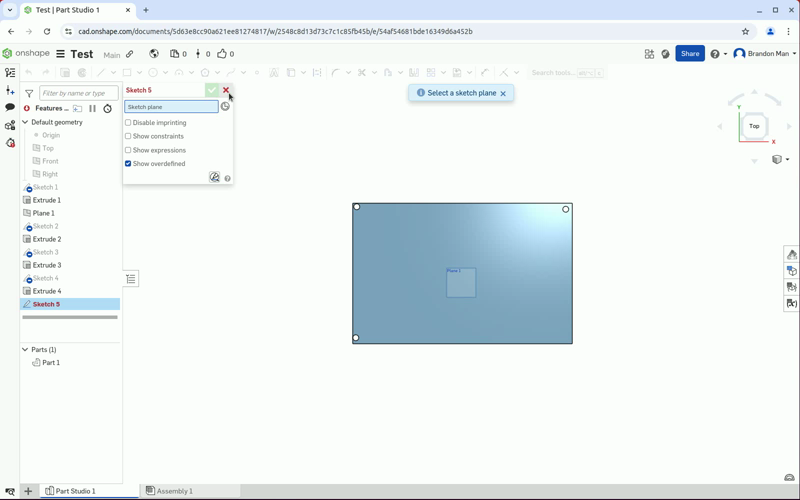
mouse_move(73, 215)
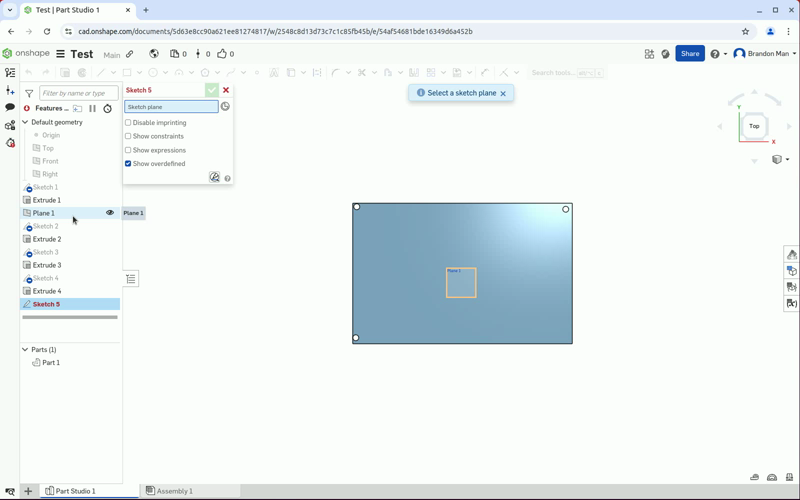
click(73, 215)
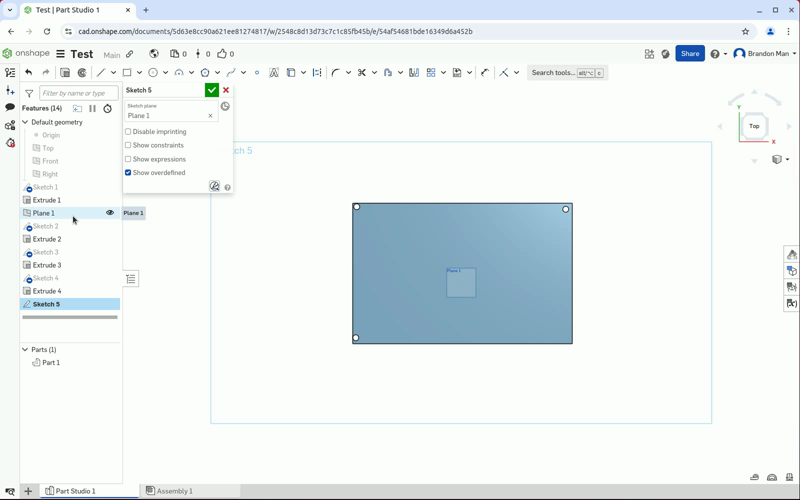
mouse_move(73, 352)
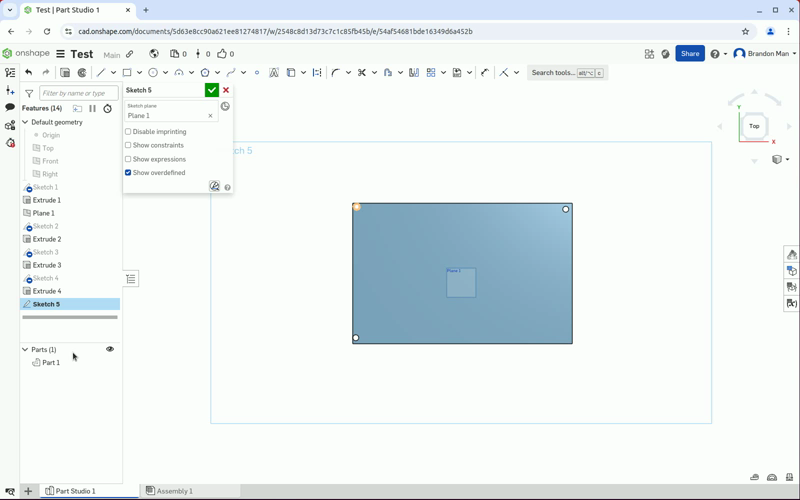
key(y)
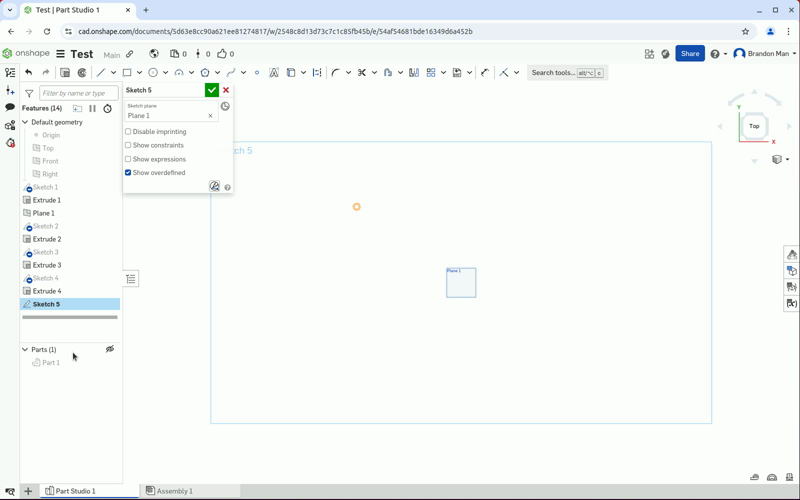
key(c)
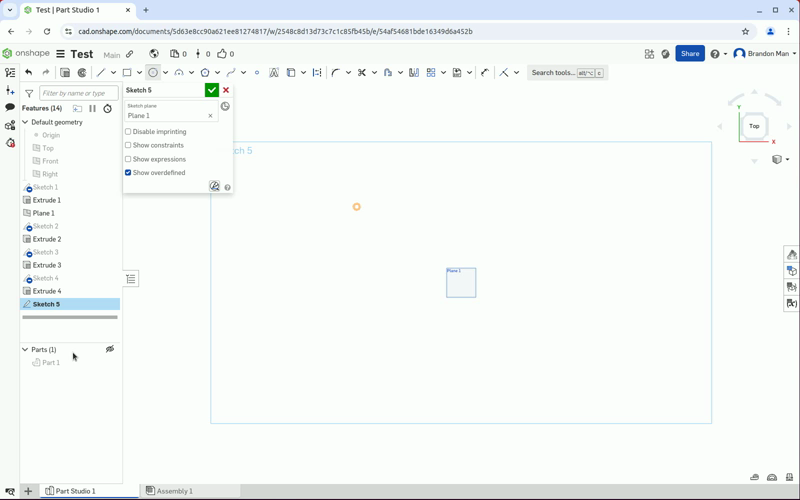
key_down(shift)
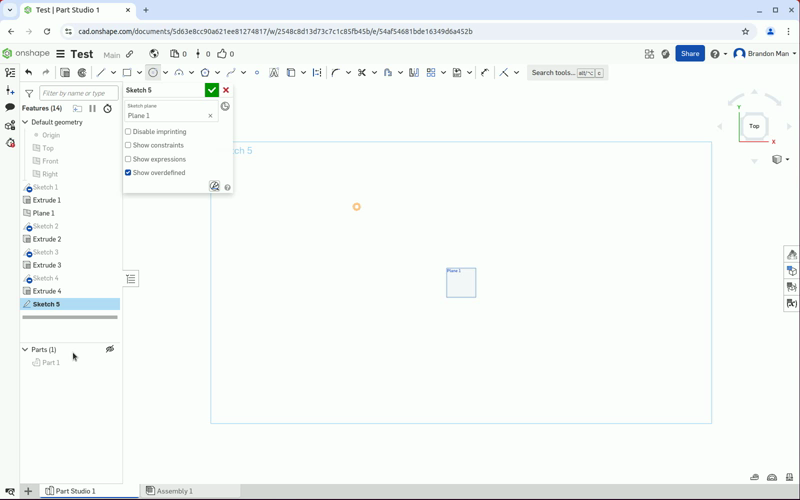
mouse_move(565, 334)
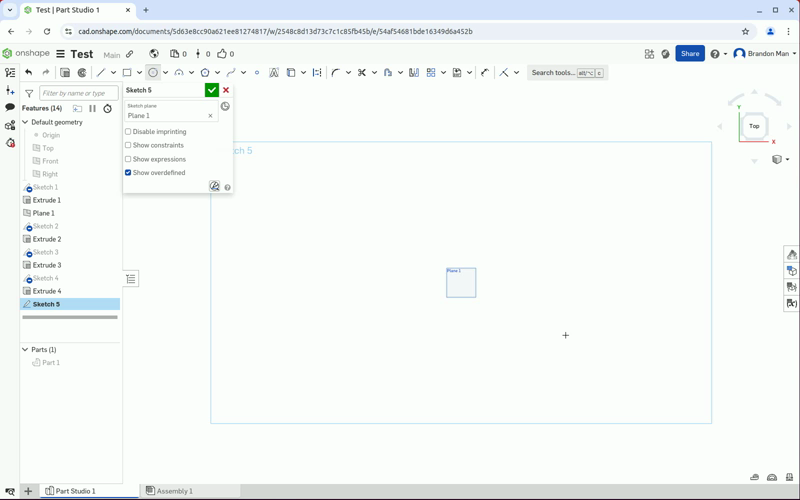
click(565, 334)
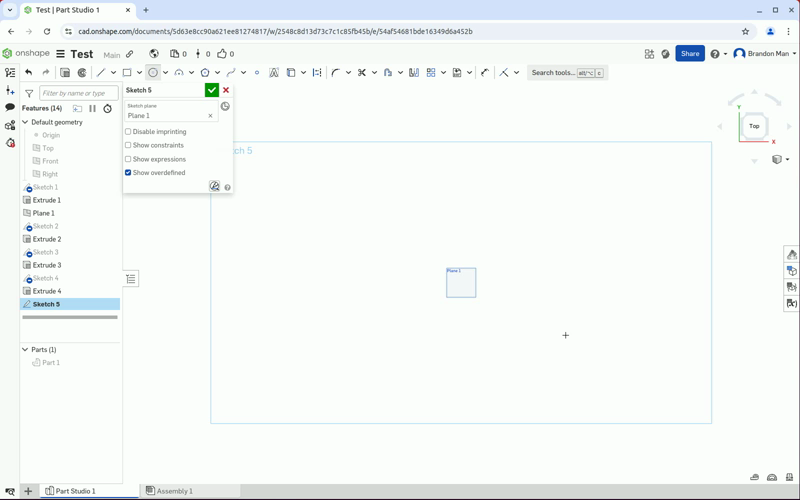
key_up(shift)
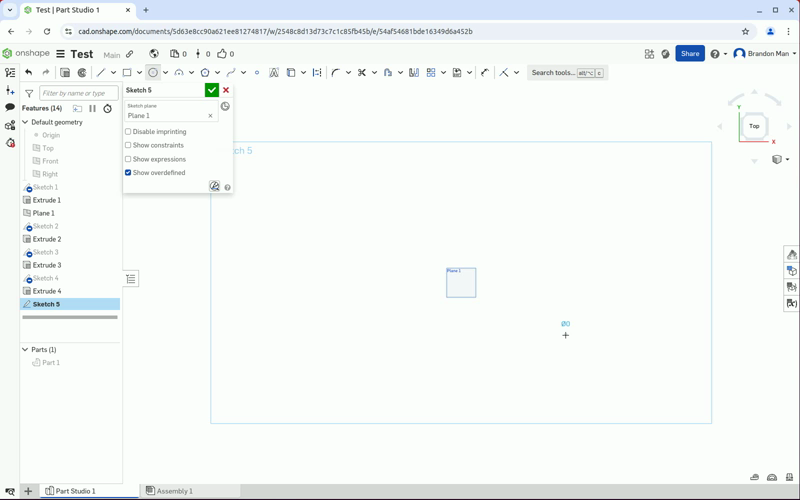
mouse_move(568, 334)
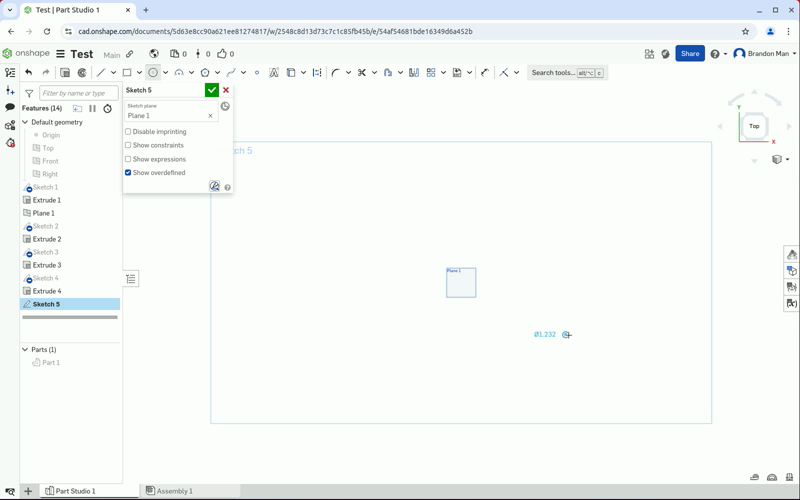
click(568, 334)
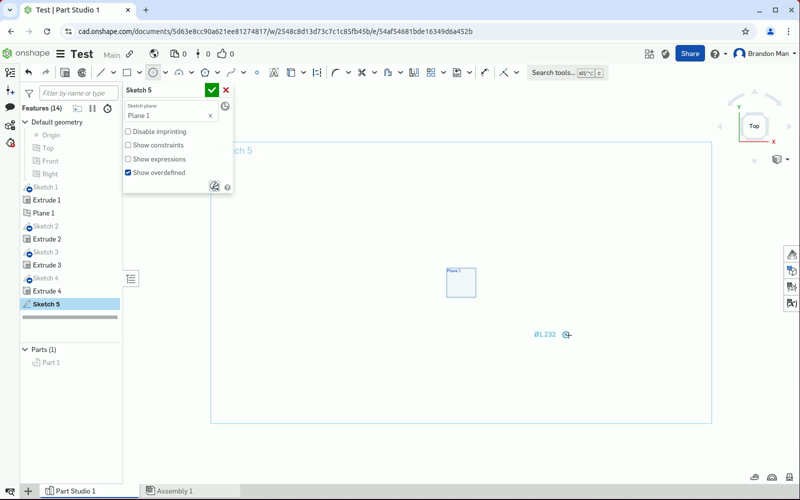
key(esc)
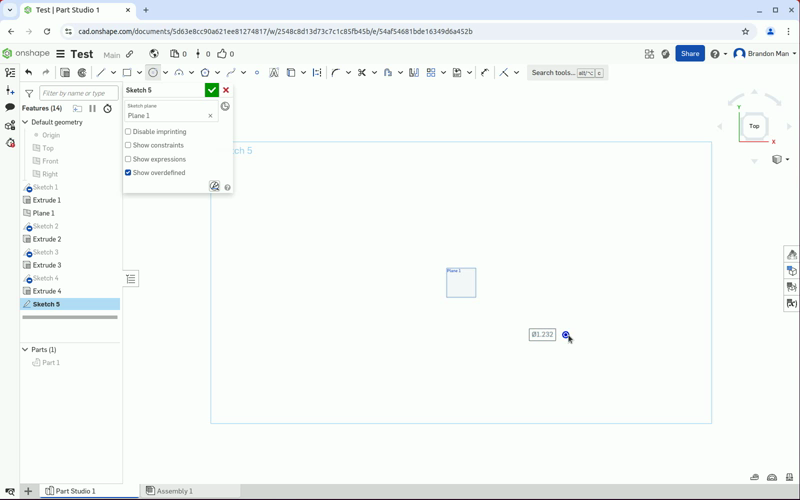
mouse_move(566, 334)
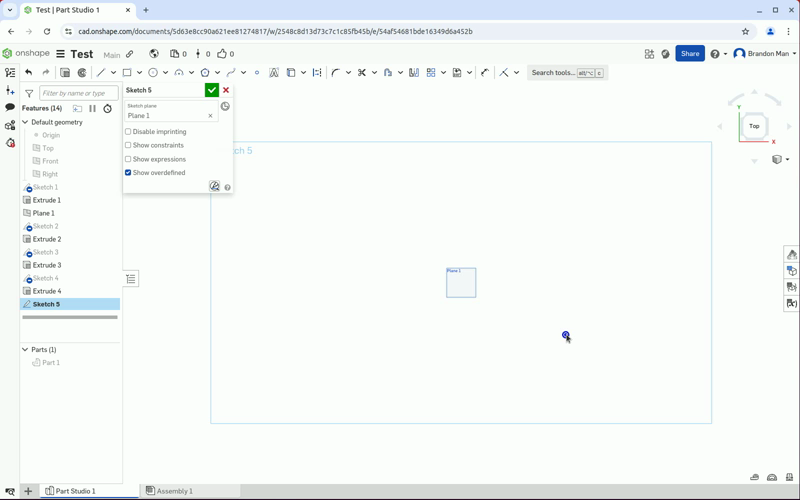
scroll(6)
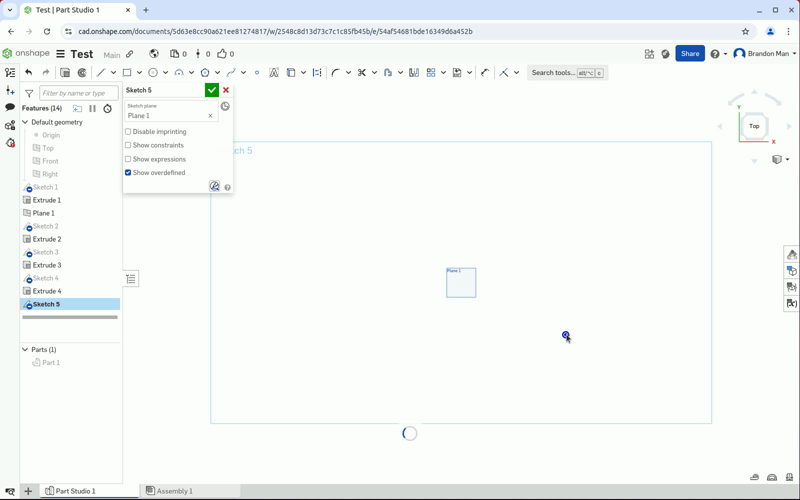
scroll(6)
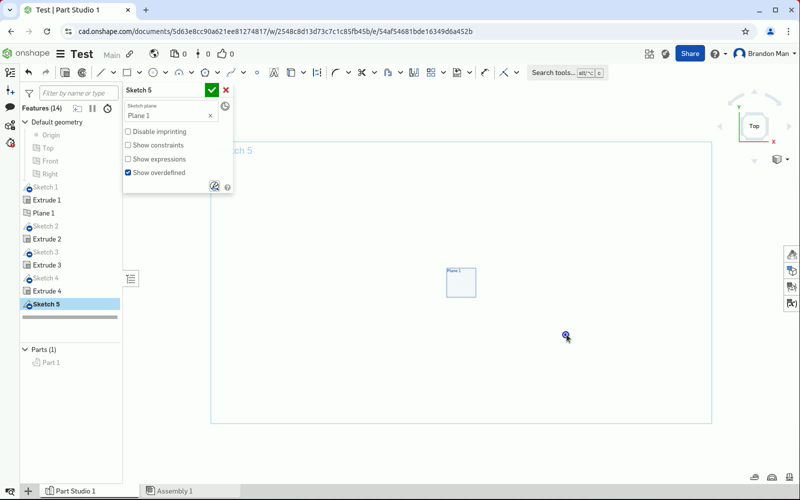
scroll(6)
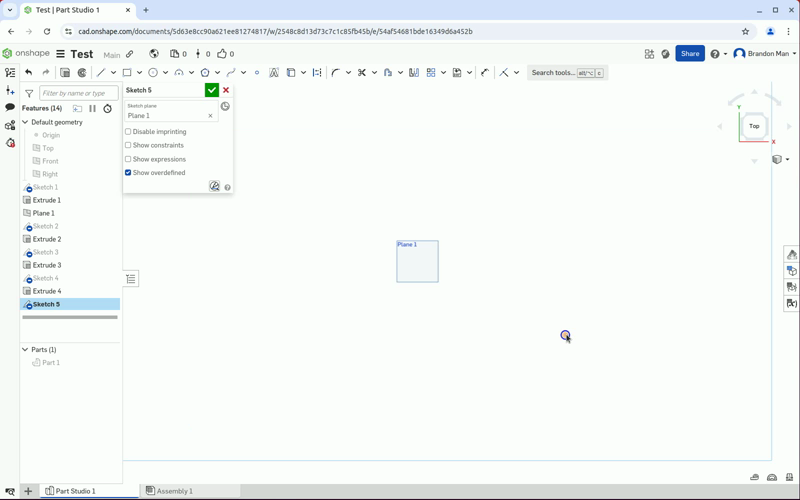
scroll(6)
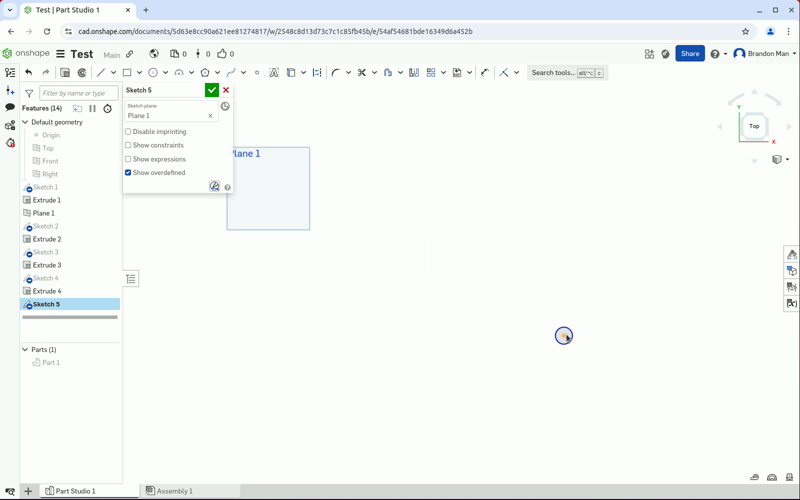
scroll(6)
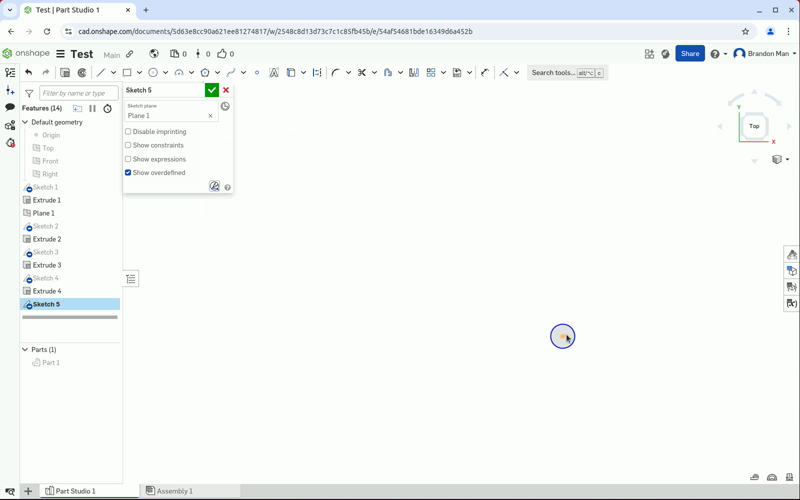
scroll(6)
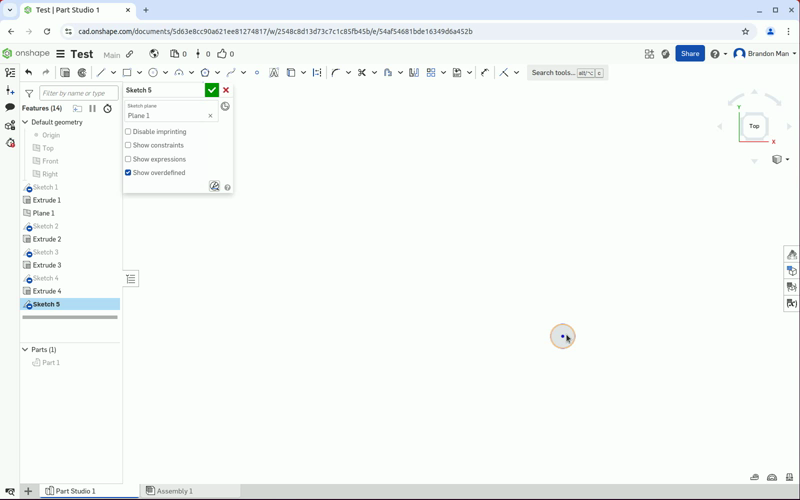
scroll(6)
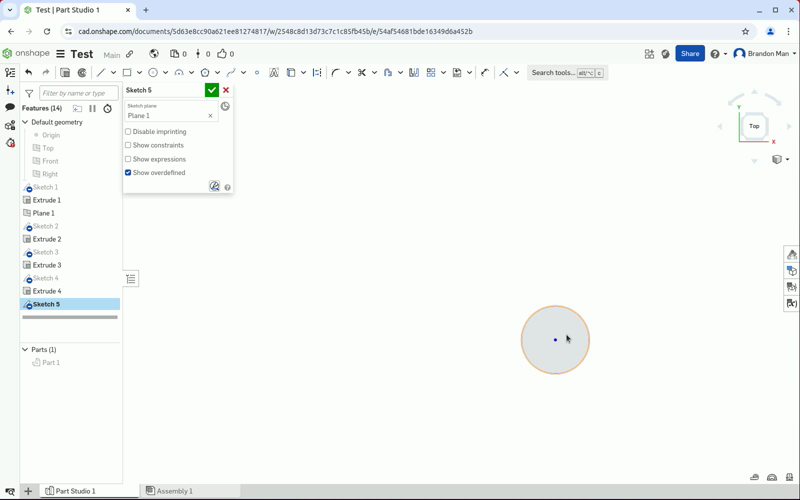
click(566, 334)
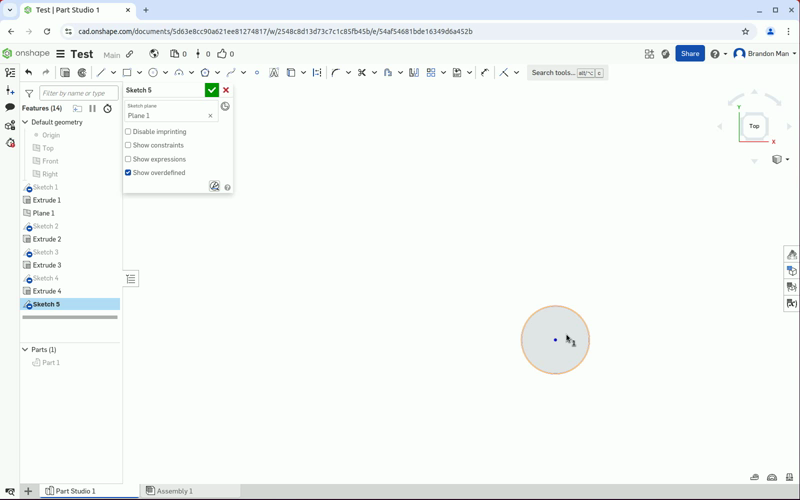
scroll(-6)
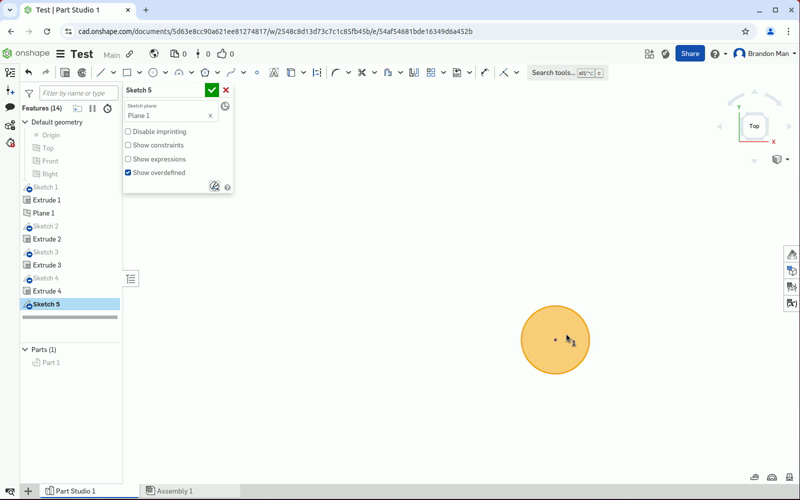
scroll(-6)
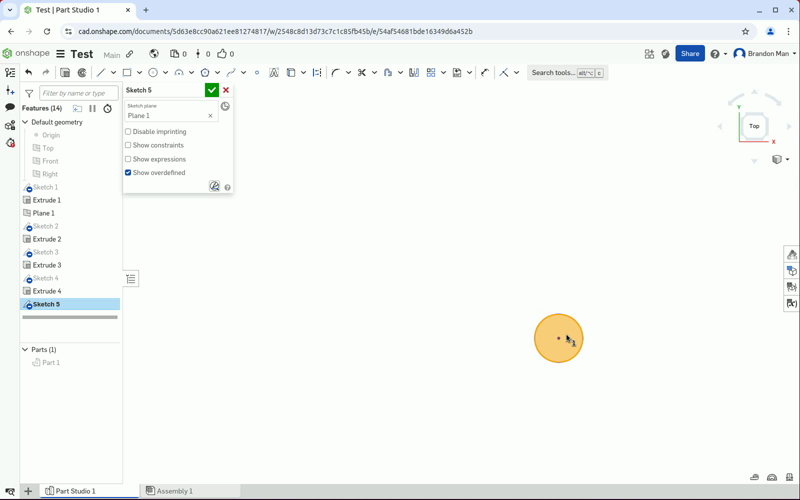
scroll(-6)
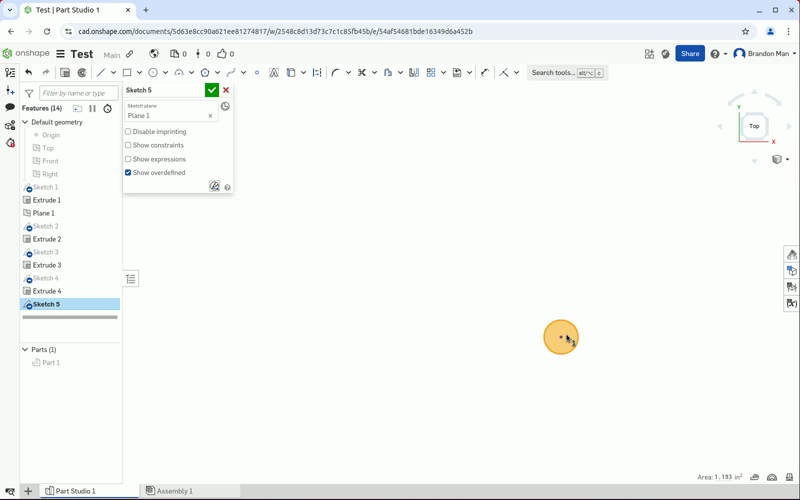
scroll(-6)
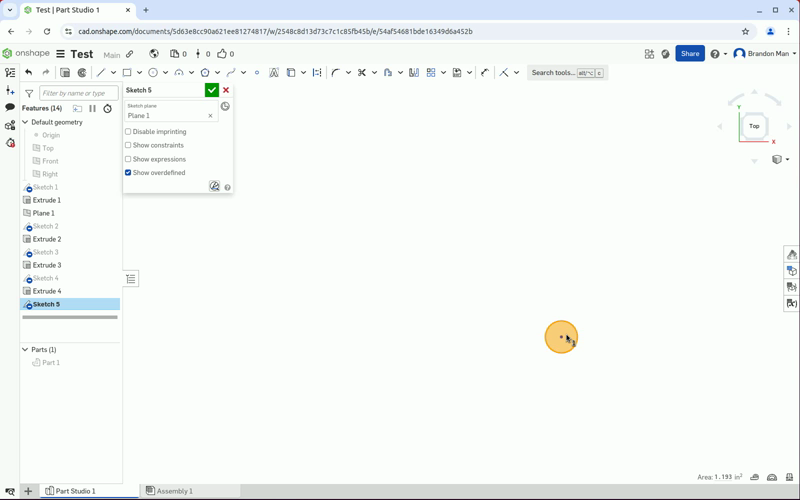
scroll(-6)
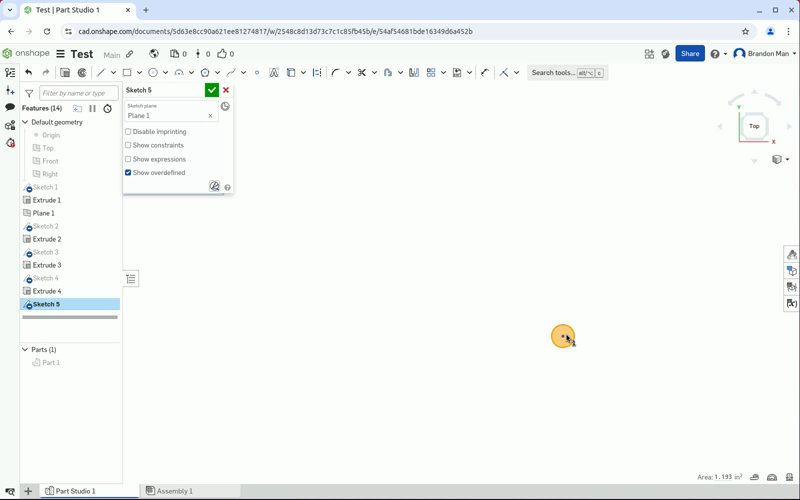
scroll(-6)
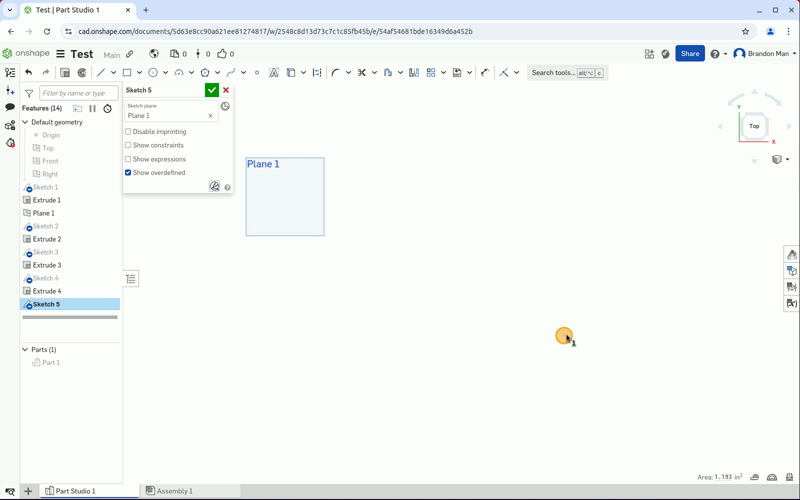
scroll(-6)
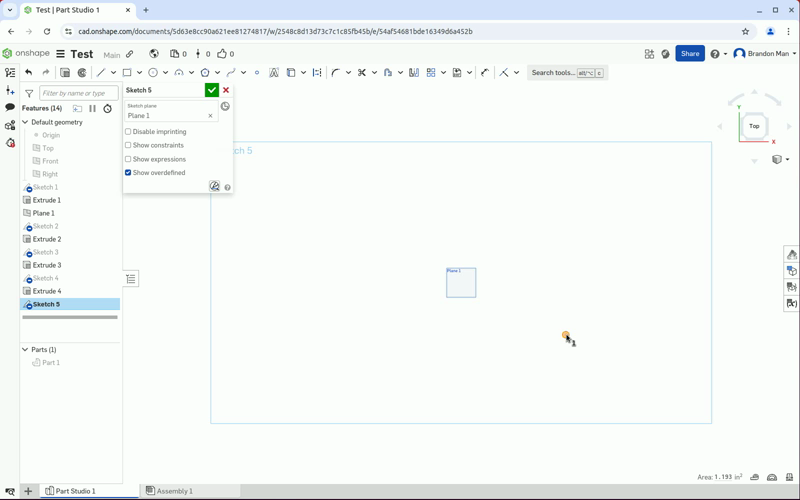
mouse_move(73, 352)
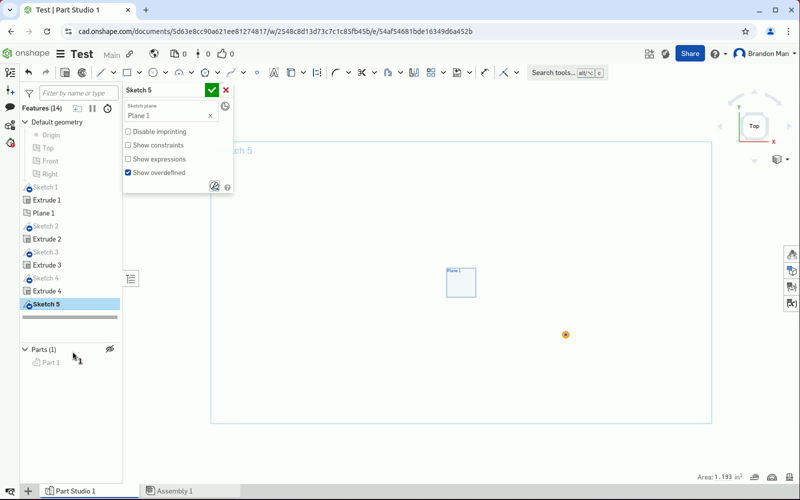
key(shift+y)
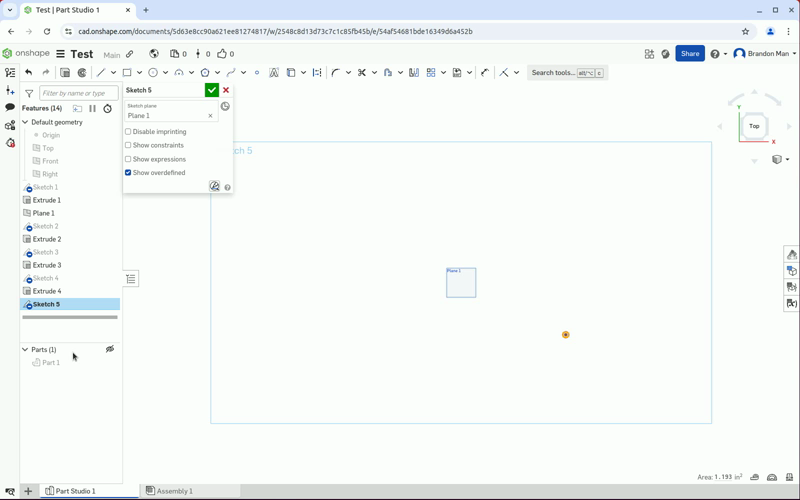
key(shift+e)
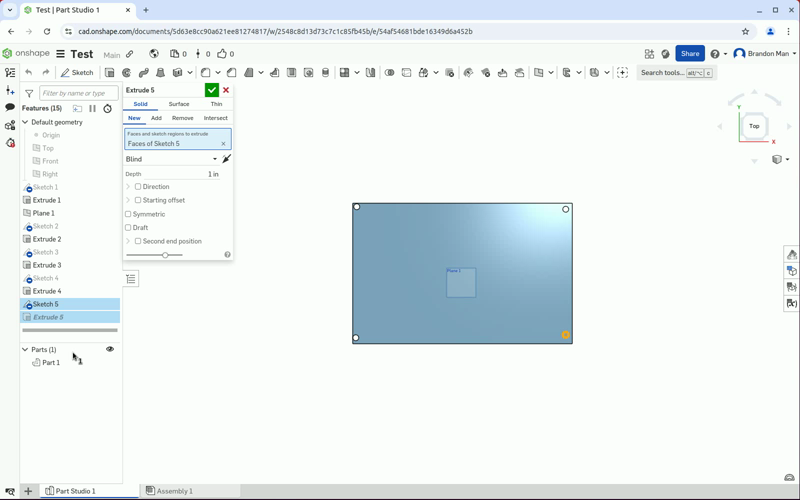
mouse_move(143, 106)
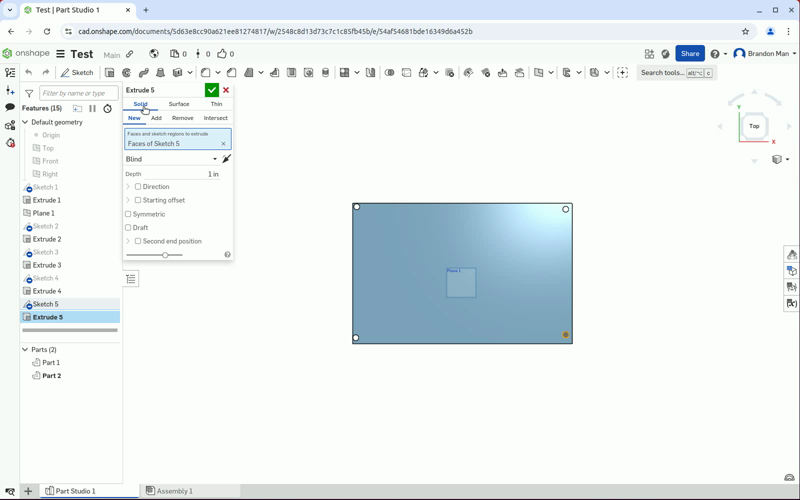
click(143, 106)
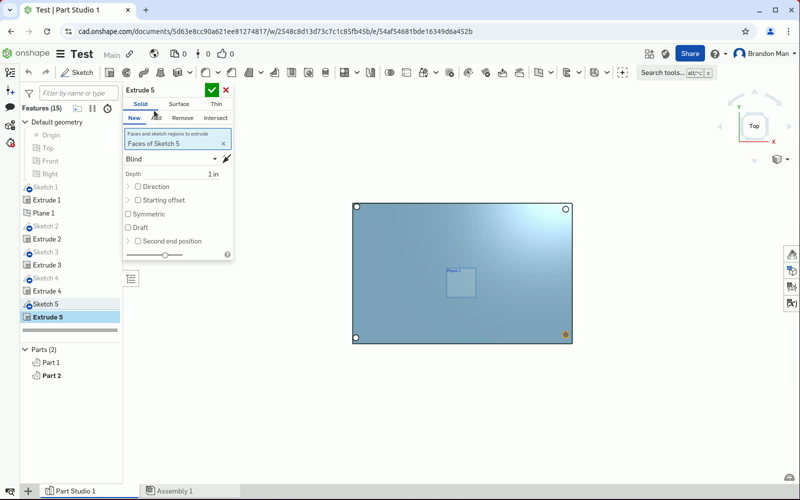
mouse_move(186, 120)
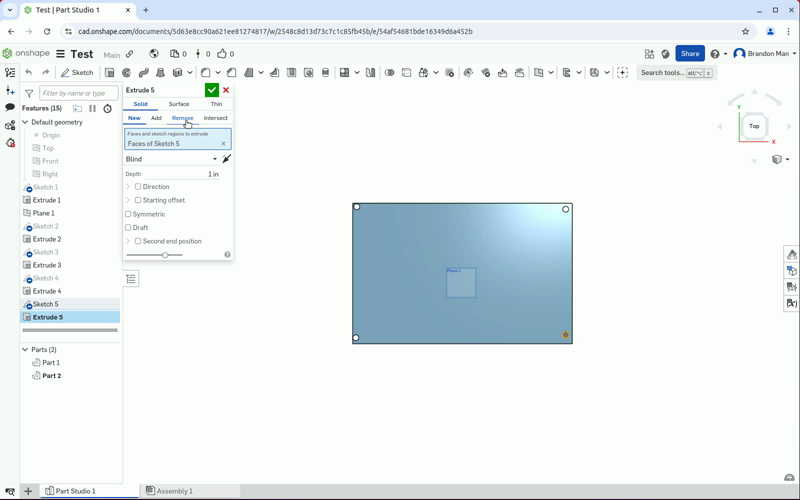
click(186, 120)
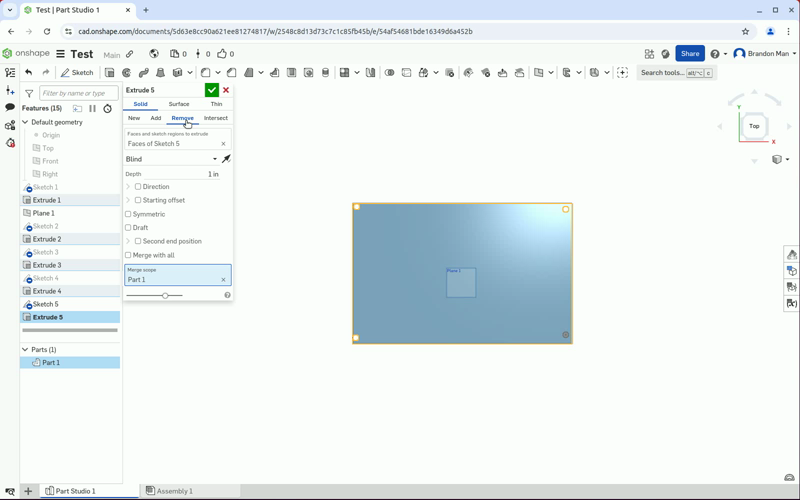
key(tab, 4)
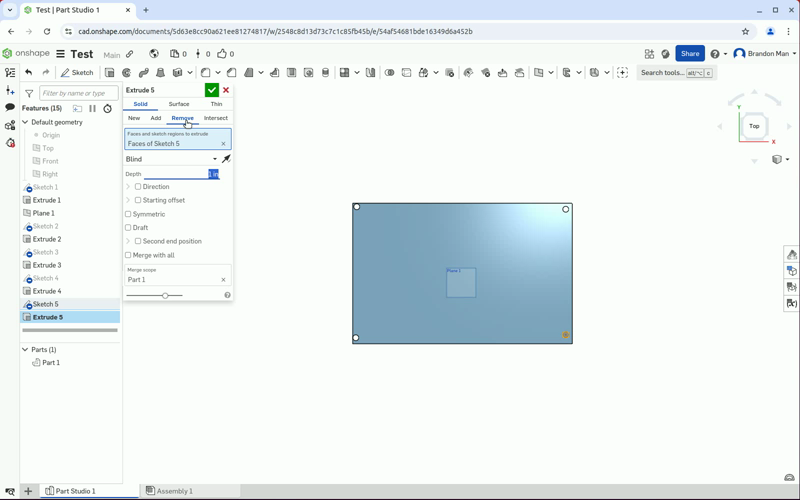
text(1.926)
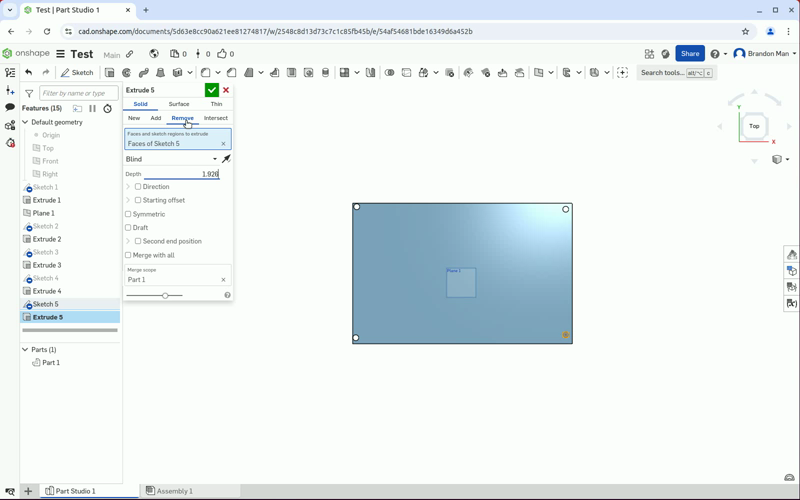
key(tab, 6)
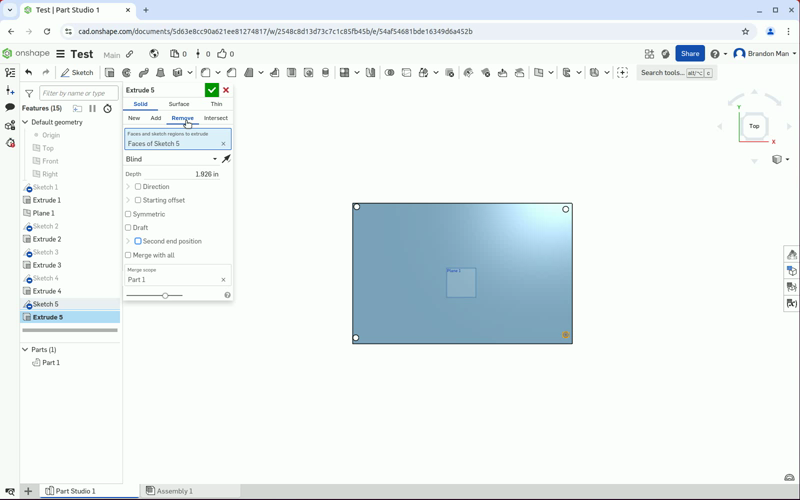
key(space)
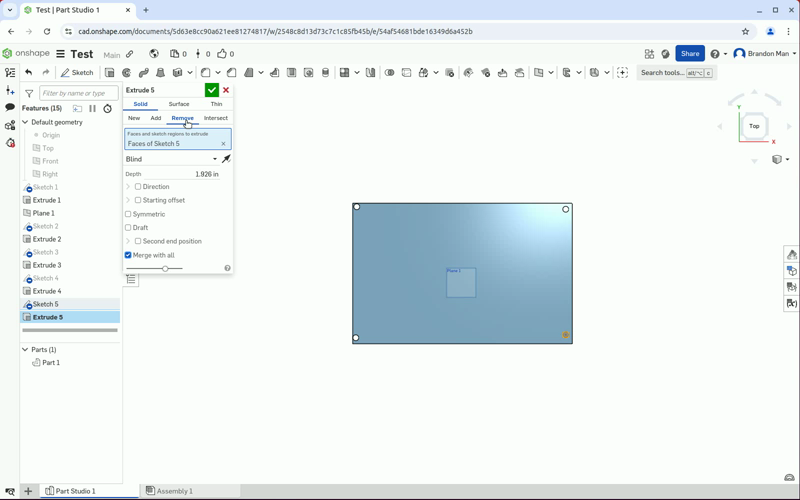
key(enter)
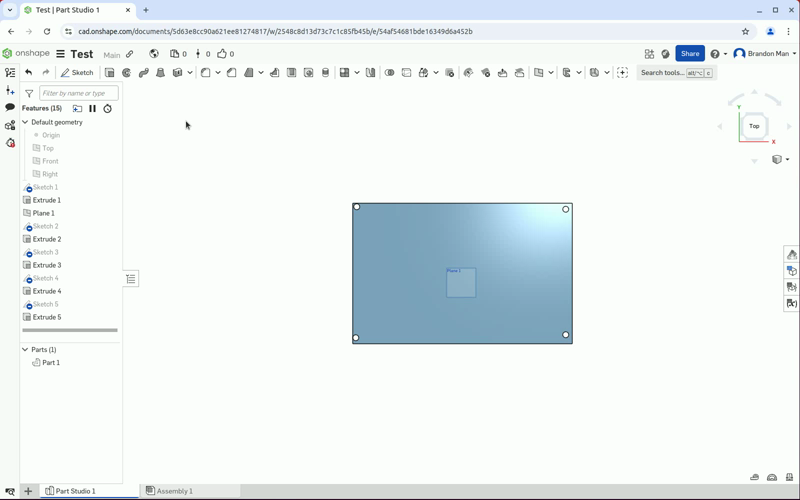
key(shift+h)
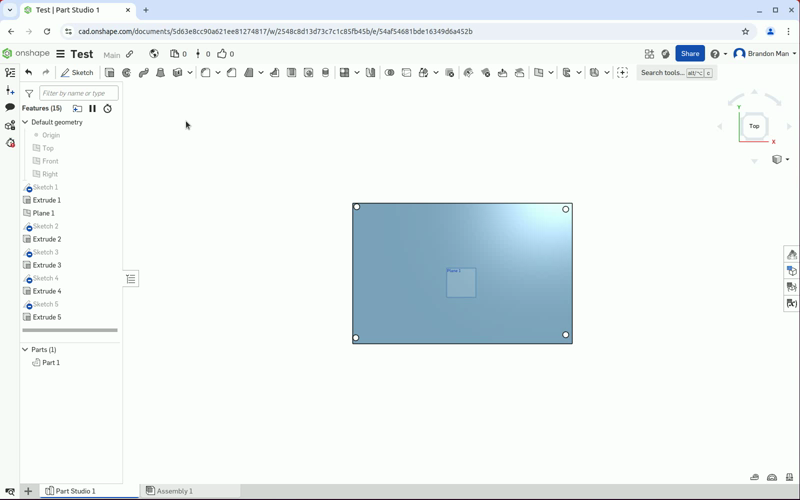
key(shift+h)
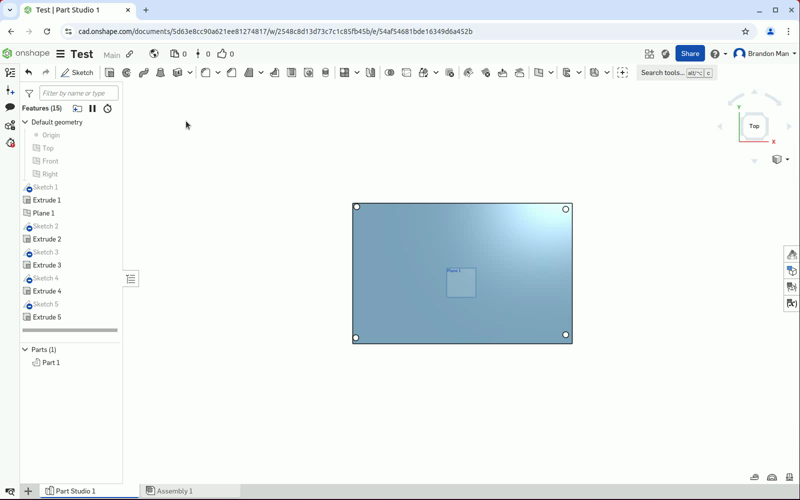
key(shift+7)
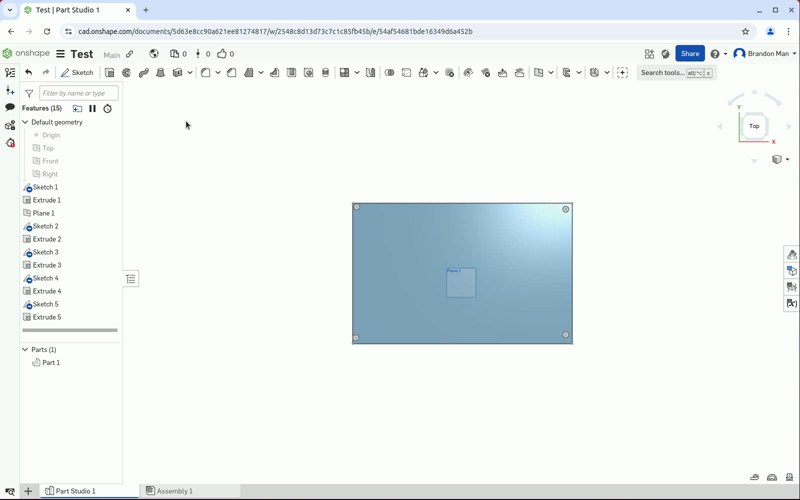
key(up, 3)
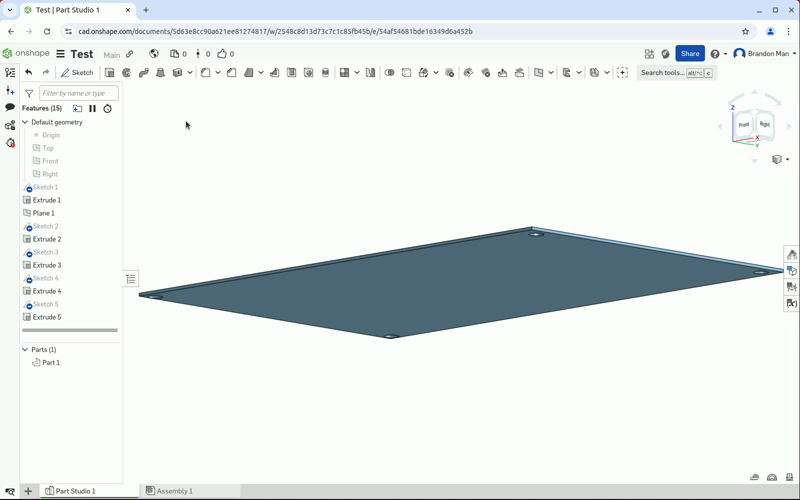
key(left, 3)
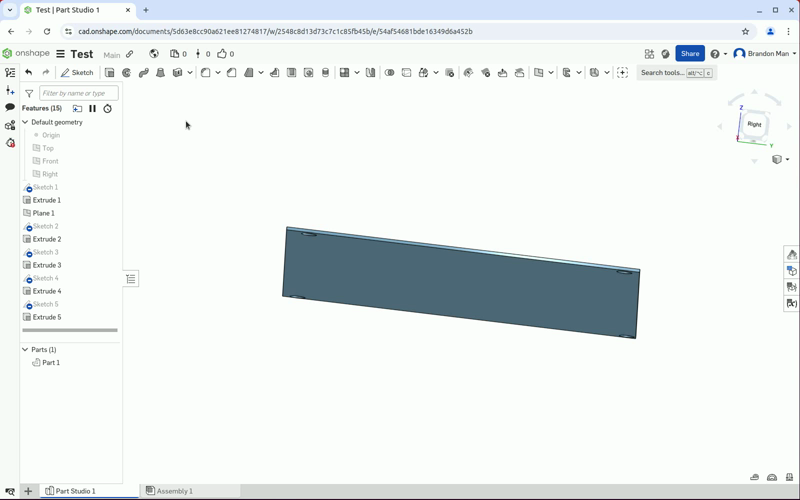
key(right, 3)
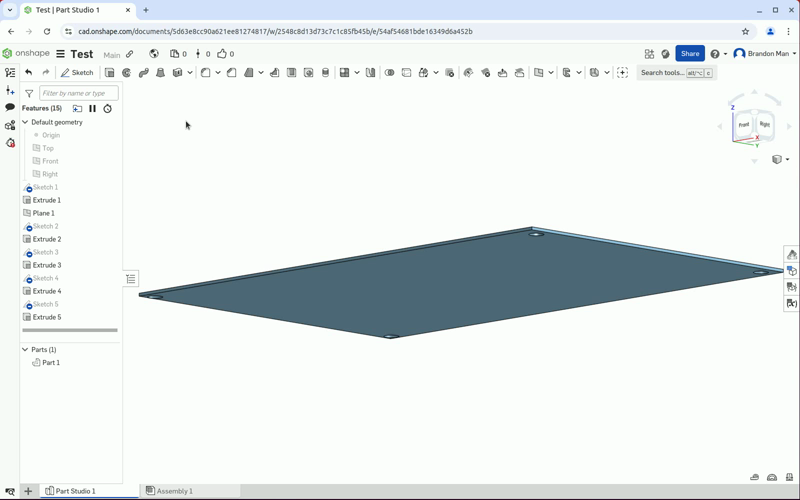
key(down, 3)
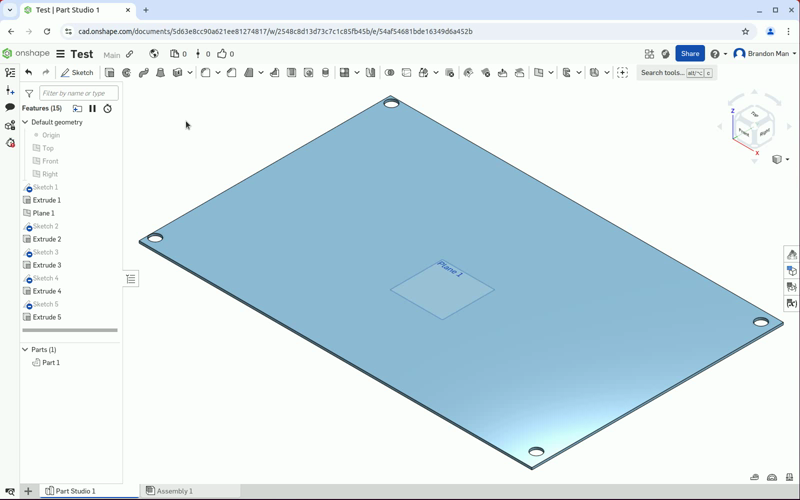
mouse_move(73, 189)
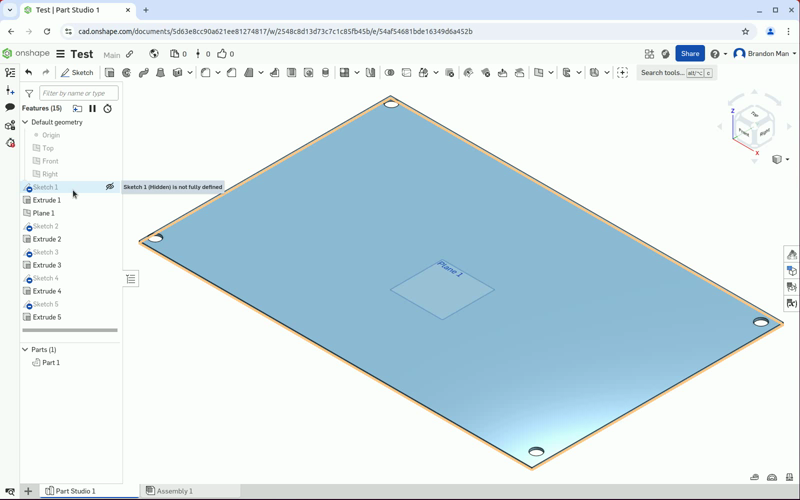
click(73, 189)